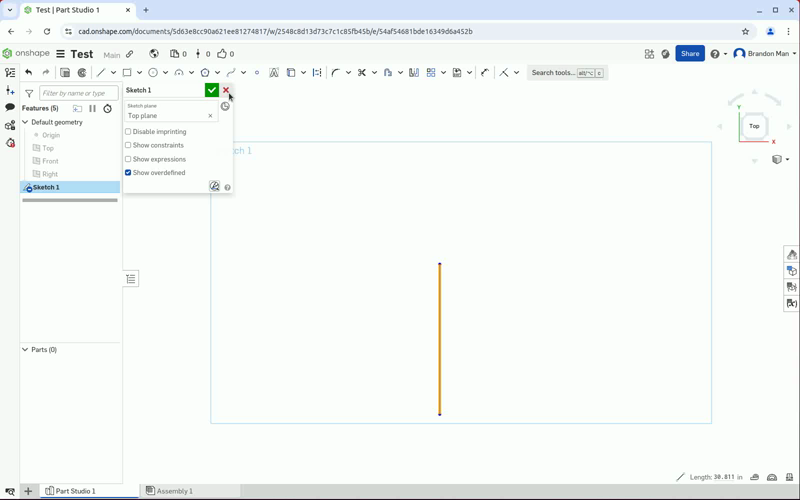
key(shift+h)
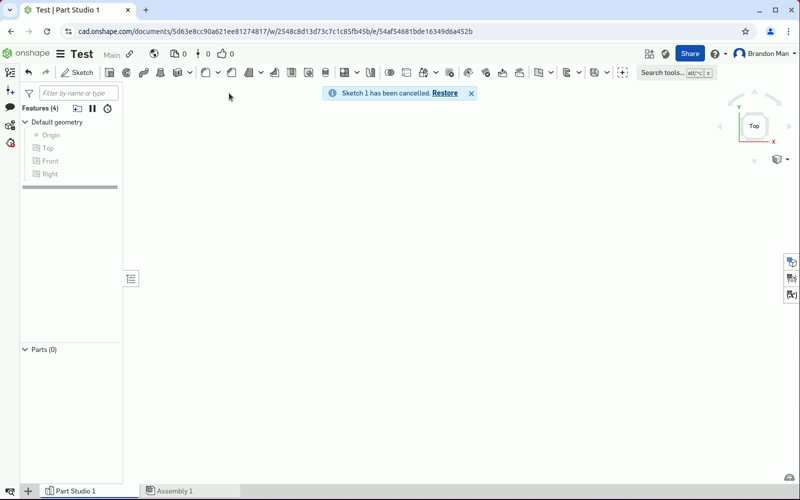
mouse_move(73, 352)
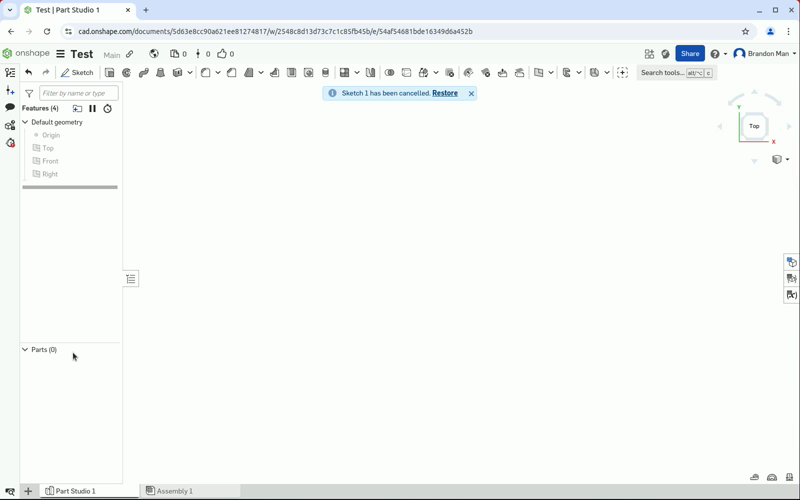
key(y)
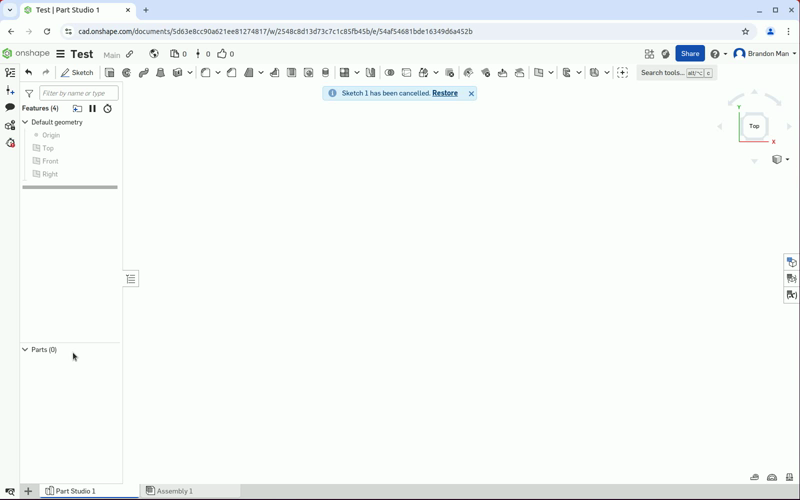
key(shift+p)
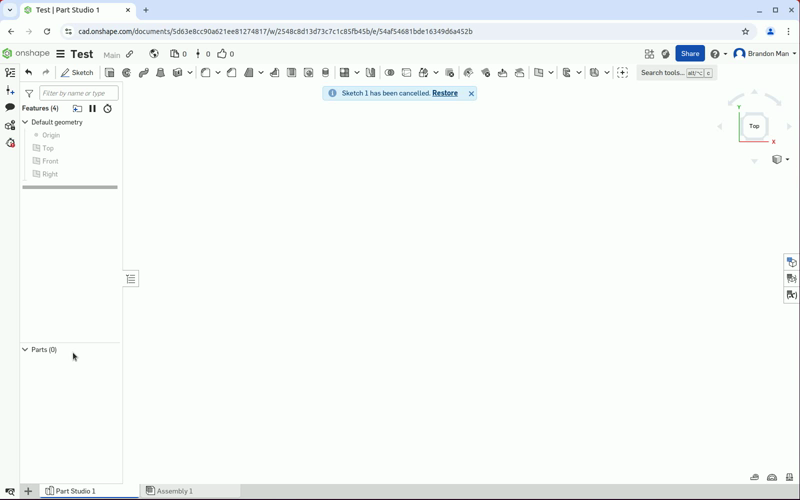
key(space)
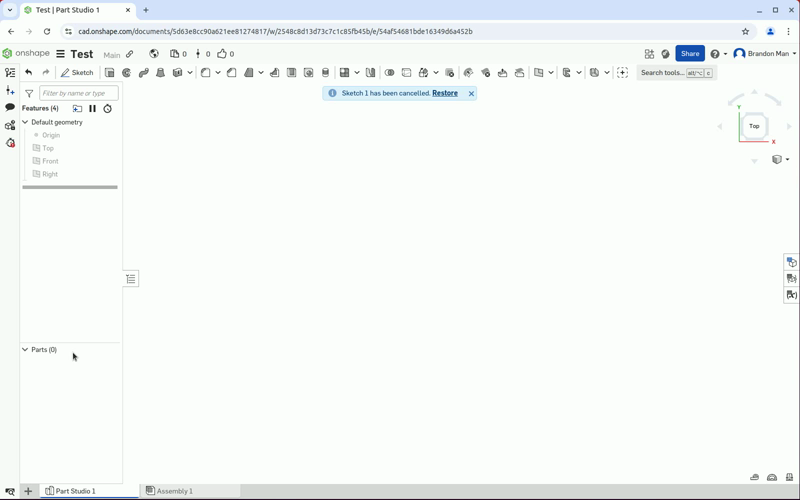
key_down(shift)
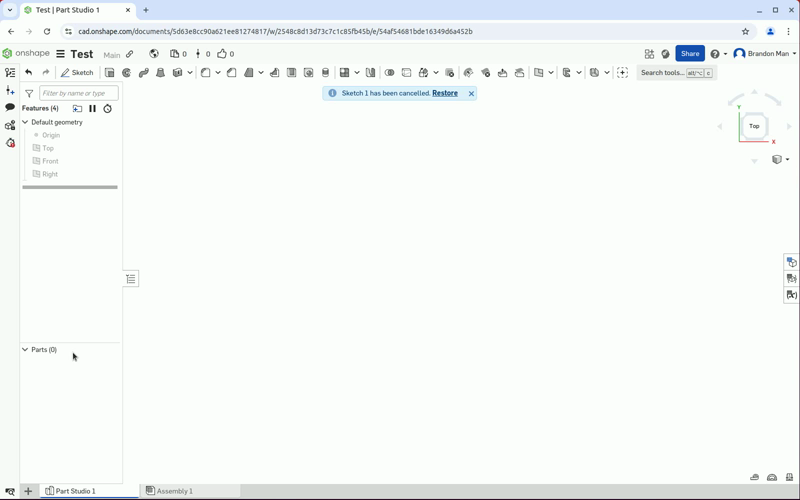
key(up)
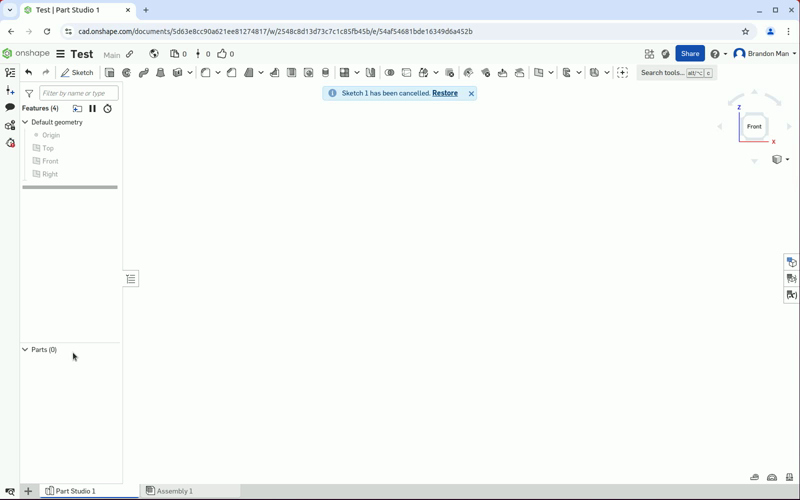
key_up(shift)
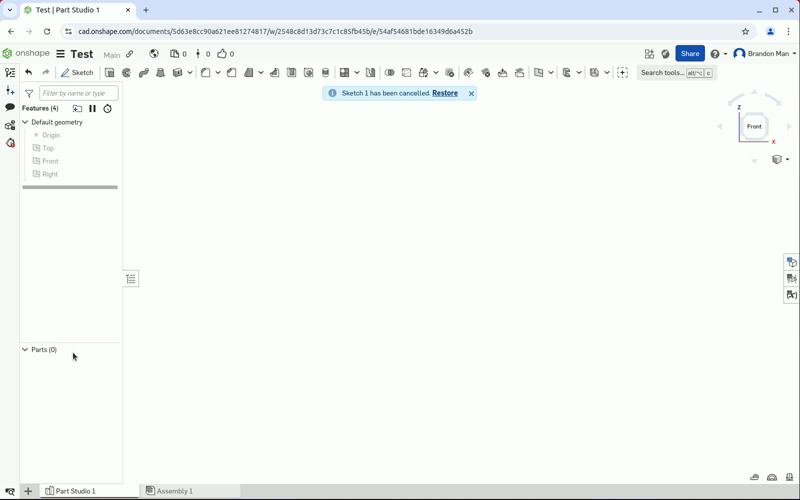
key(space)
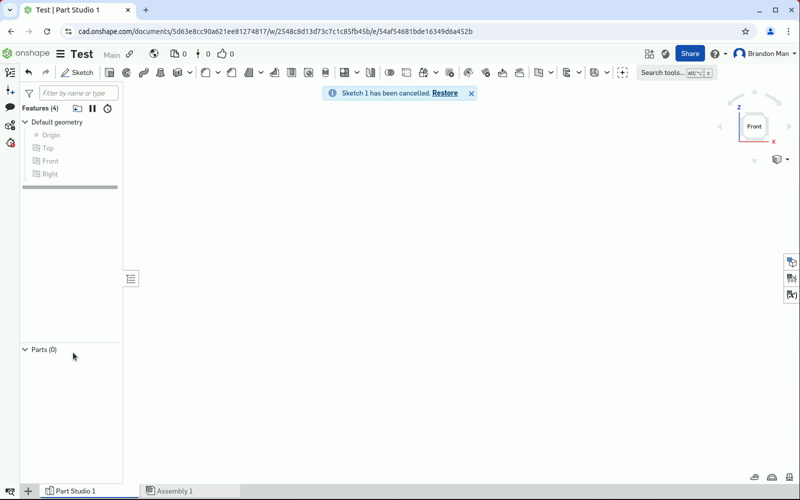
key_down(shift)
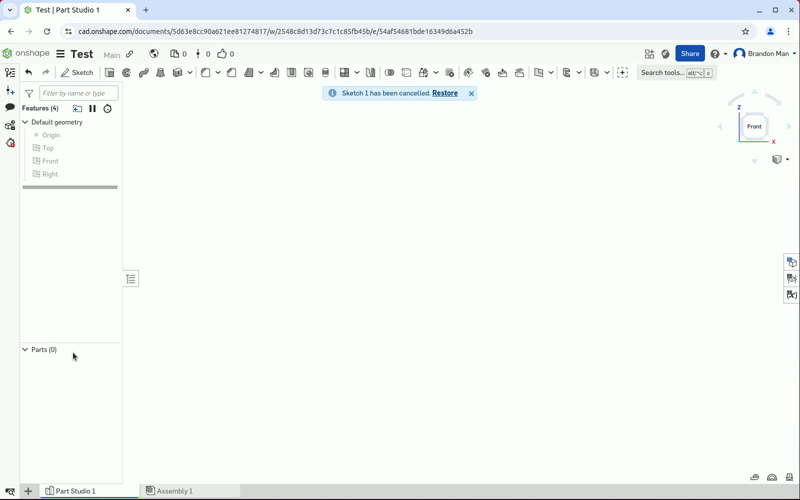
key(left)
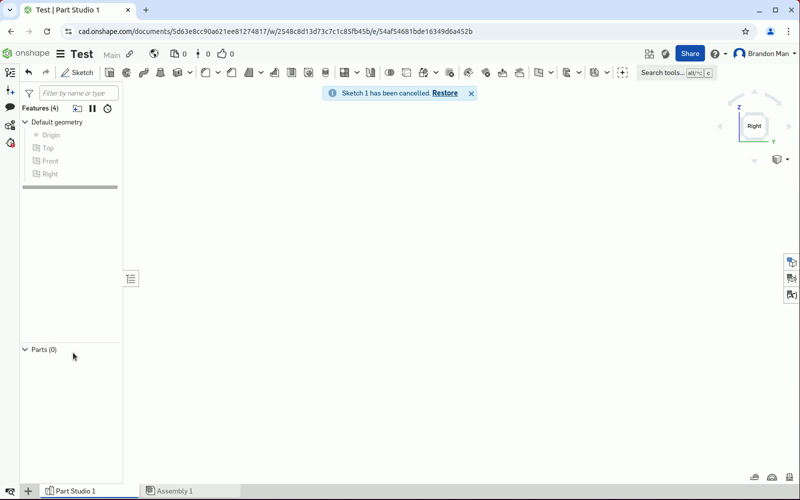
key_up(shift)
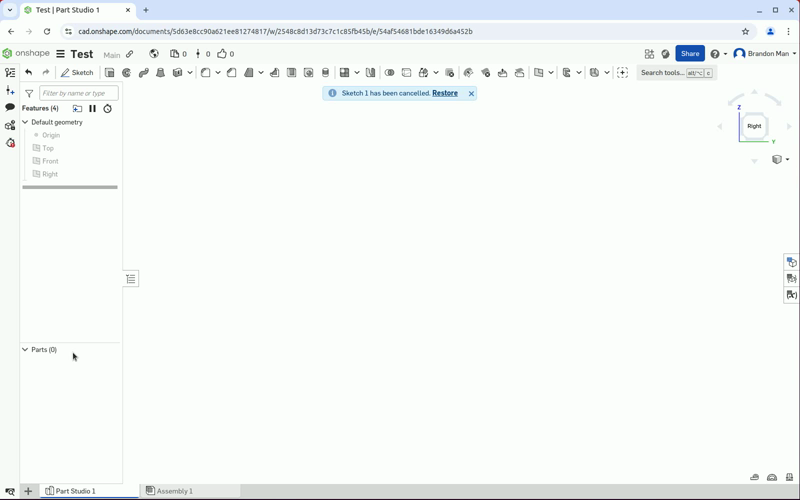
mouse_move(73, 352)
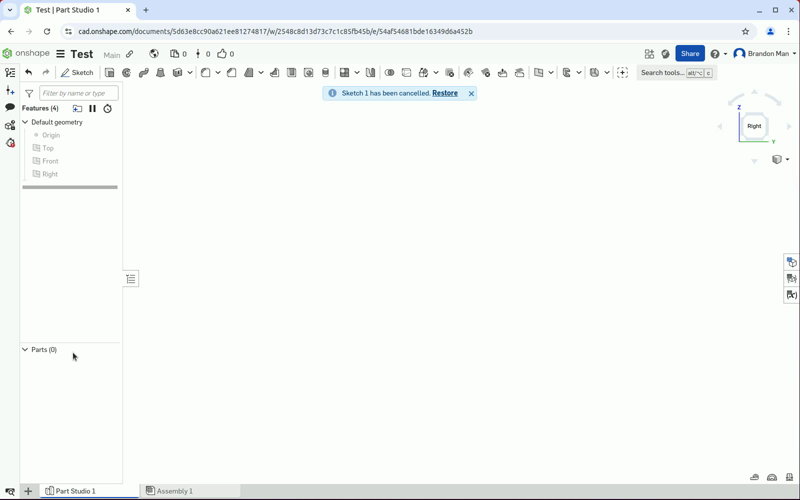
key(shift+y)
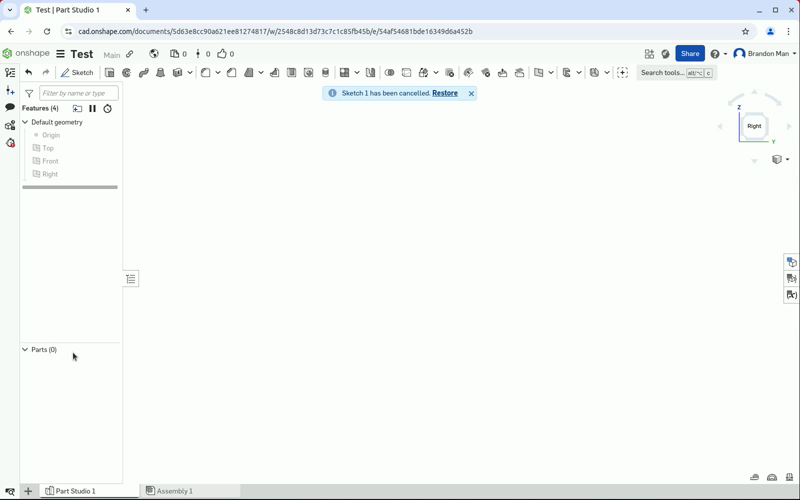
key(shift+s)
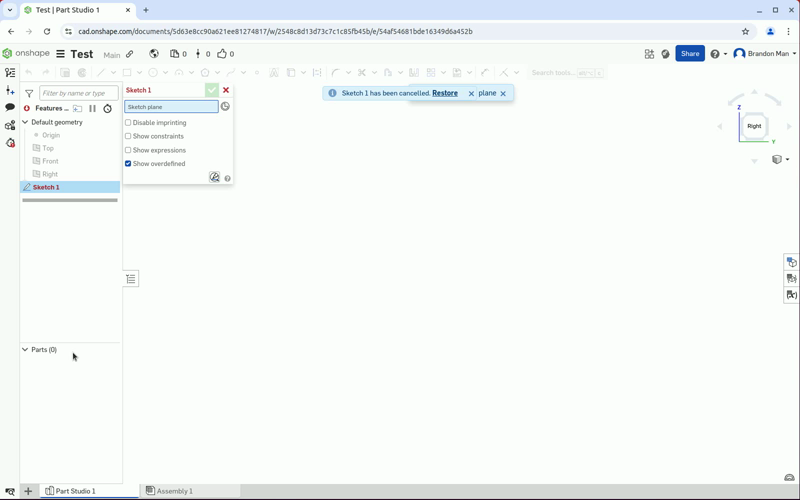
mouse_move(73, 176)
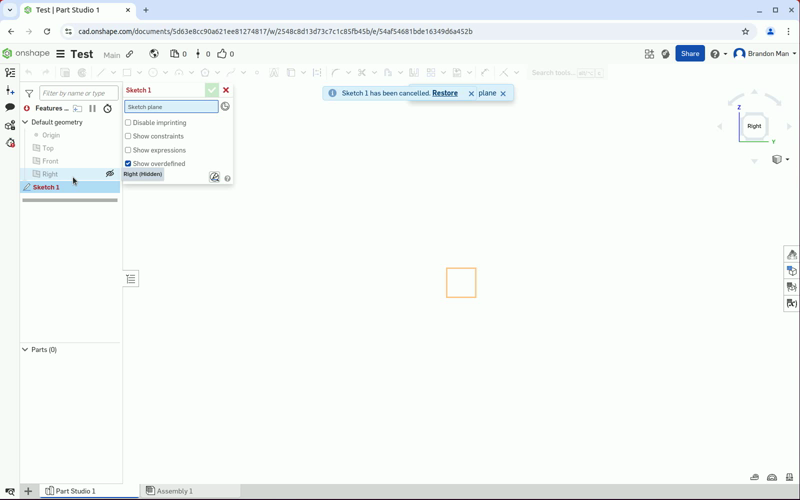
click(73, 176)
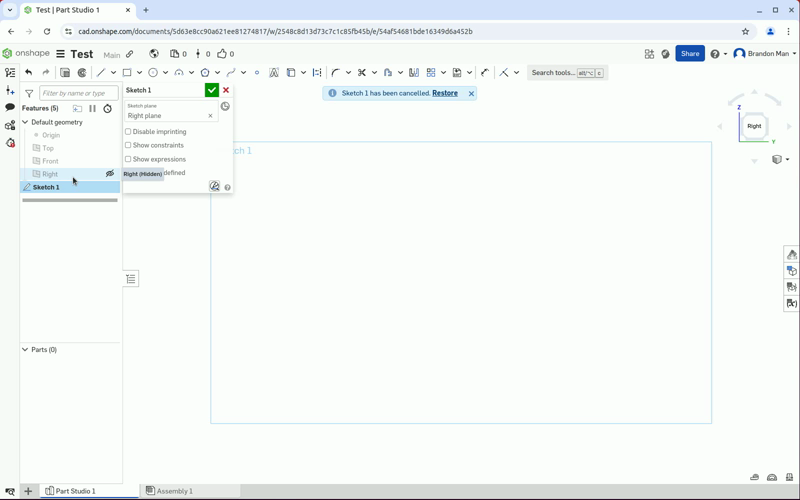
mouse_move(73, 352)
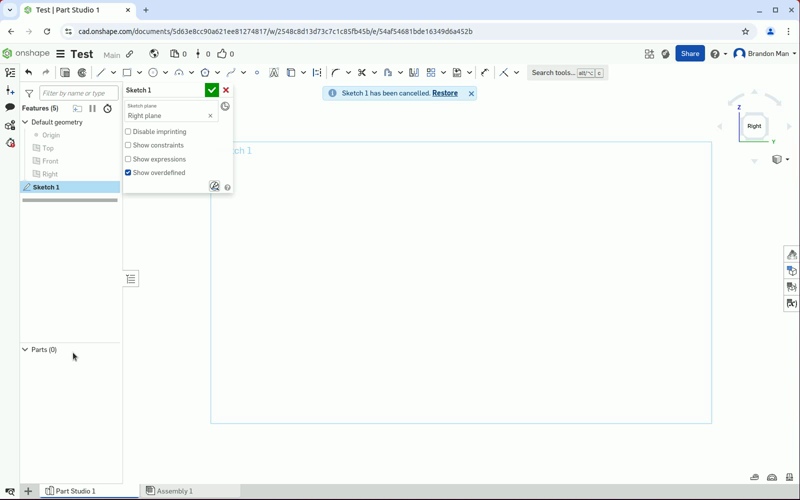
key(y)
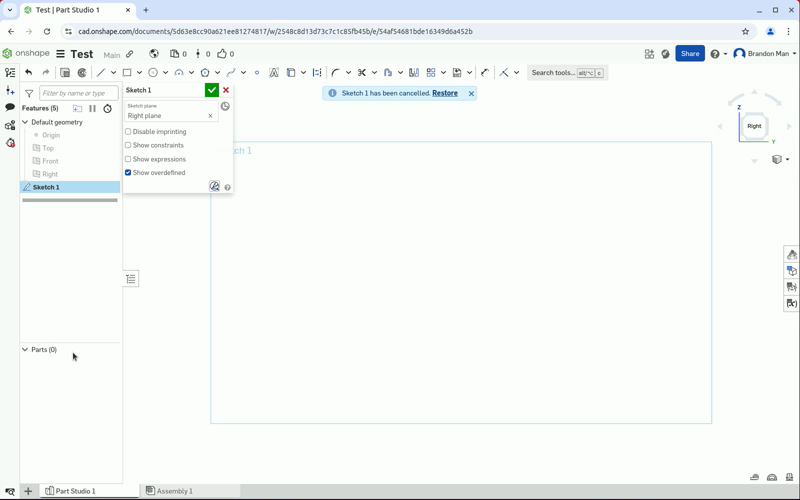
key(l)
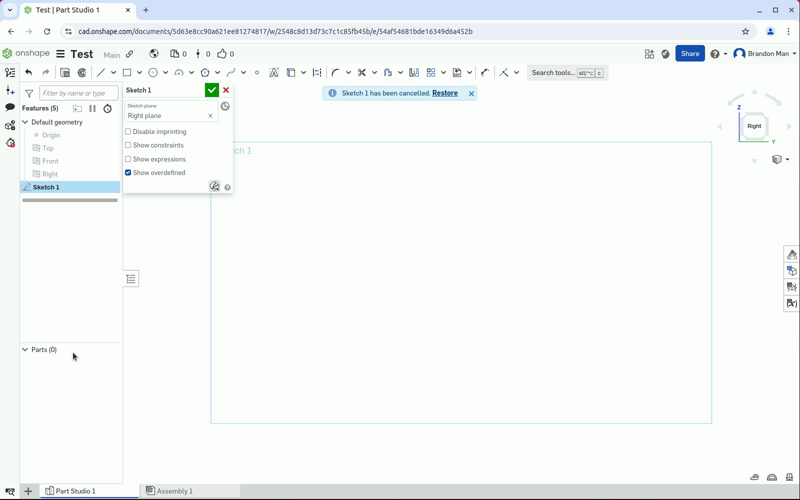
key_down(shift)
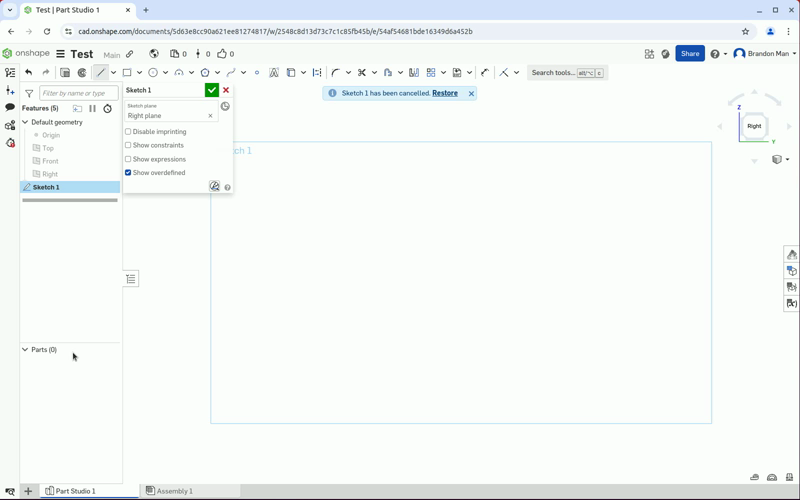
mouse_move(460, 288)
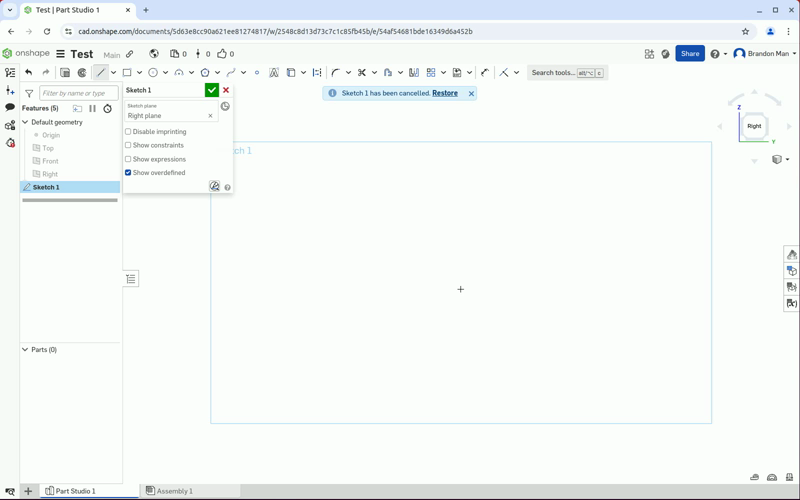
click(460, 288)
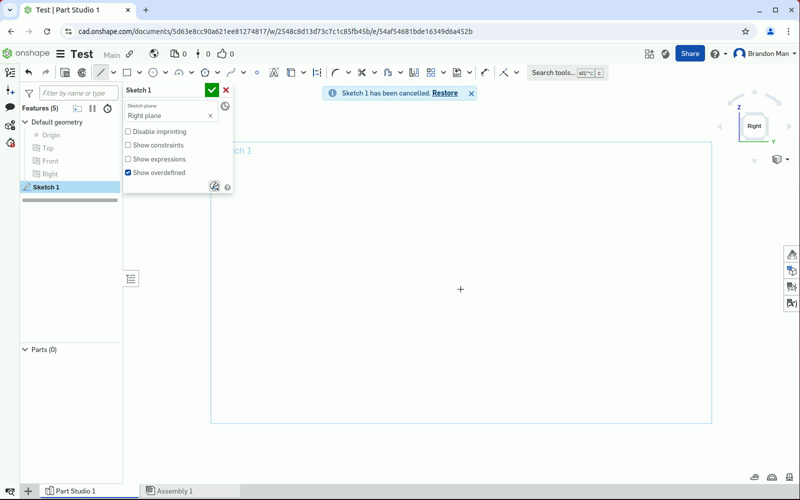
key_up(shift)
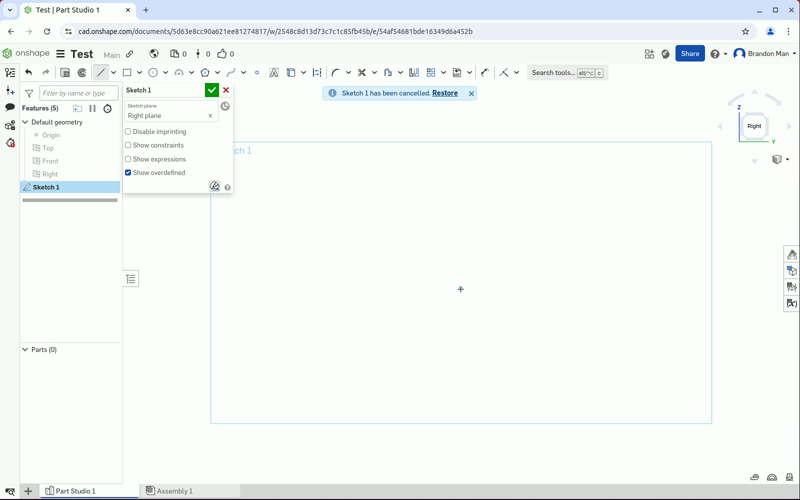
key_down(shift)
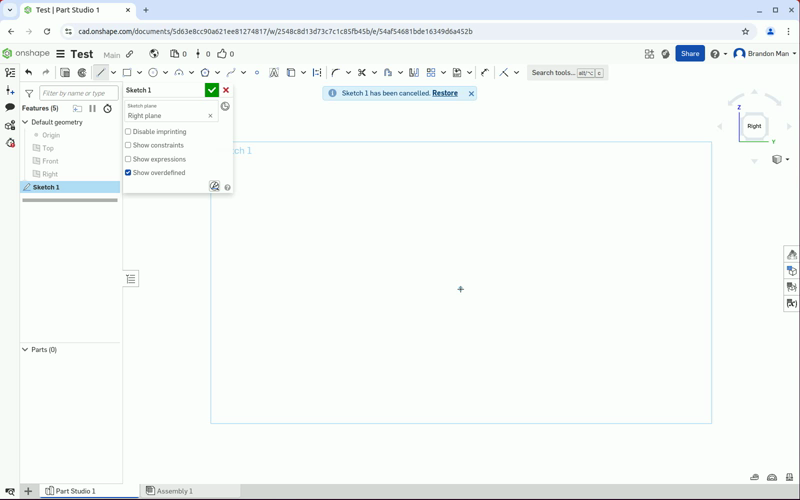
mouse_move(490, 288)
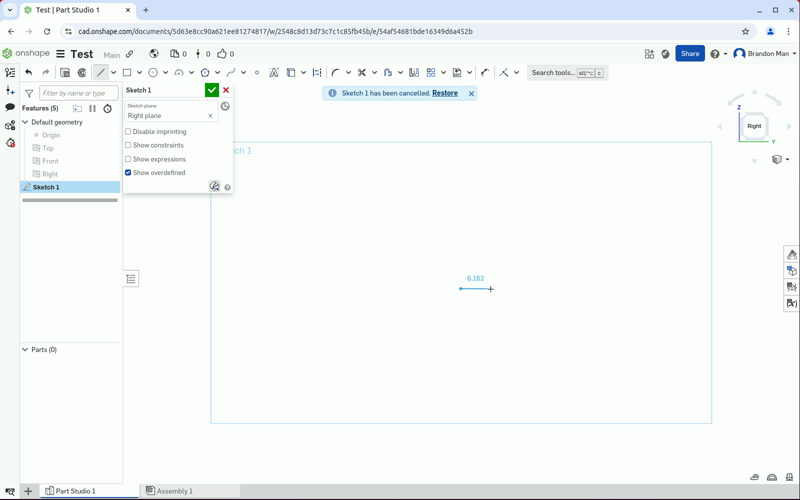
mouse_move(463, 288)
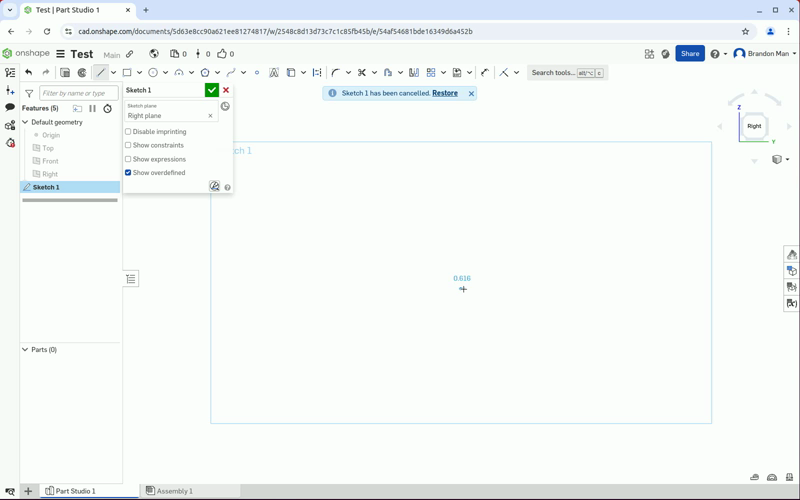
scroll(6)
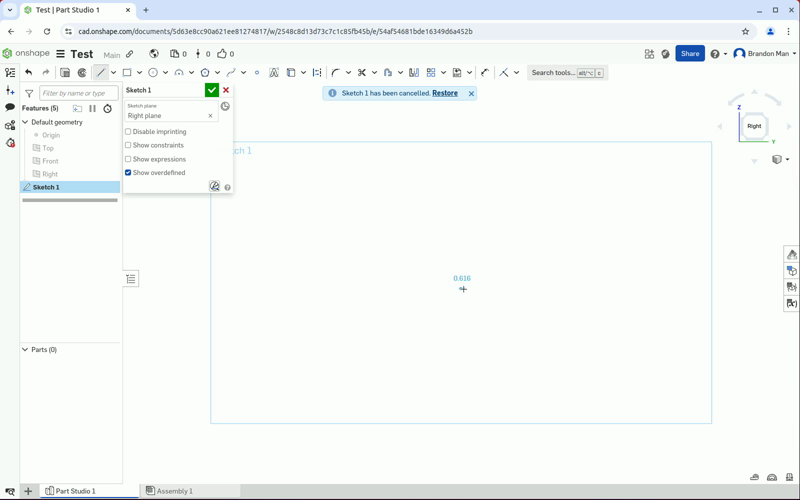
scroll(6)
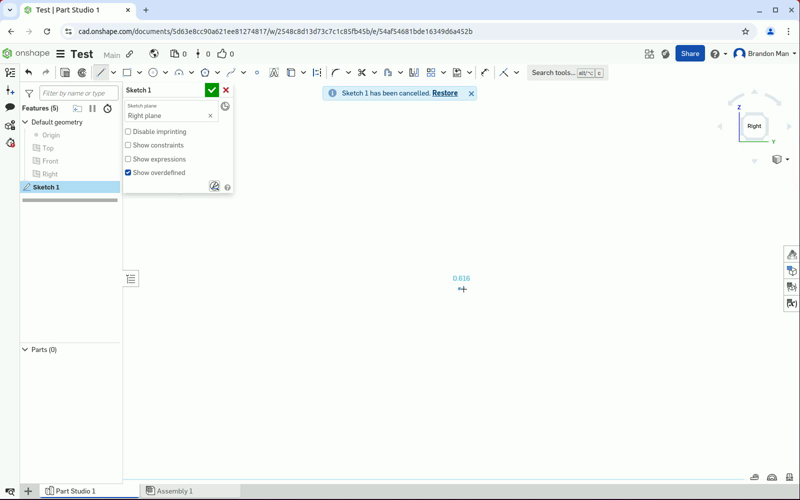
scroll(6)
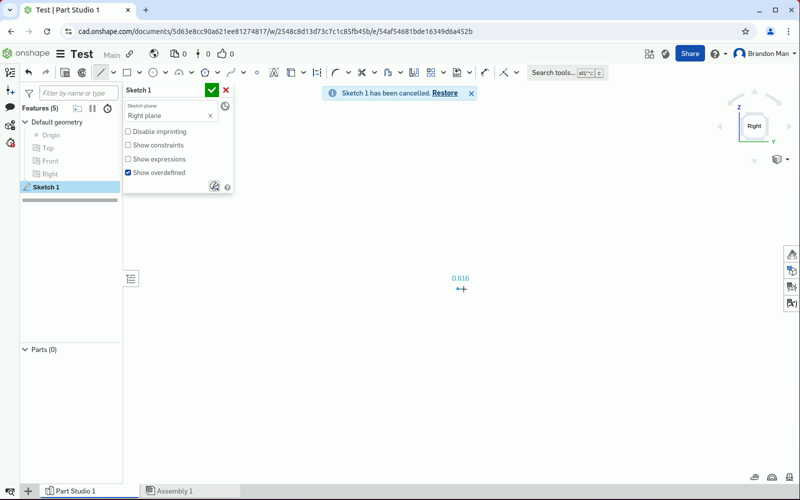
scroll(6)
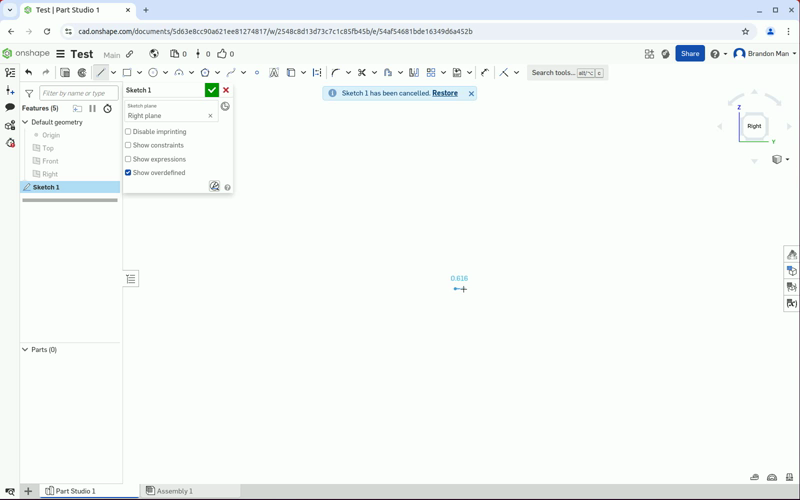
scroll(6)
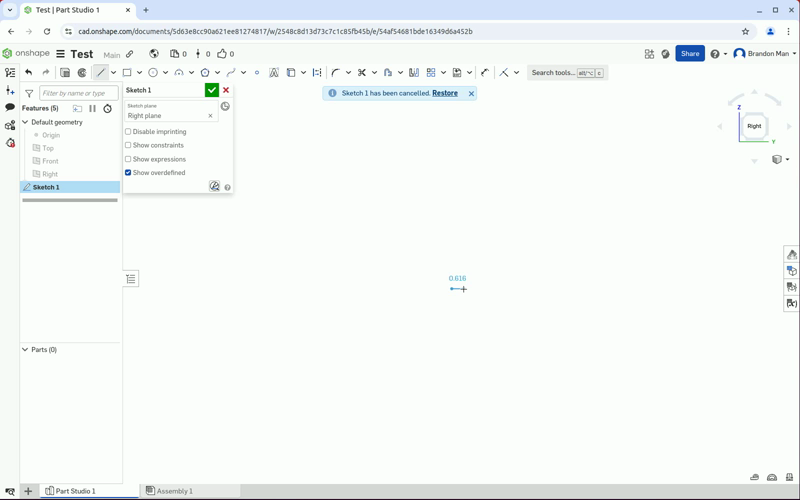
scroll(6)
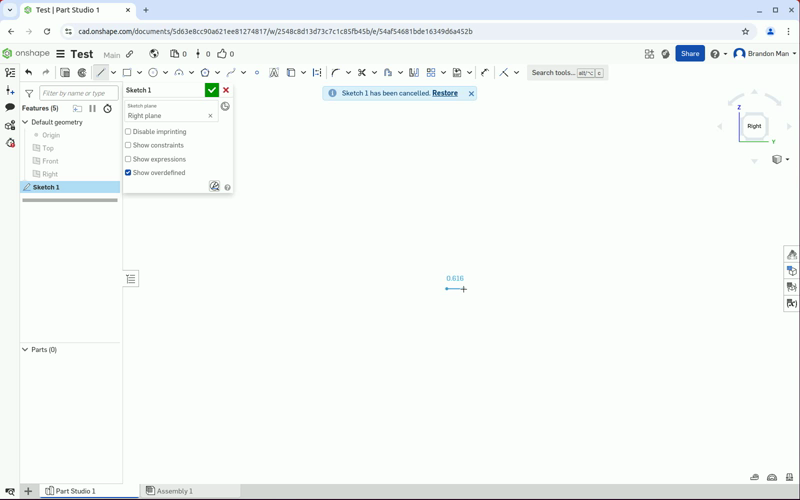
scroll(6)
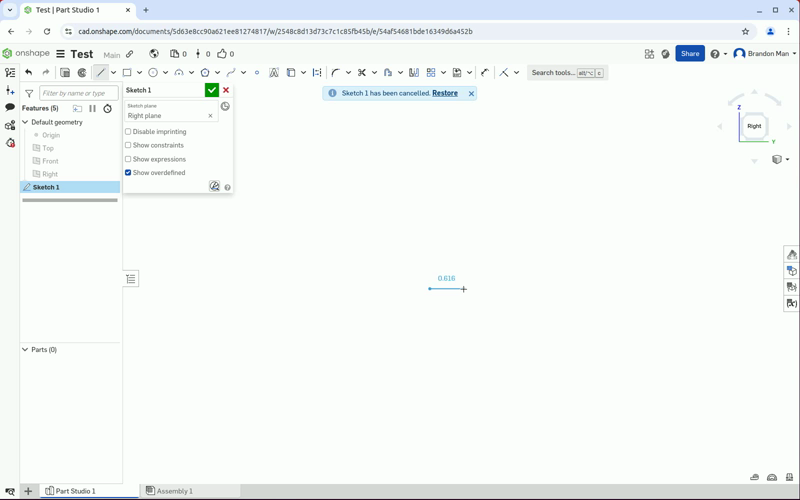
click(463, 288)
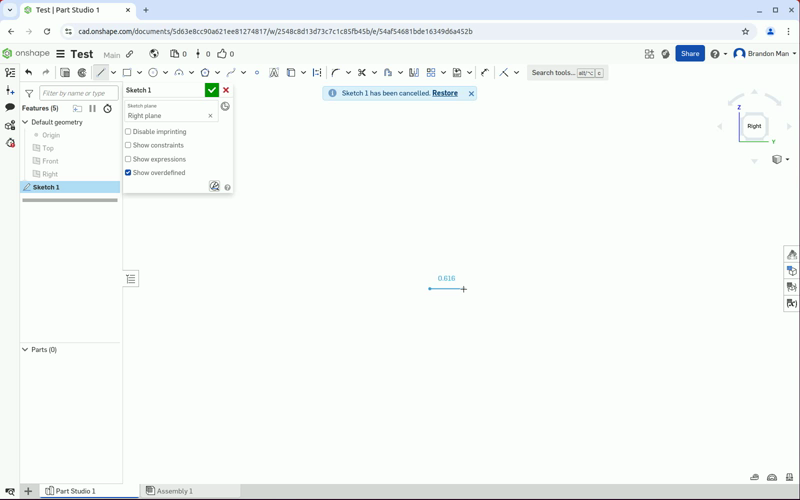
scroll(-6)
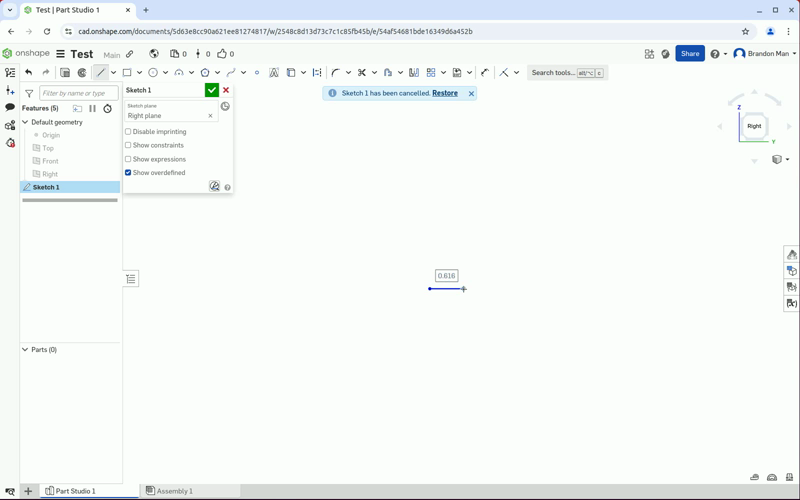
scroll(-6)
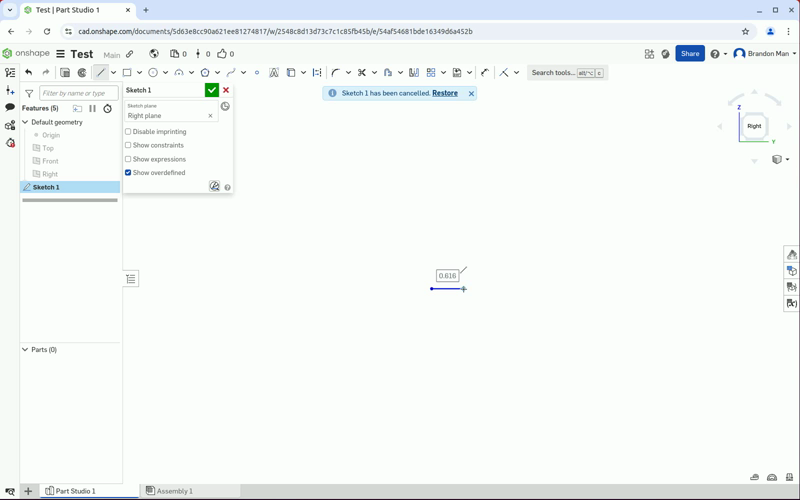
scroll(-6)
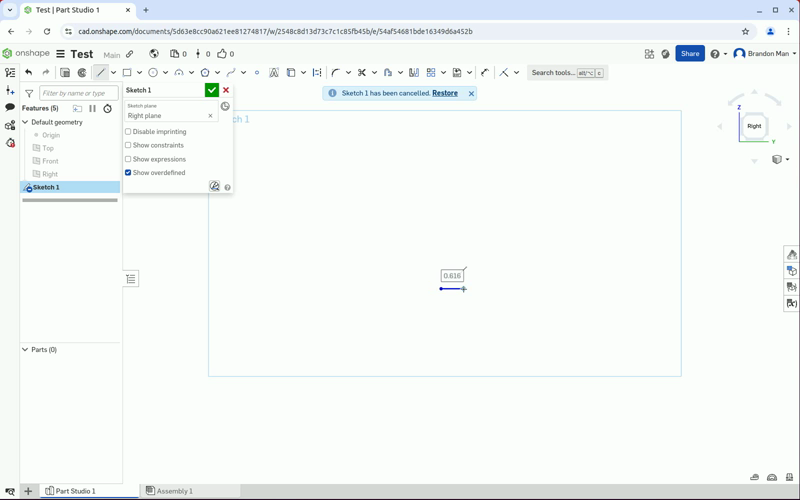
scroll(-6)
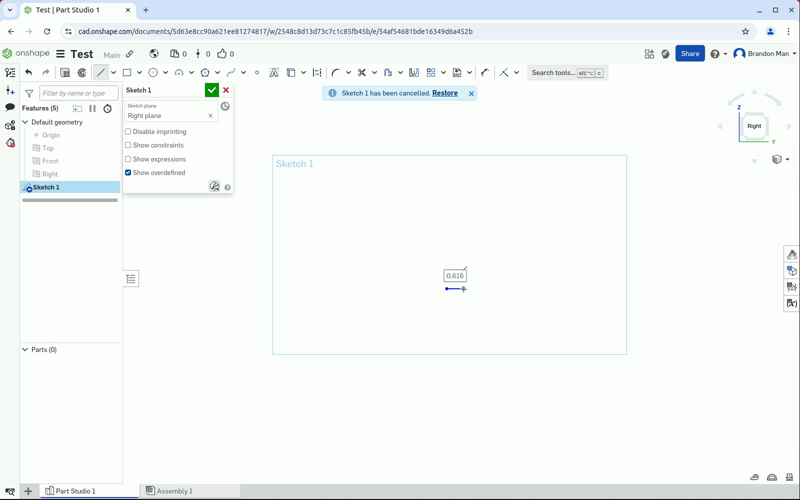
scroll(-6)
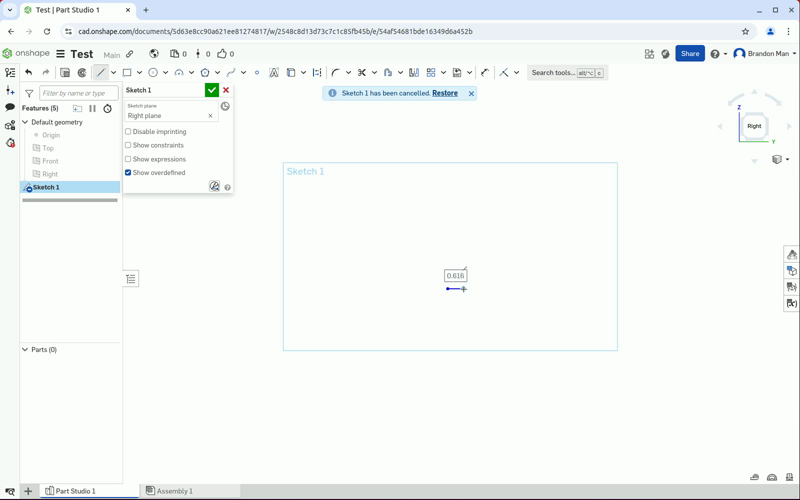
scroll(-6)
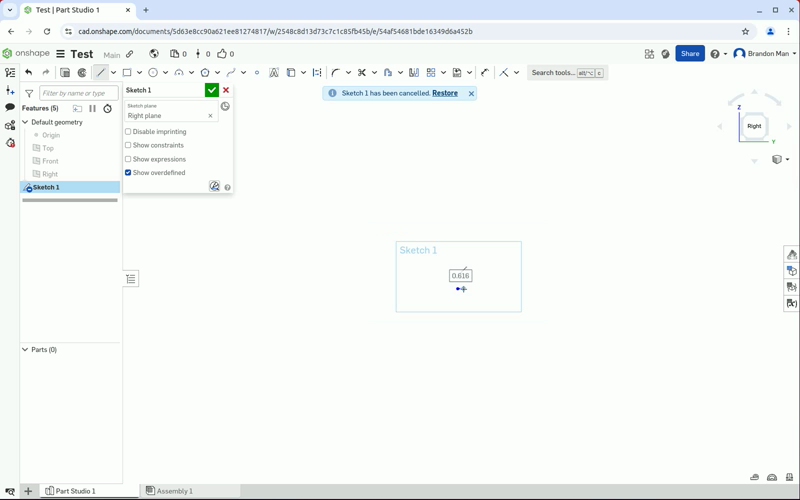
scroll(-6)
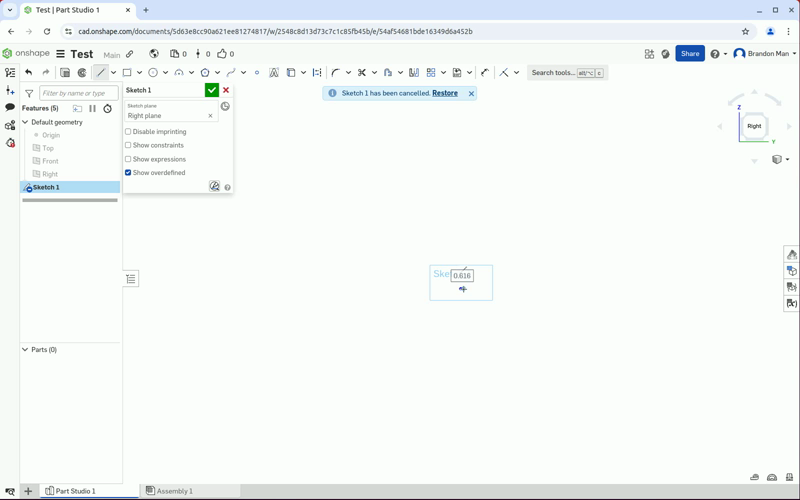
key_up(shift)
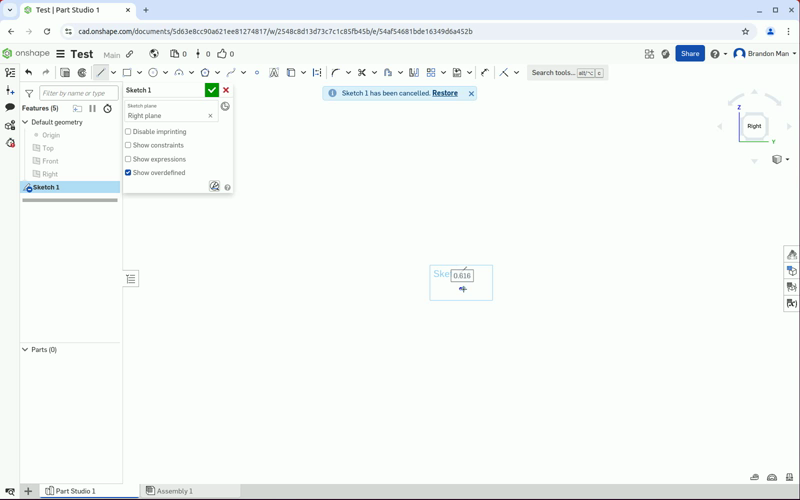
key_down(shift)
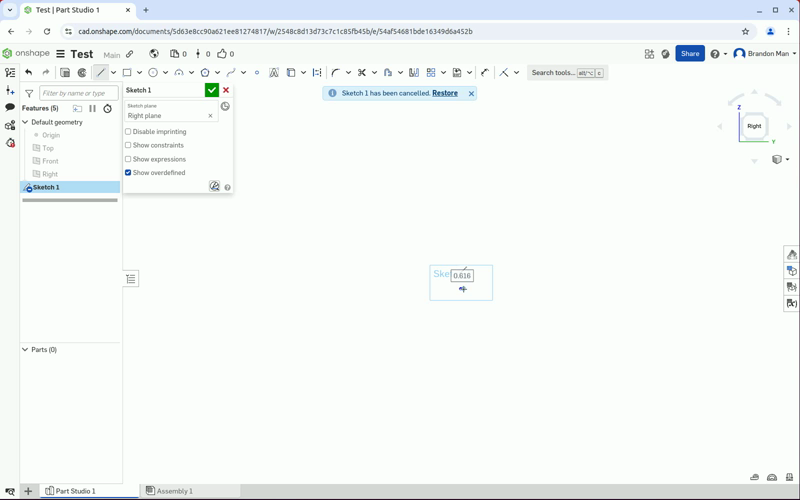
mouse_move(493, 288)
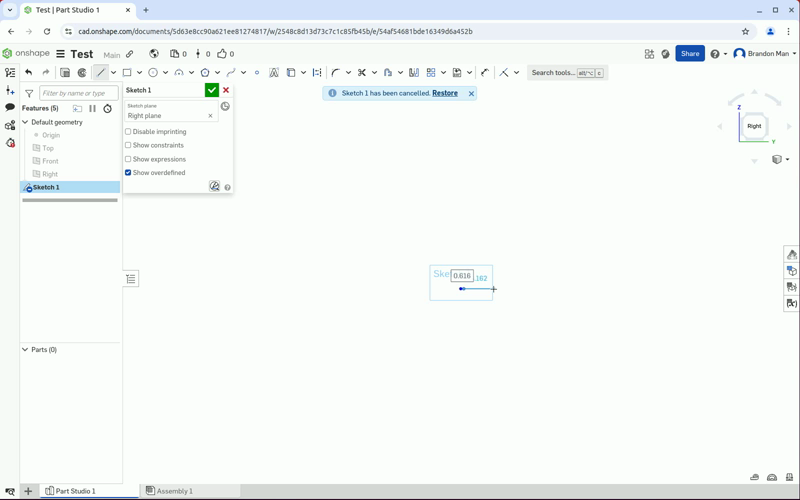
mouse_move(463, 285)
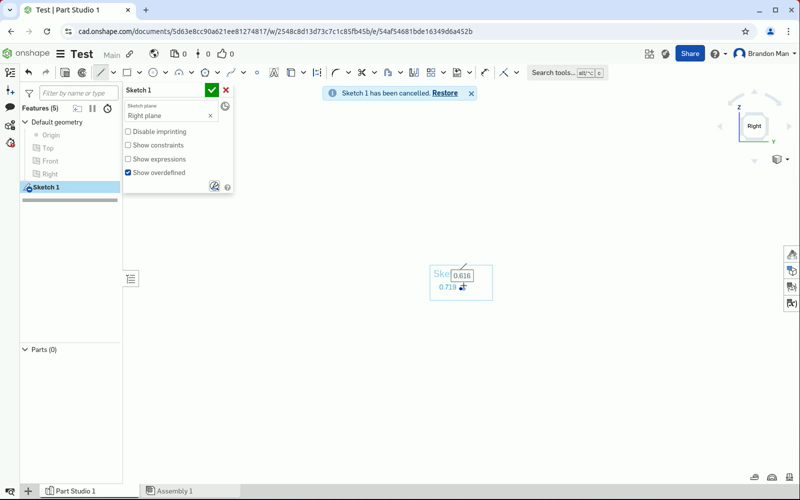
scroll(6)
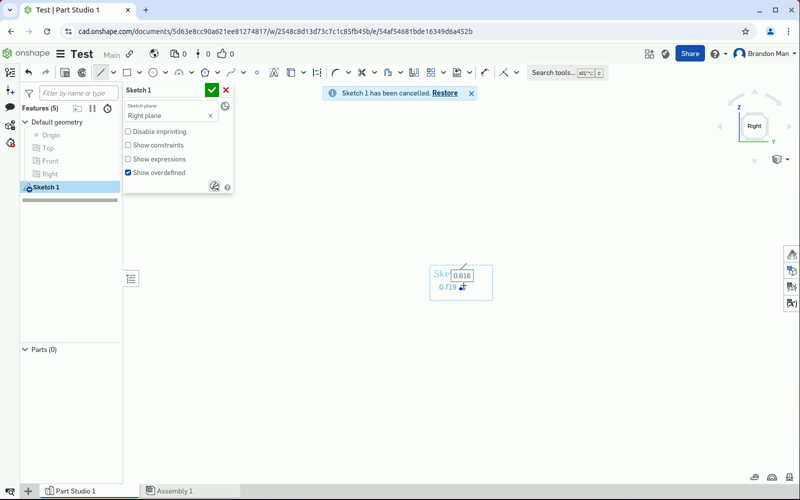
scroll(6)
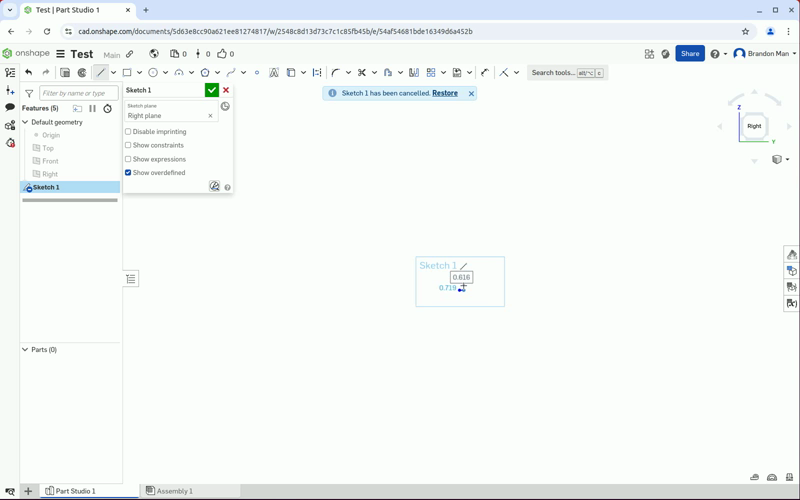
scroll(6)
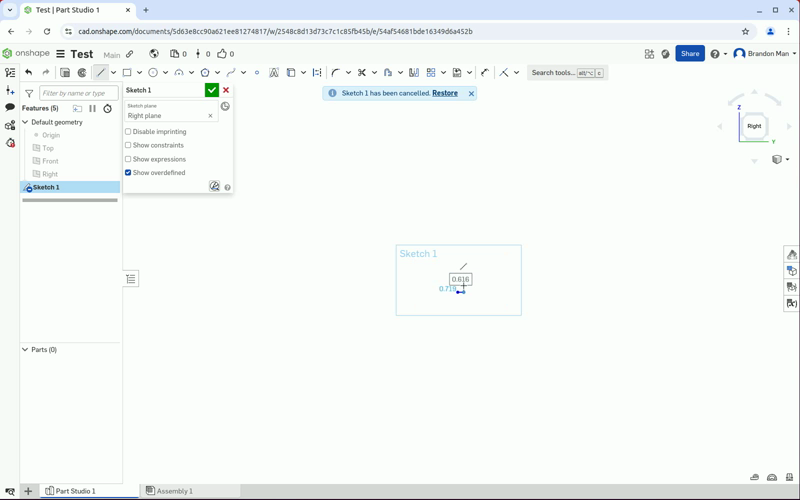
scroll(6)
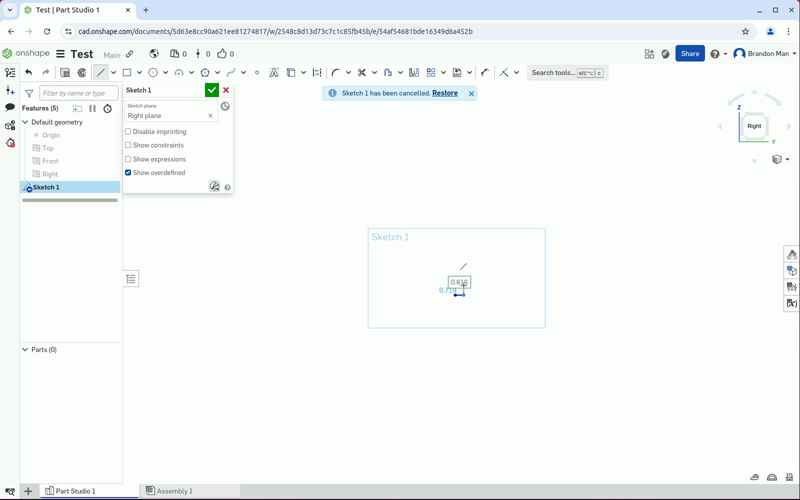
scroll(6)
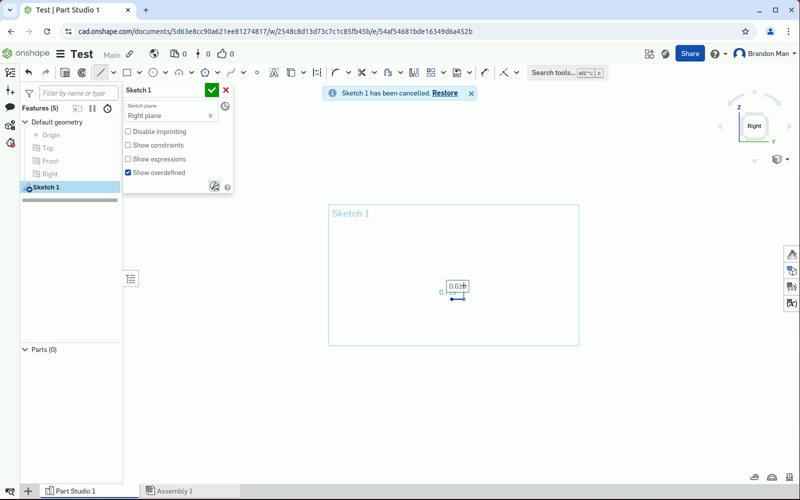
scroll(6)
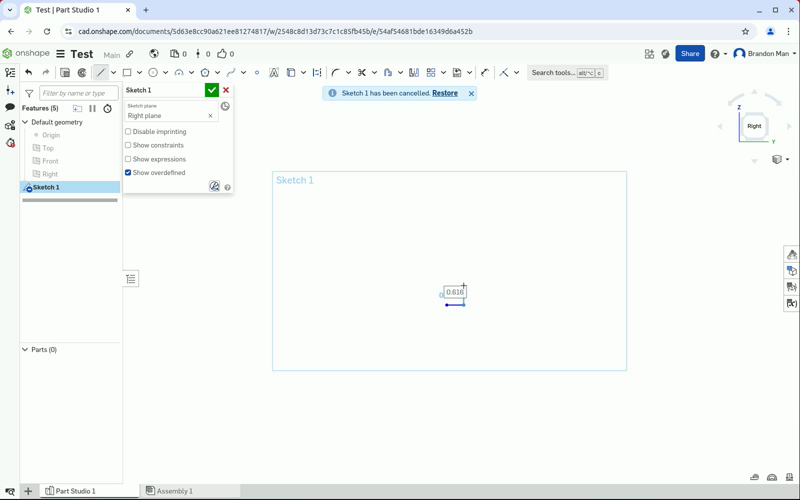
scroll(6)
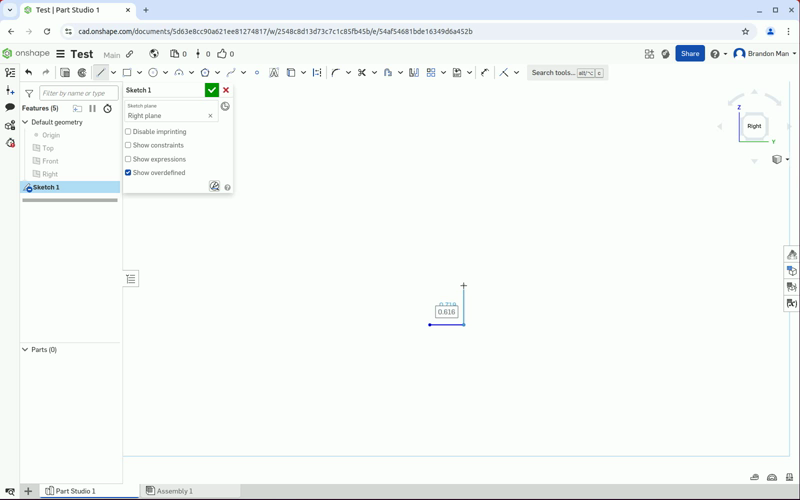
click(463, 285)
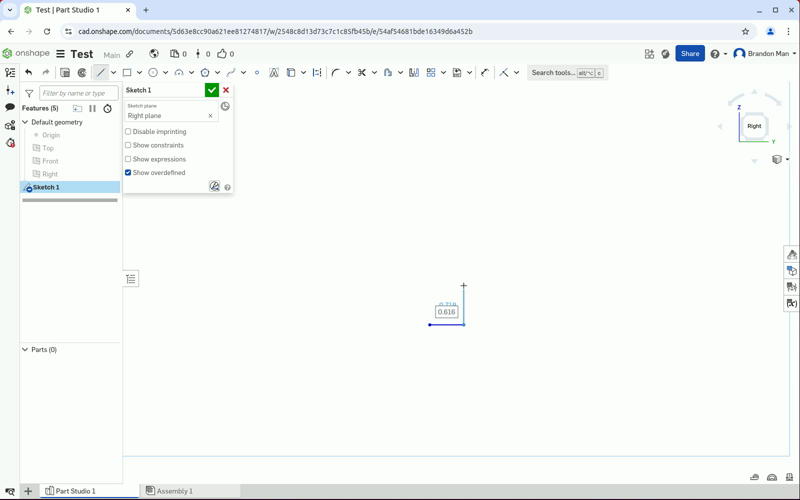
scroll(-6)
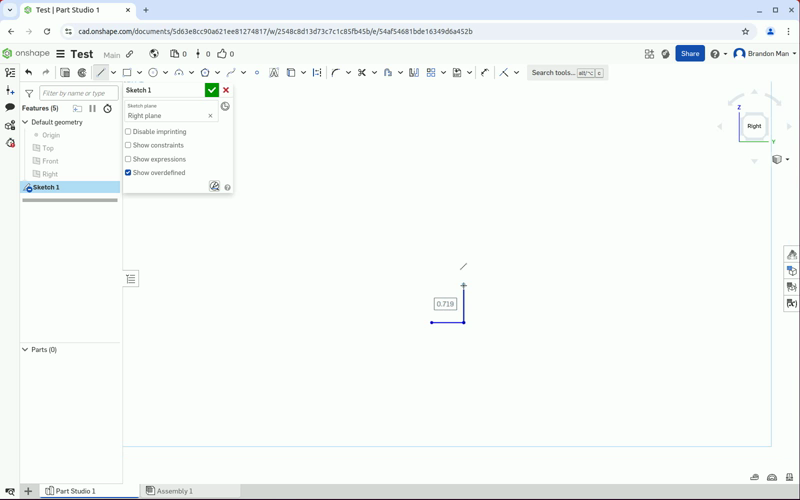
scroll(-6)
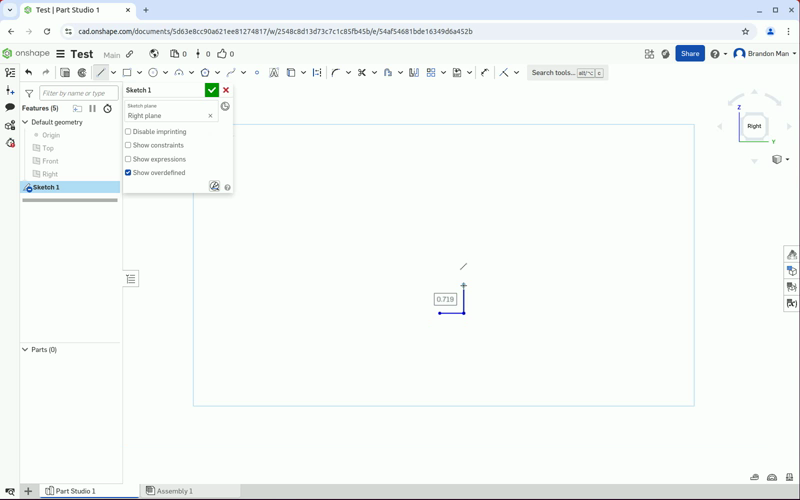
scroll(-6)
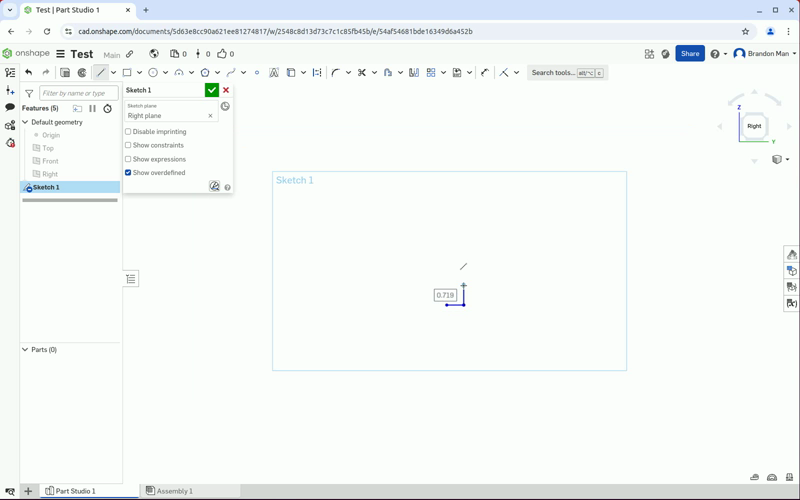
scroll(-6)
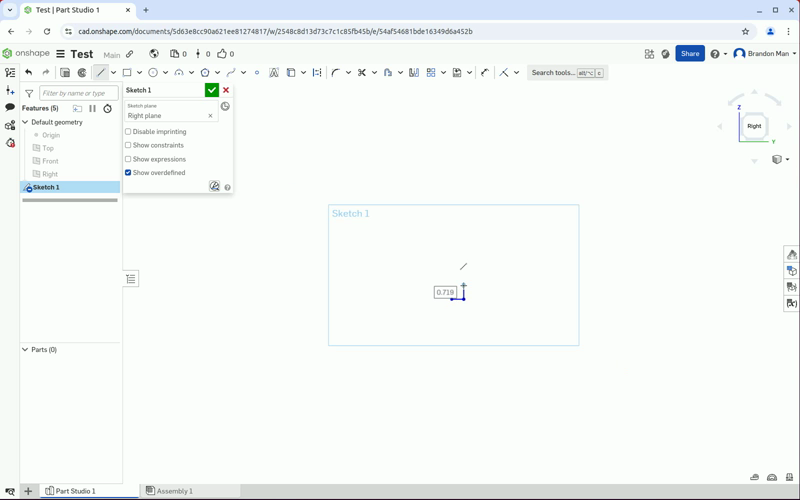
scroll(-6)
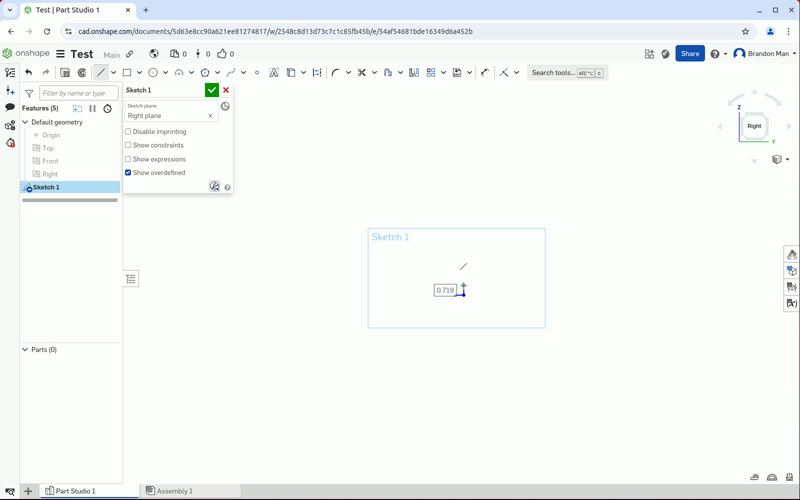
scroll(-6)
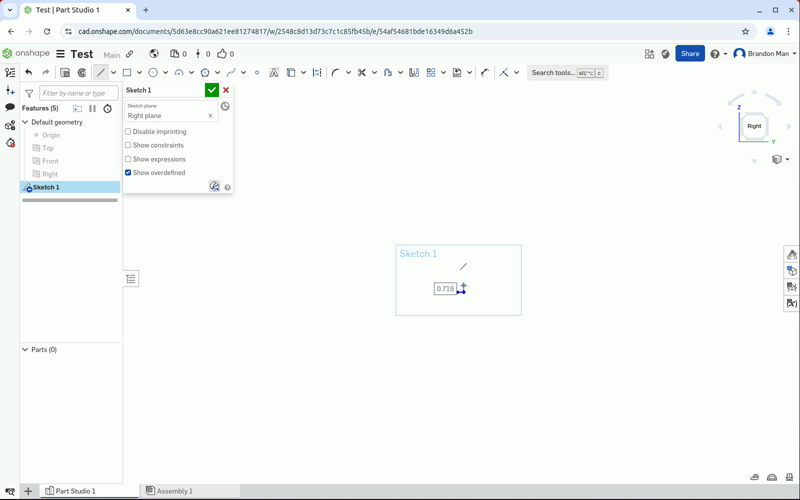
scroll(-6)
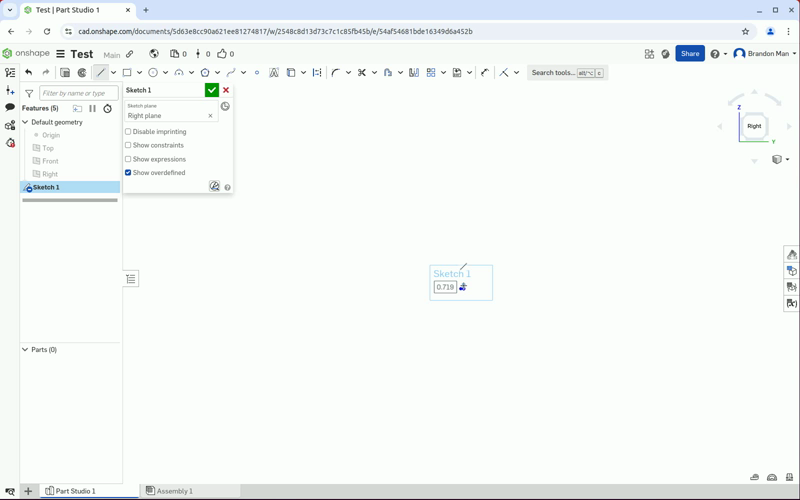
key_up(shift)
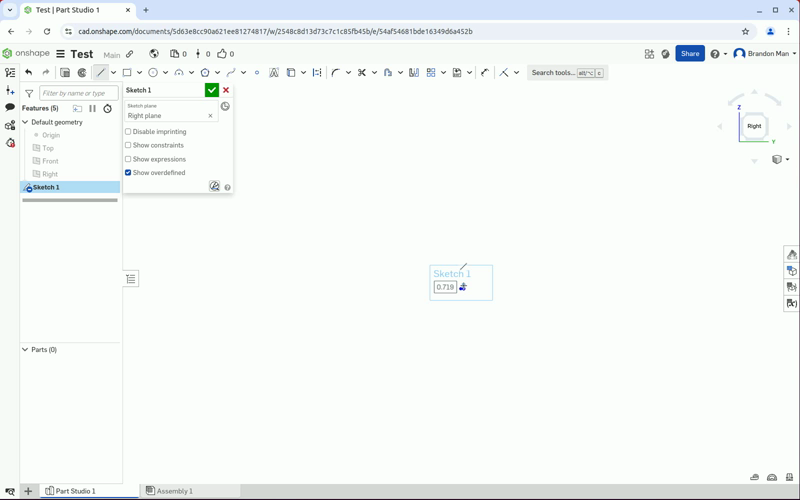
key_down(shift)
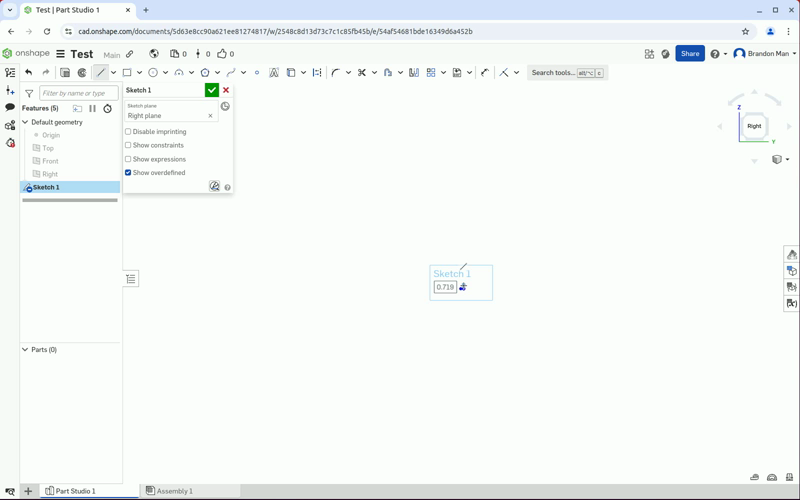
mouse_move(493, 285)
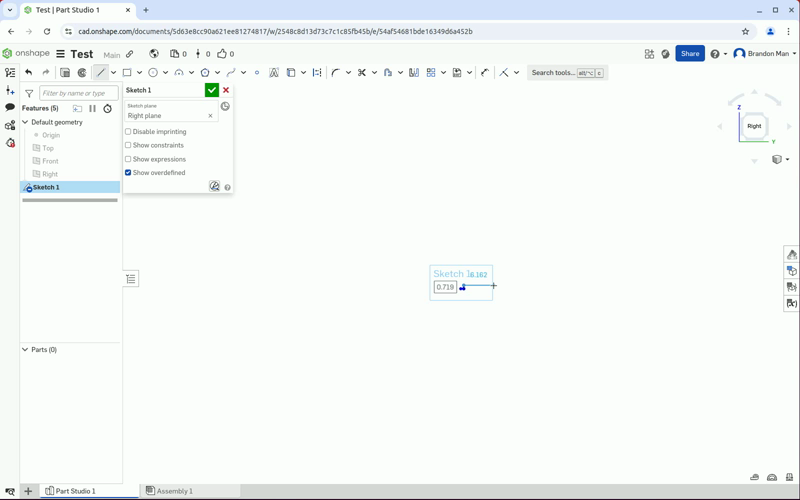
mouse_move(460, 285)
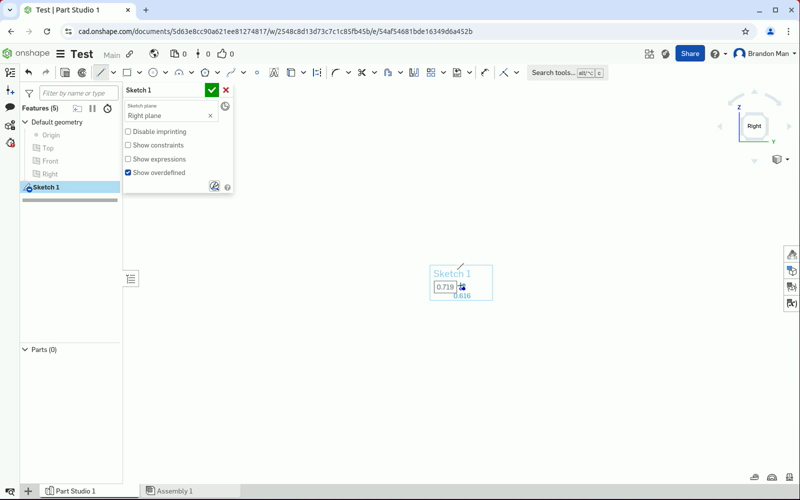
scroll(6)
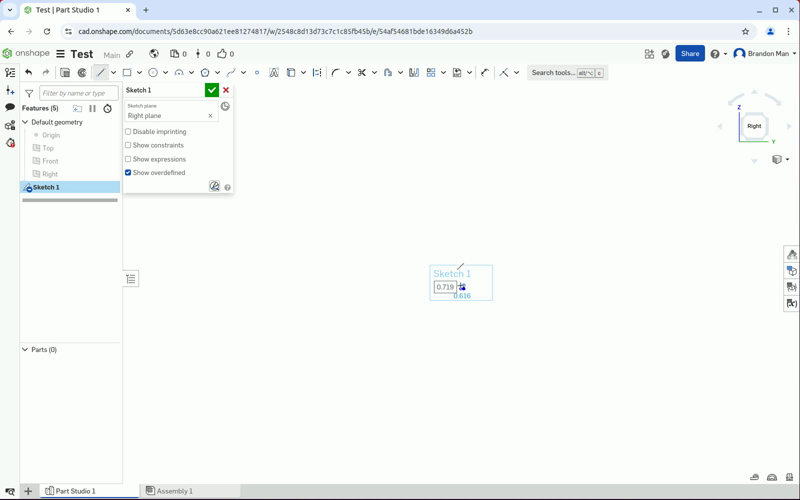
scroll(6)
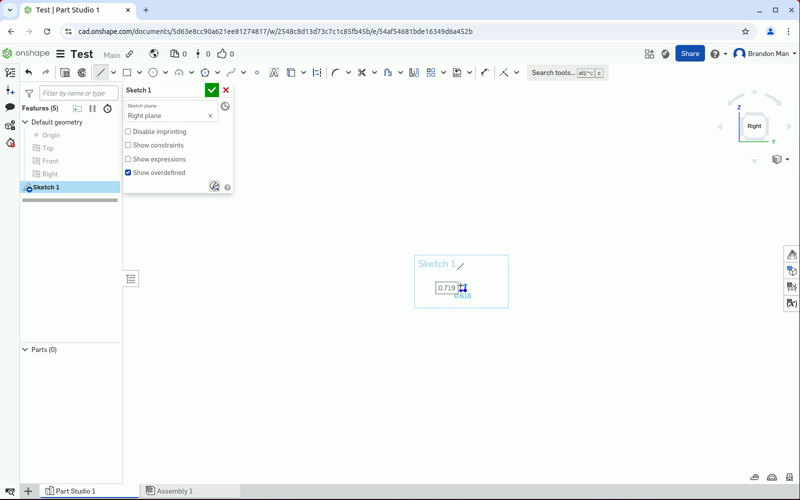
scroll(6)
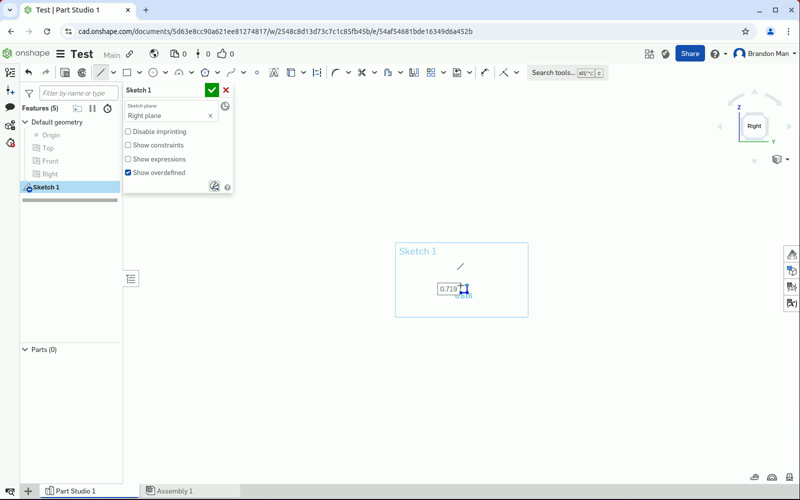
scroll(6)
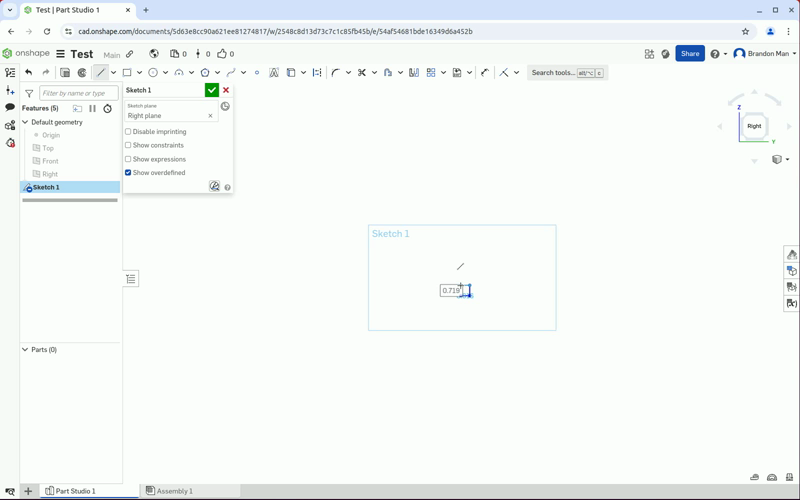
scroll(6)
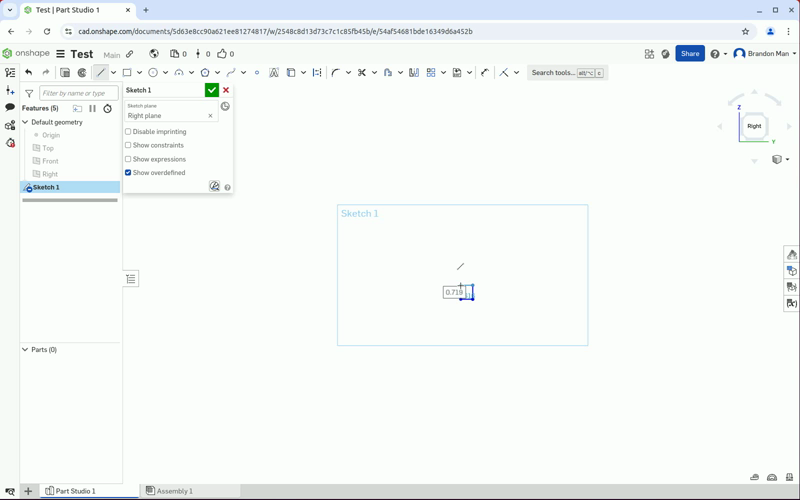
scroll(6)
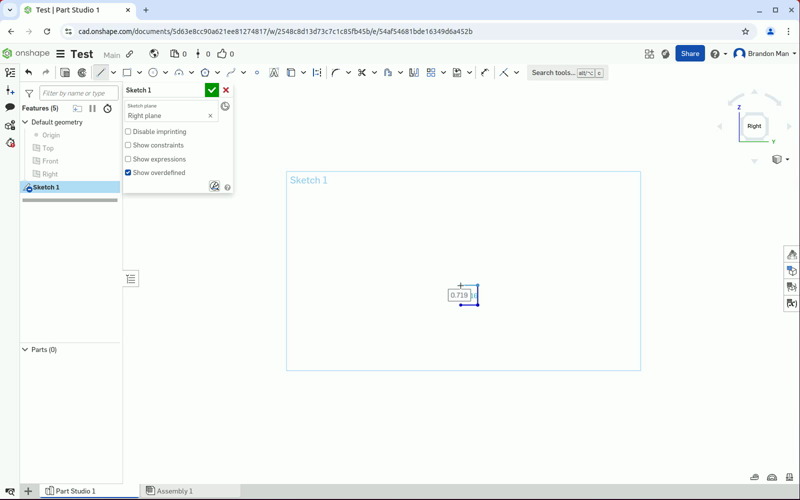
scroll(6)
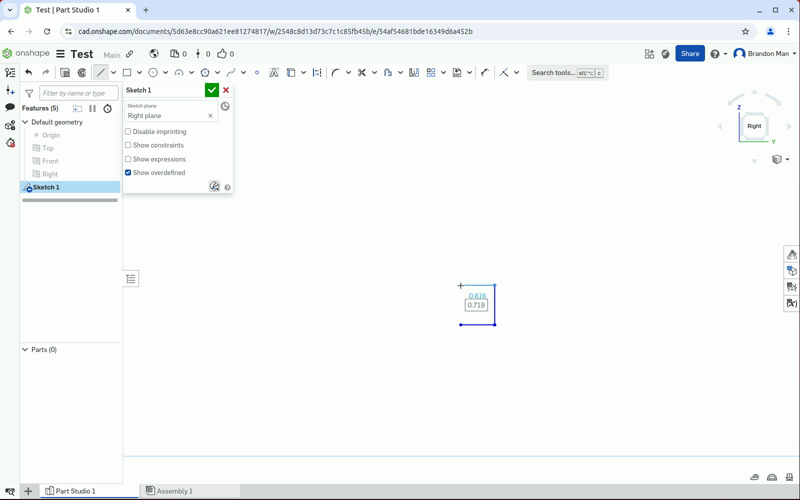
click(460, 285)
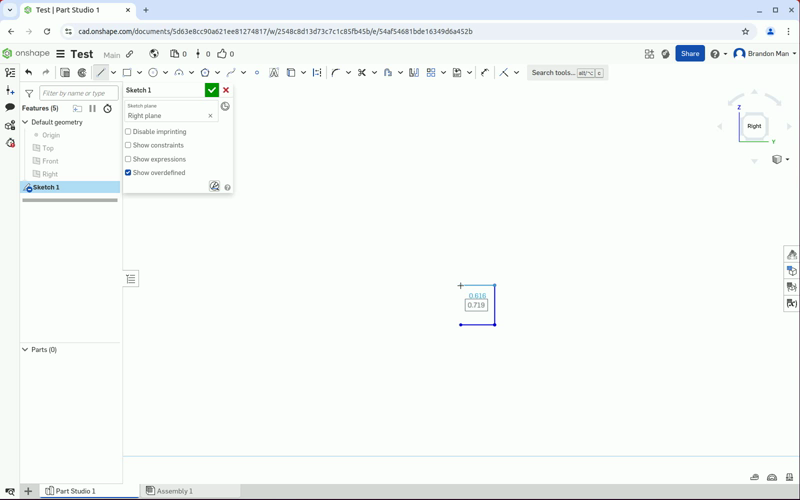
scroll(-6)
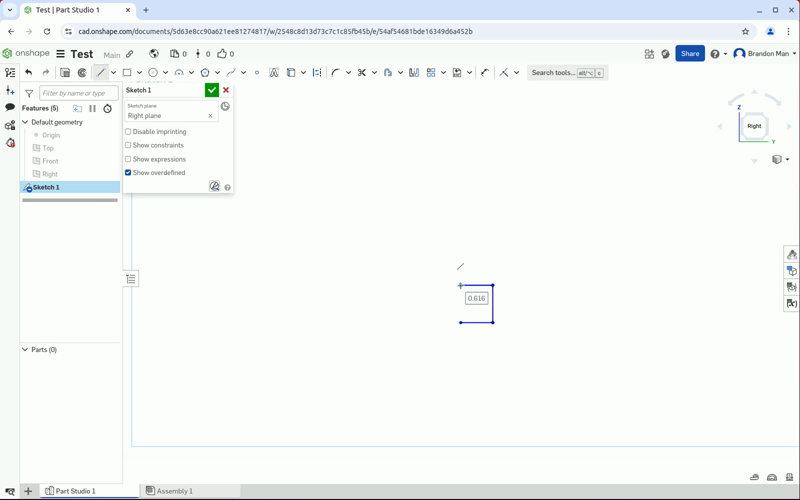
scroll(-6)
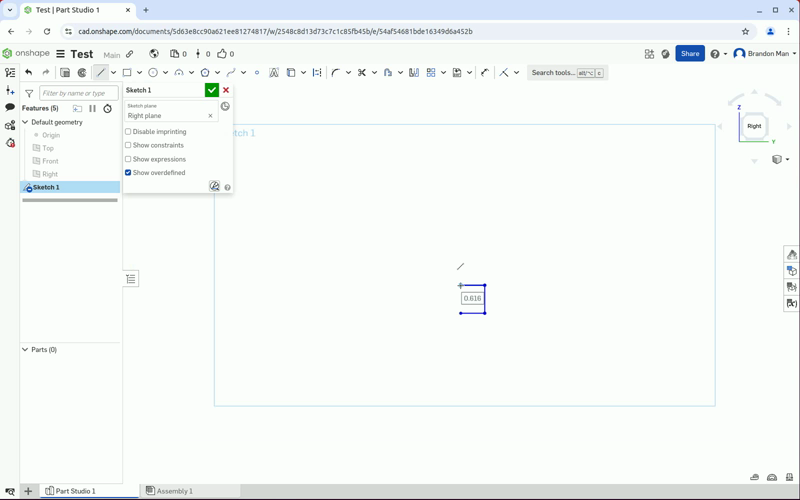
scroll(-6)
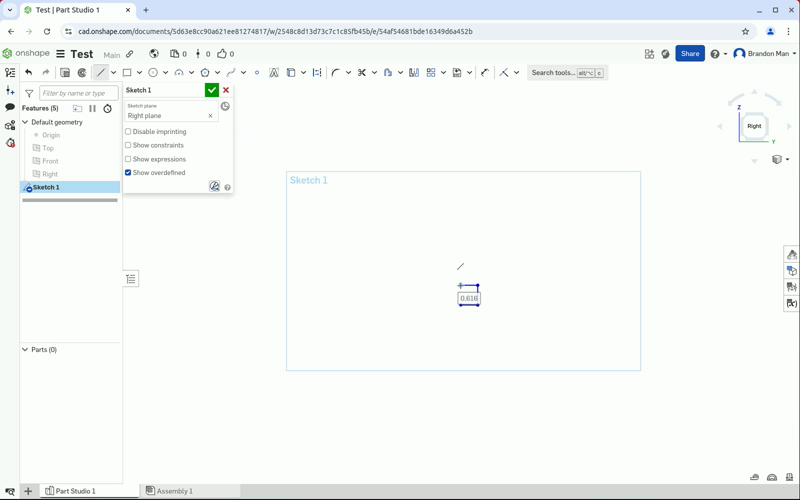
scroll(-6)
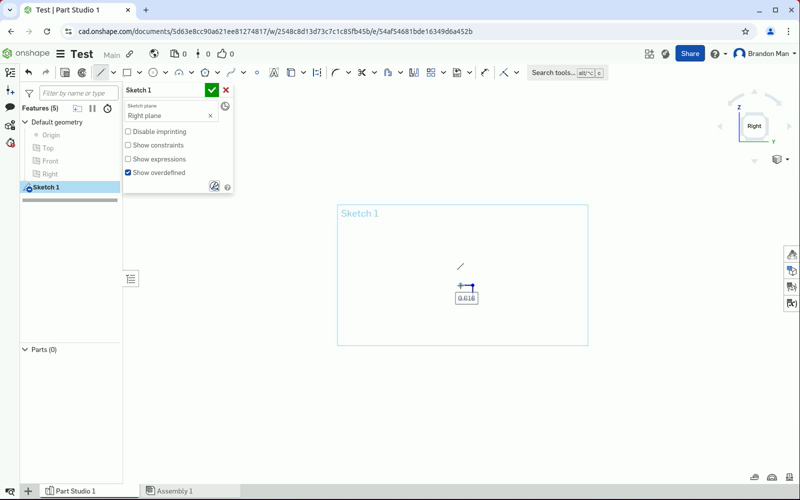
scroll(-6)
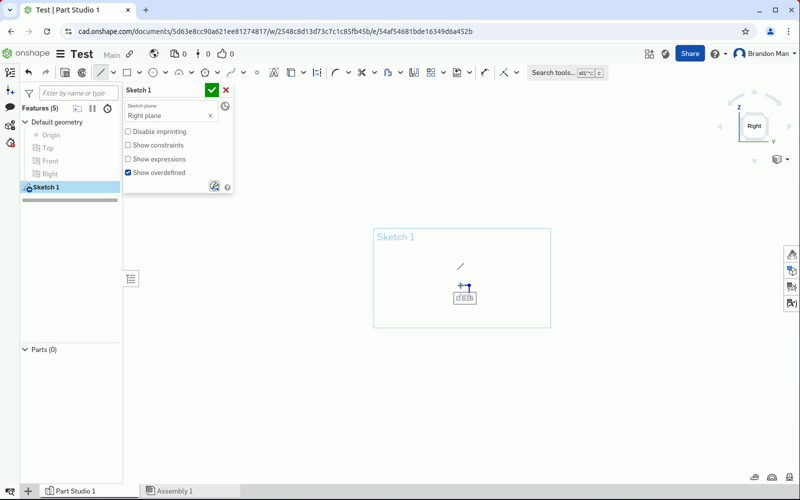
scroll(-6)
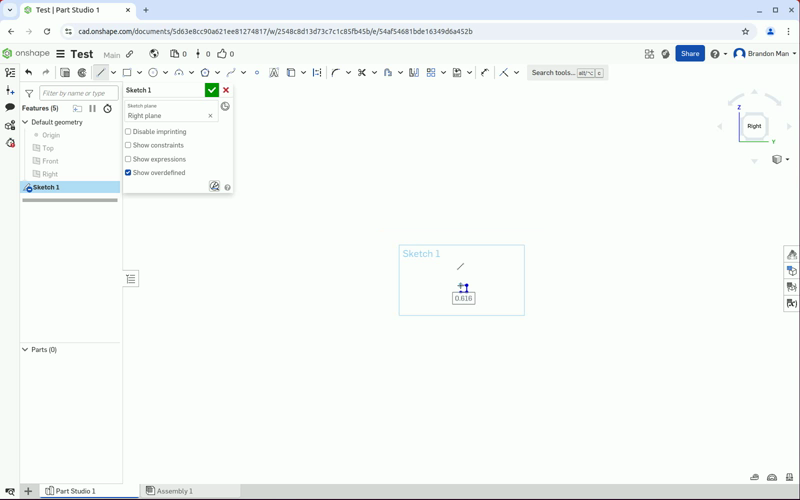
scroll(-6)
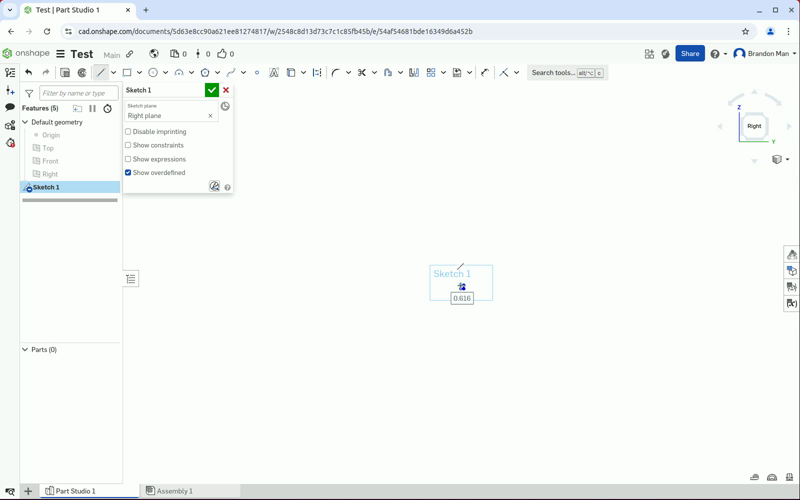
key_up(shift)
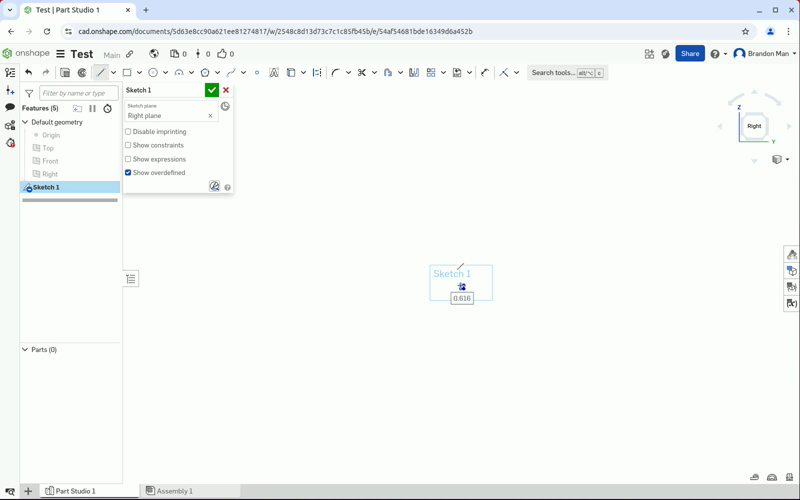
mouse_move(490, 285)
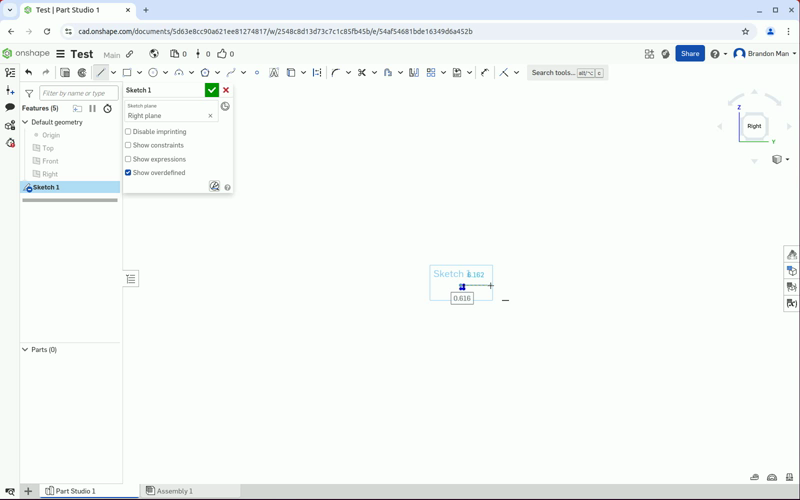
key_down(shift)
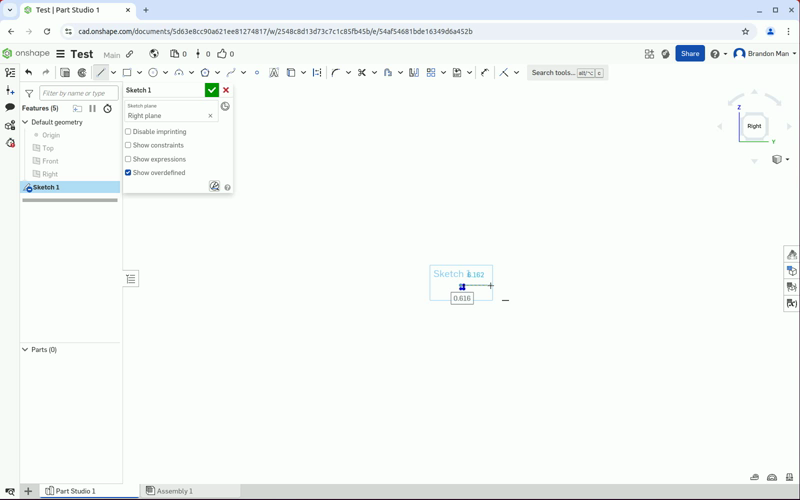
mouse_move(460, 288)
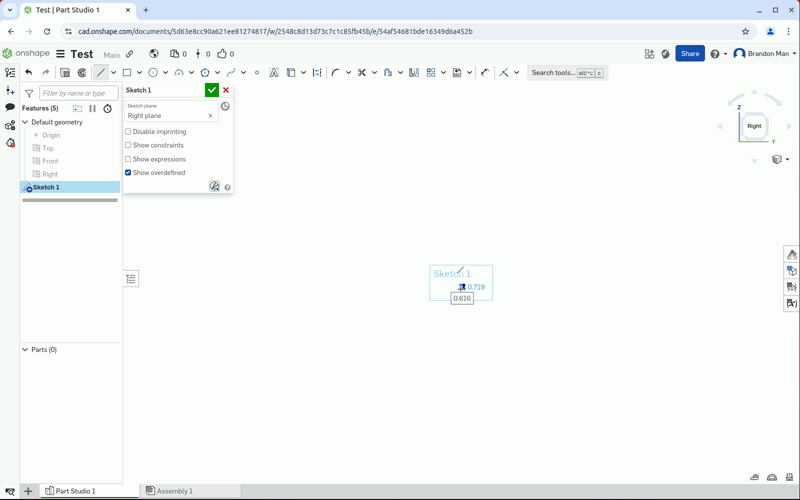
scroll(6)
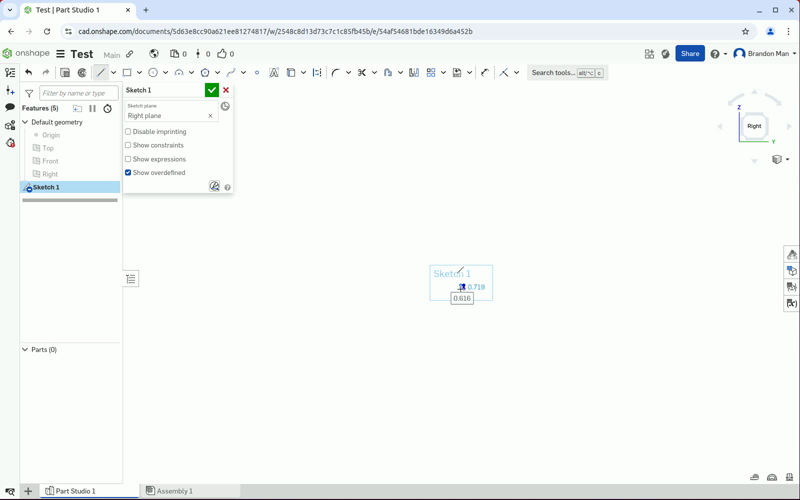
scroll(6)
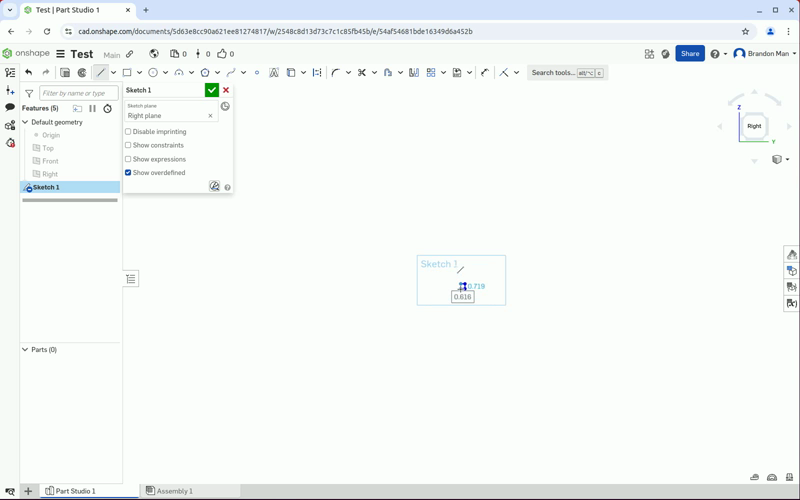
scroll(6)
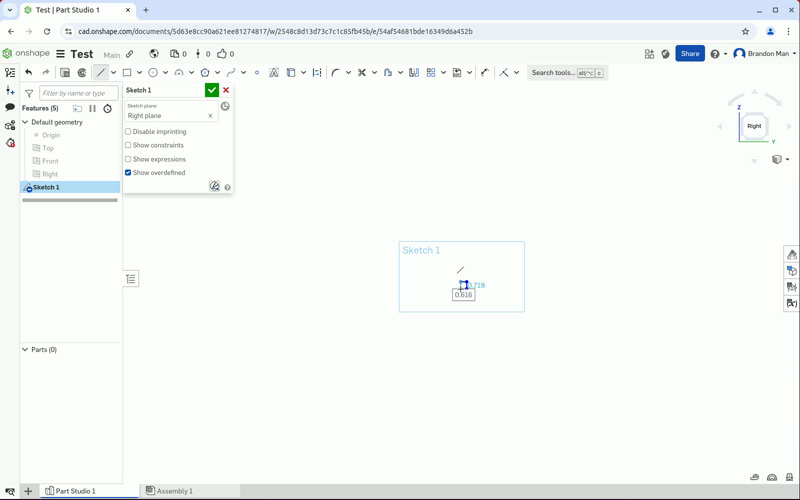
scroll(6)
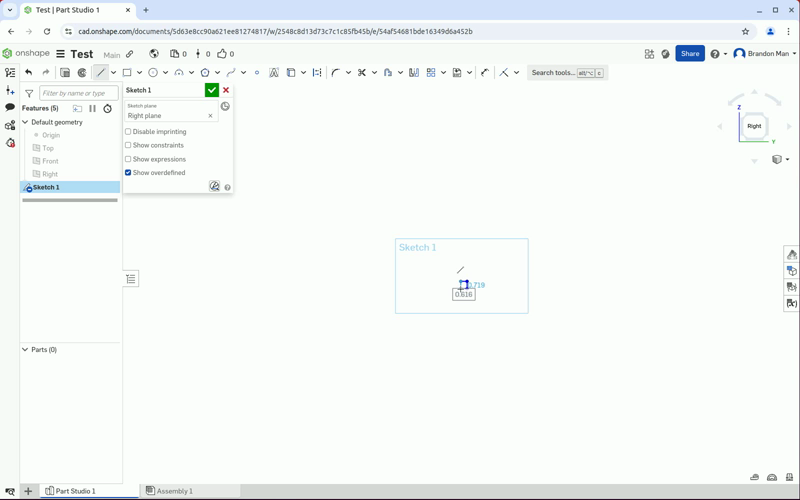
scroll(6)
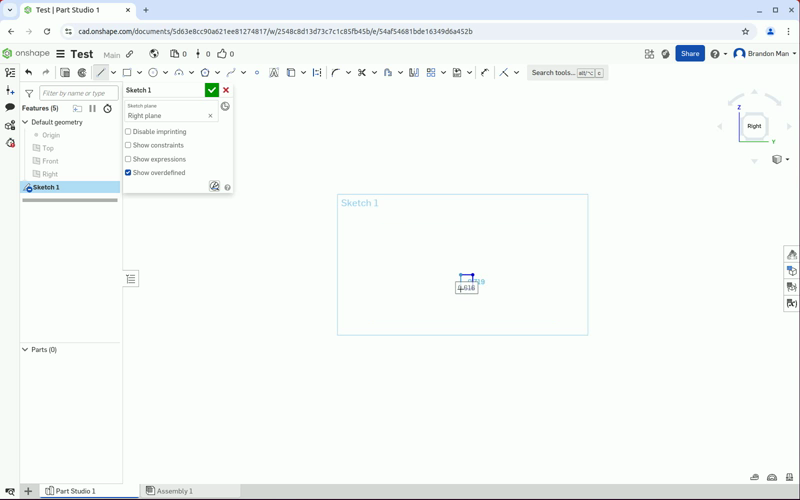
scroll(6)
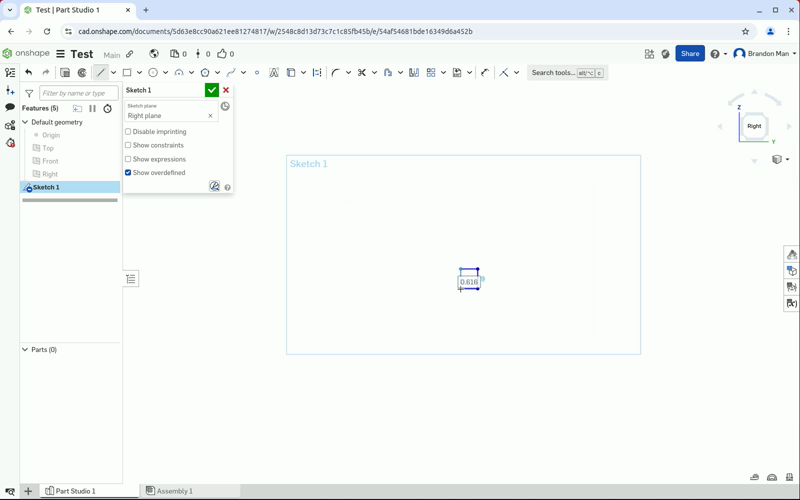
scroll(6)
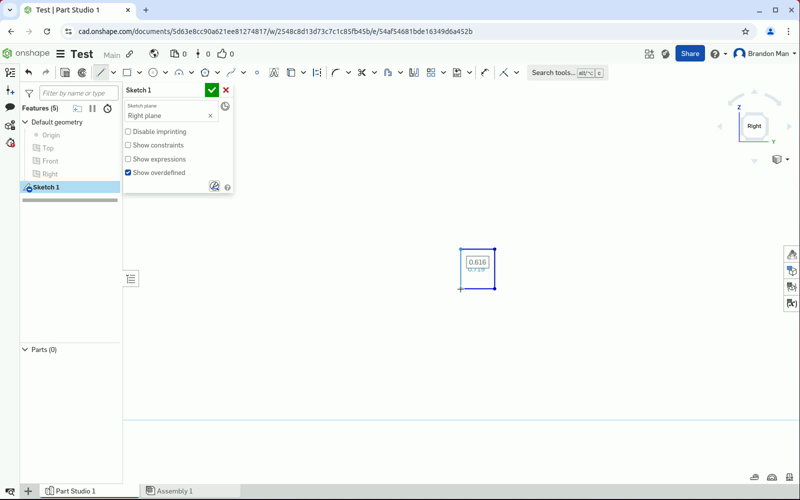
key_up(shift)
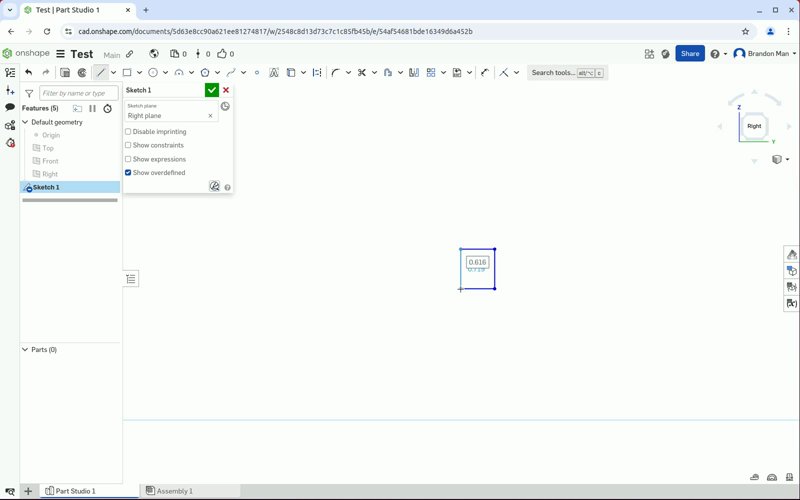
click(460, 288)
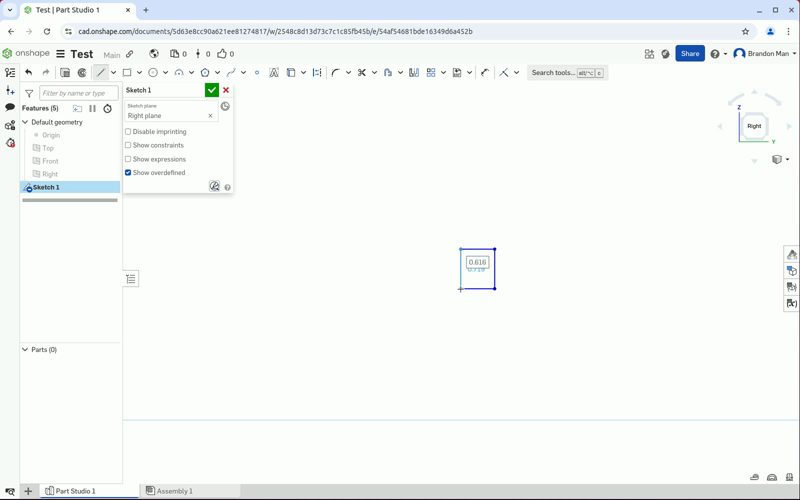
scroll(-6)
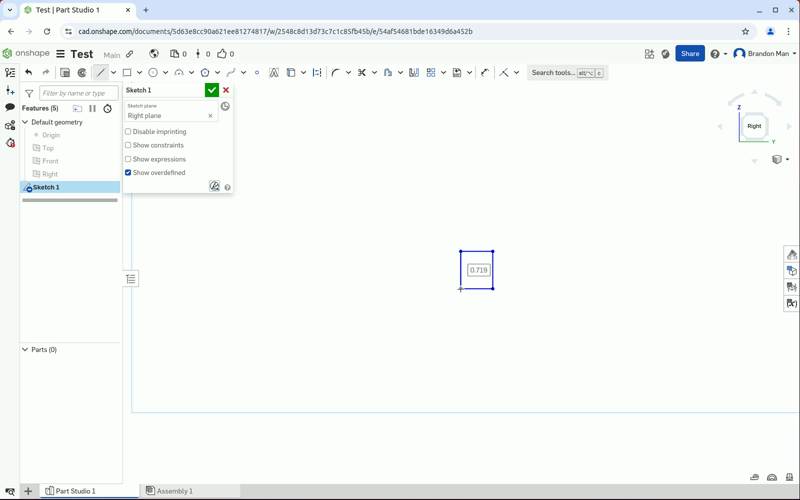
scroll(-6)
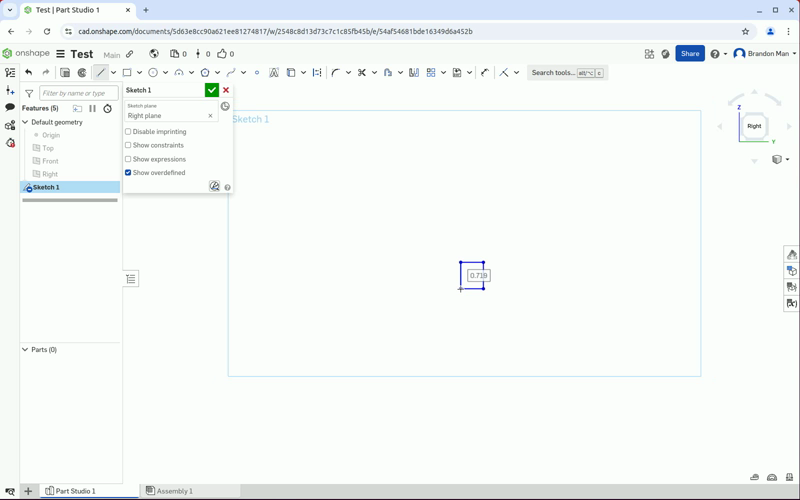
scroll(-6)
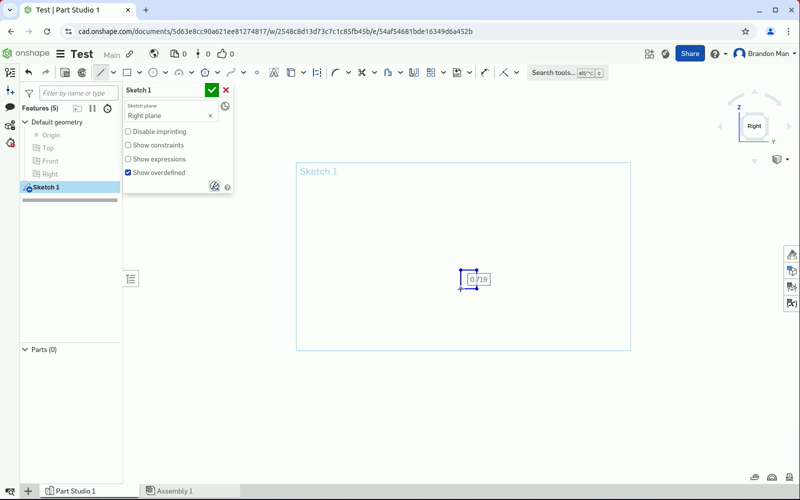
scroll(-6)
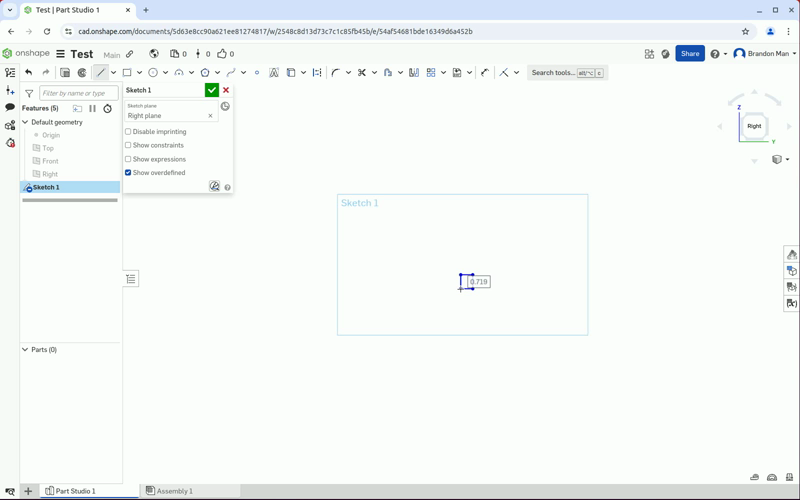
scroll(-6)
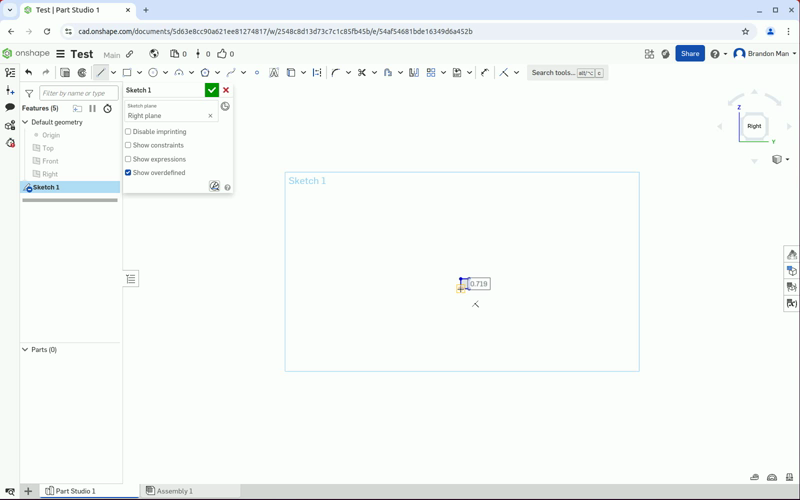
scroll(-6)
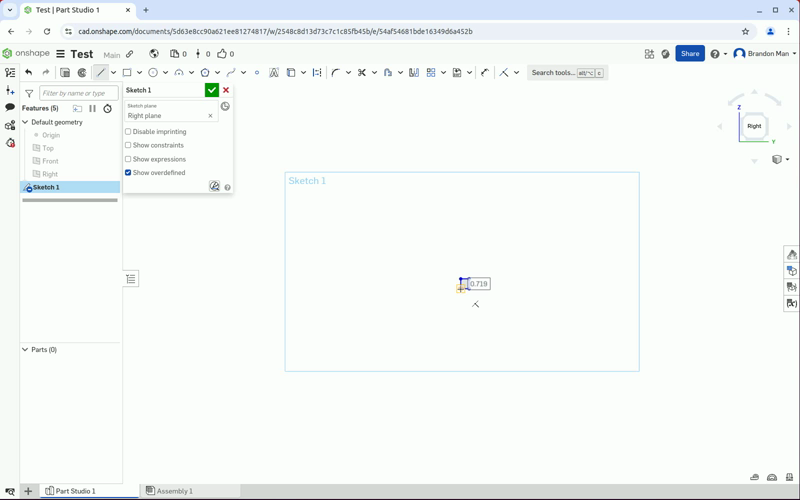
scroll(-6)
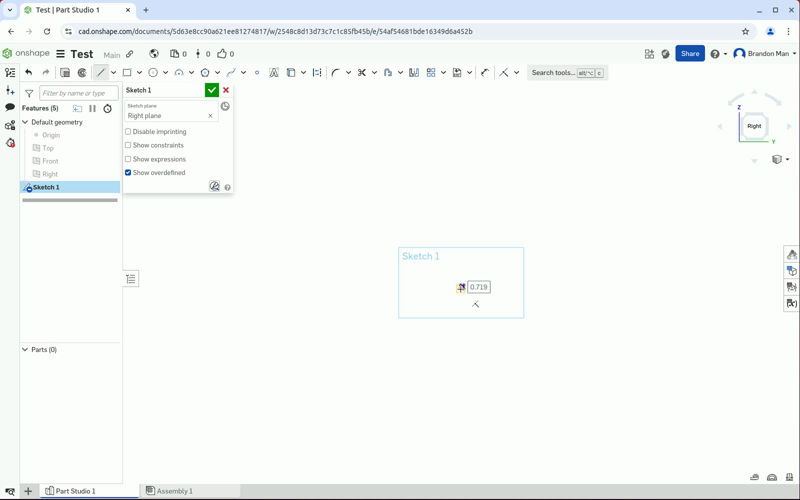
key(esc)
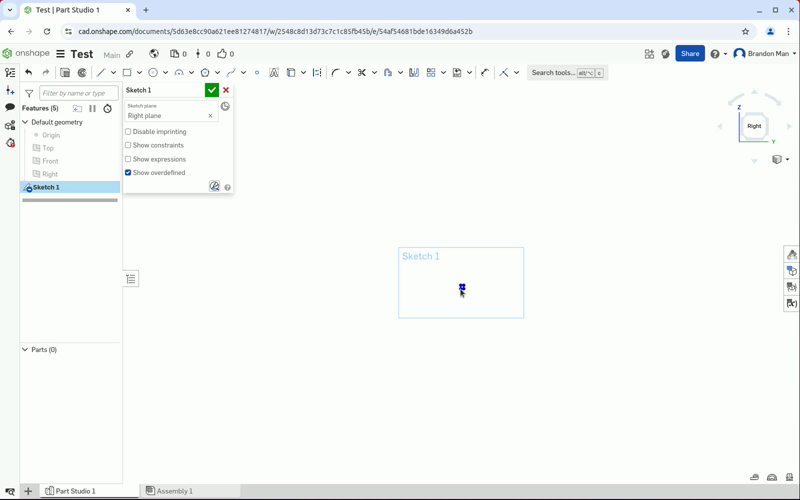
mouse_move(460, 286)
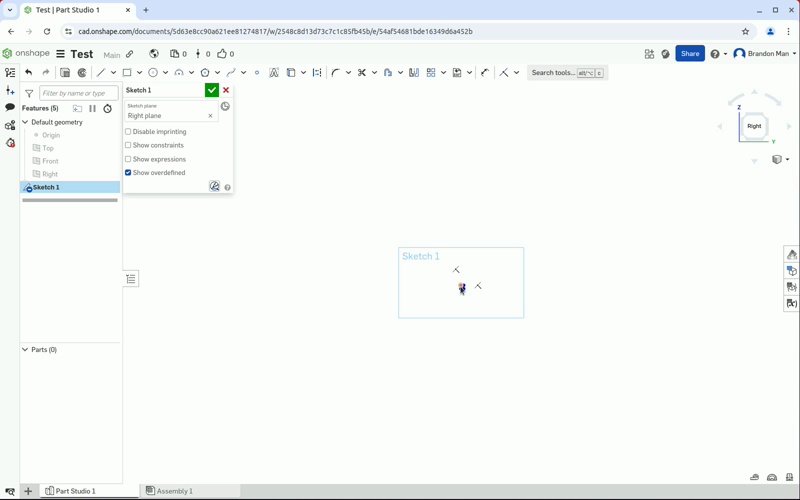
scroll(6)
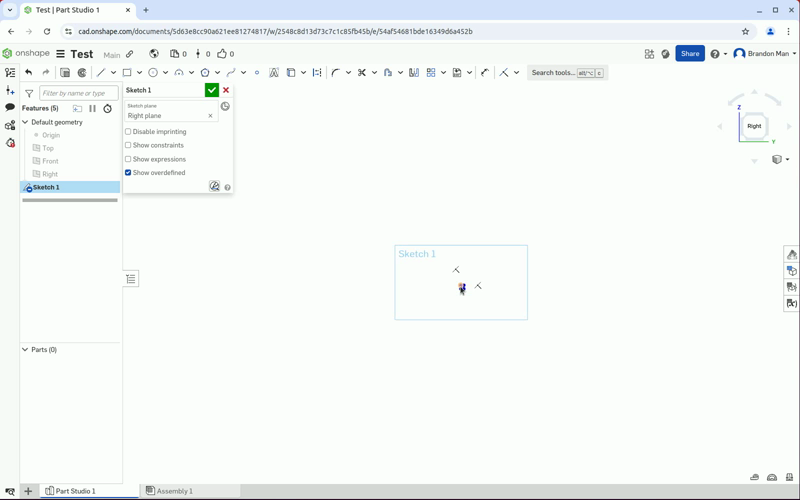
scroll(6)
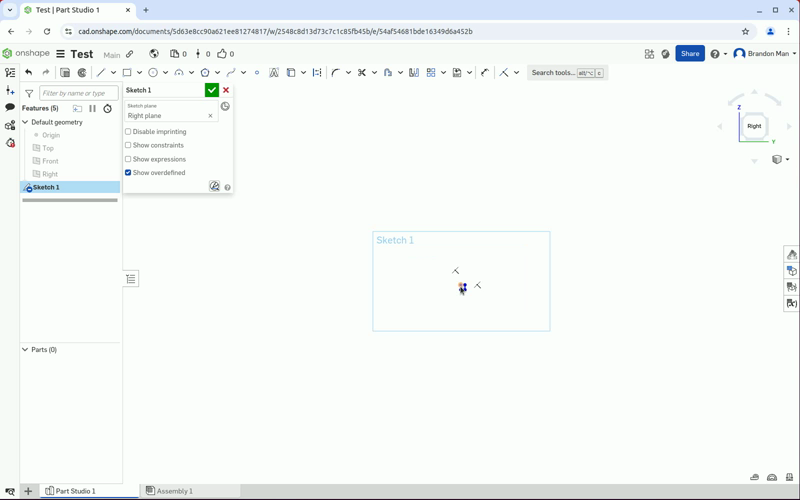
scroll(6)
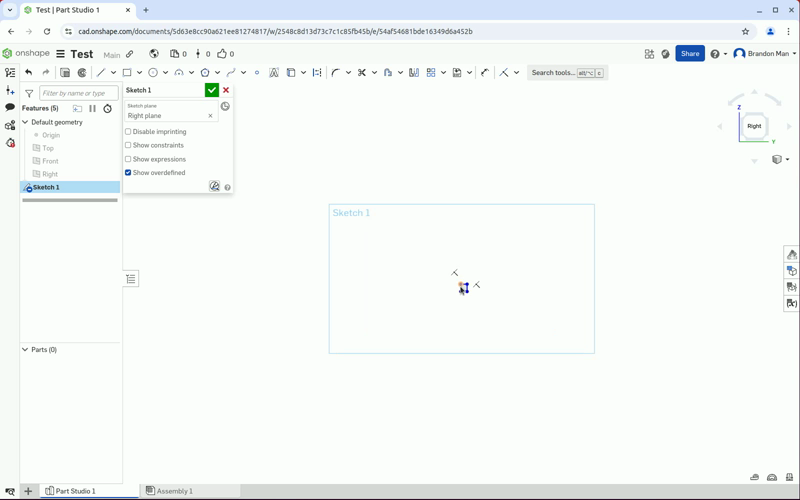
scroll(6)
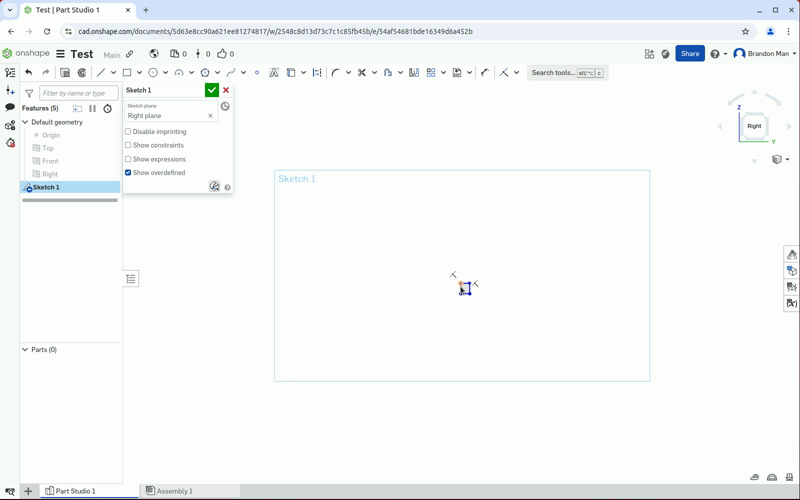
scroll(6)
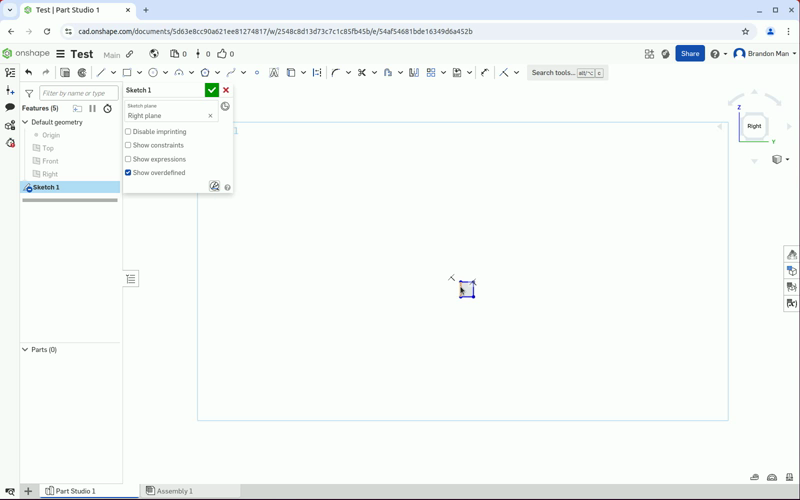
scroll(6)
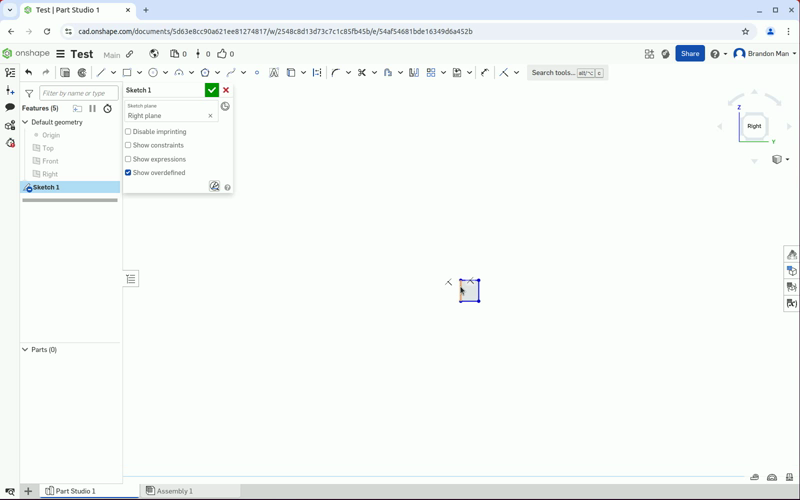
scroll(6)
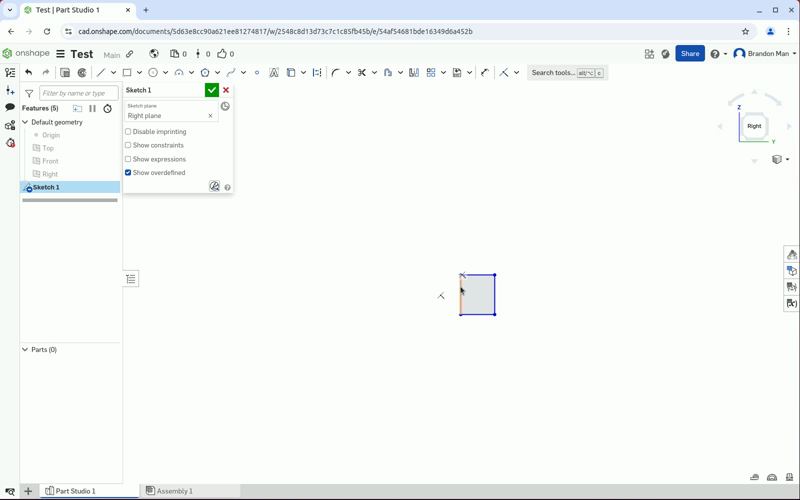
click(460, 286)
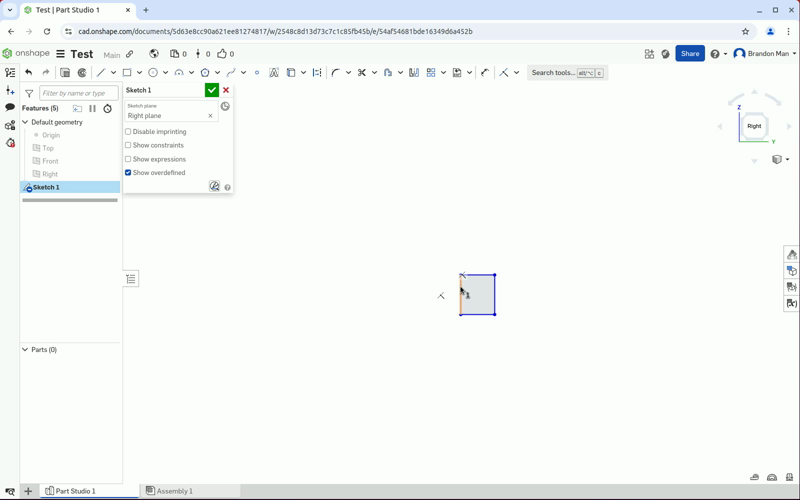
scroll(-6)
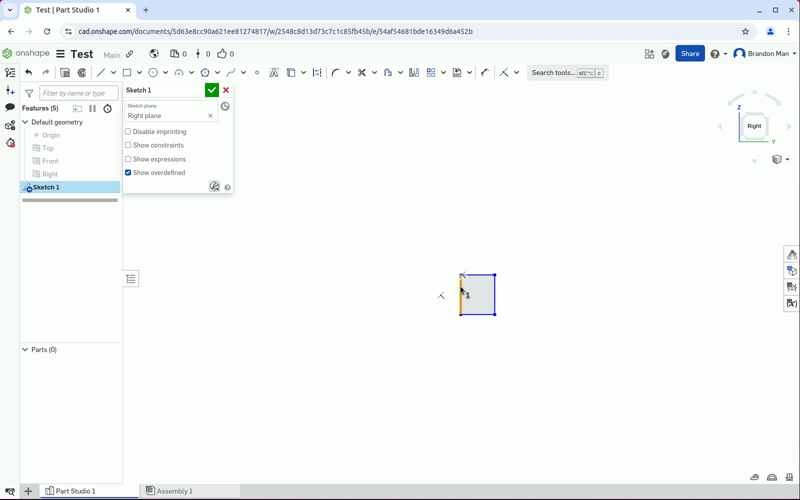
scroll(-6)
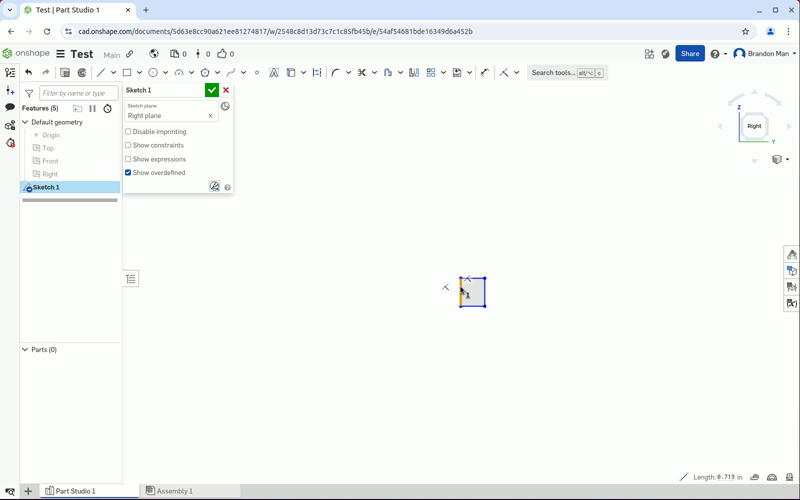
scroll(-6)
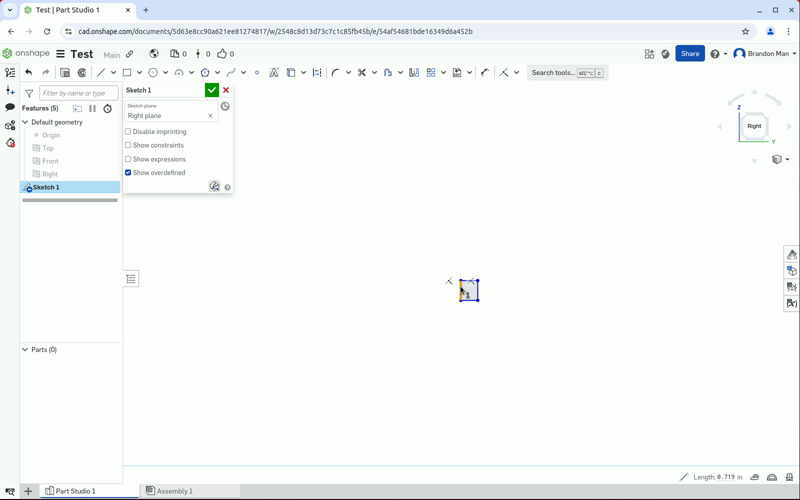
scroll(-6)
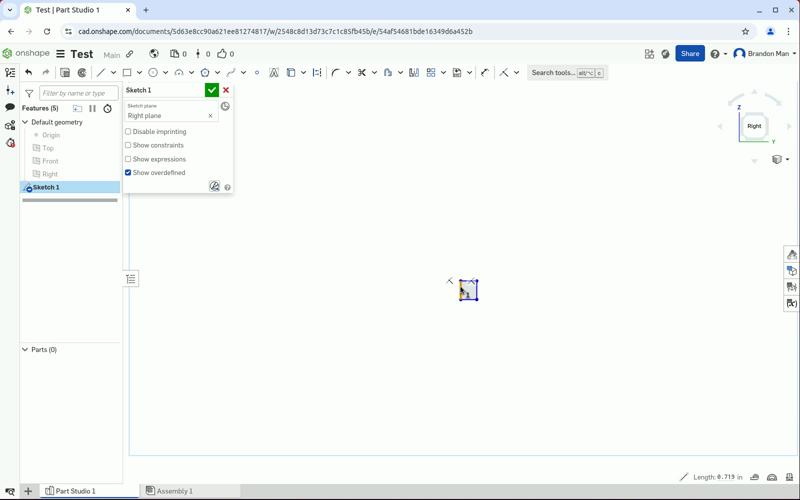
scroll(-6)
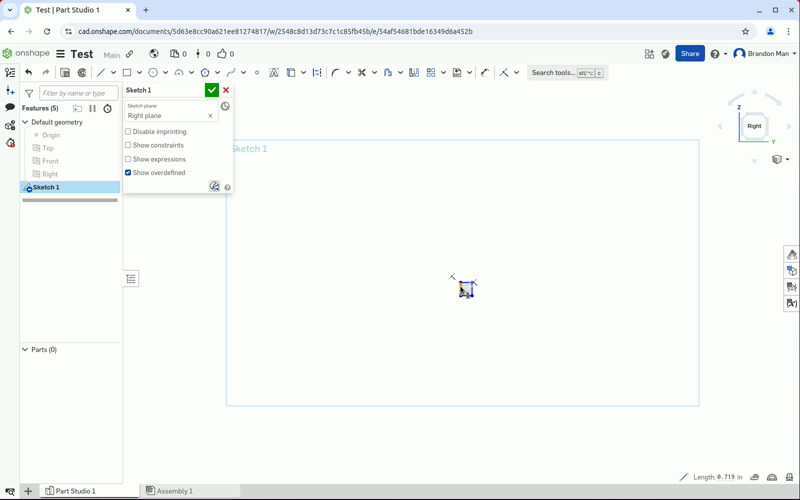
scroll(-6)
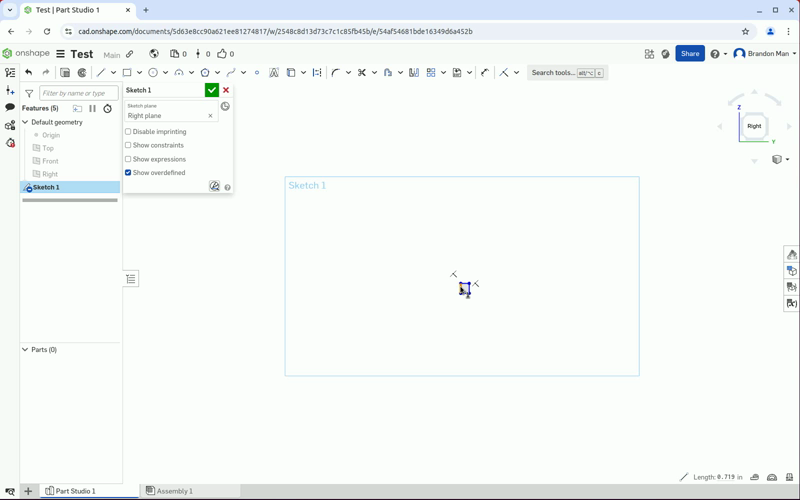
scroll(-6)
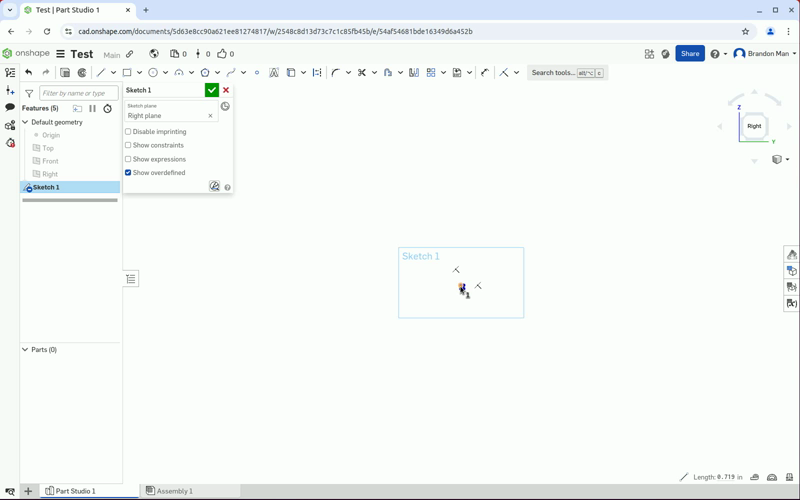
mouse_move(73, 352)
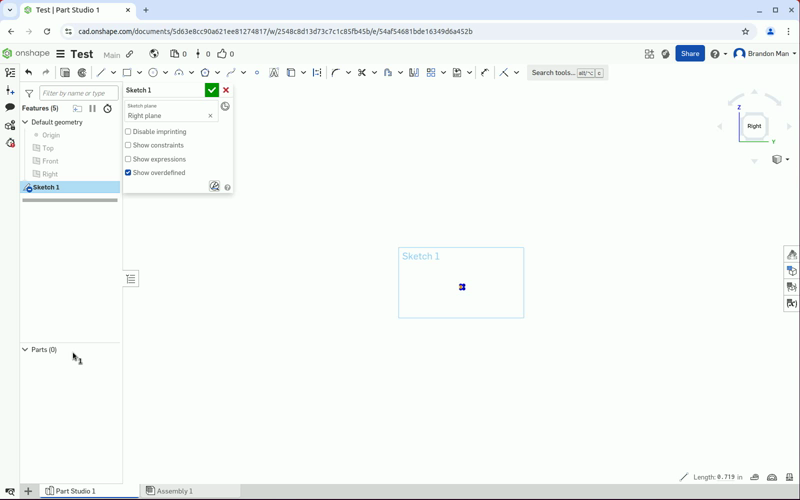
key(shift+y)
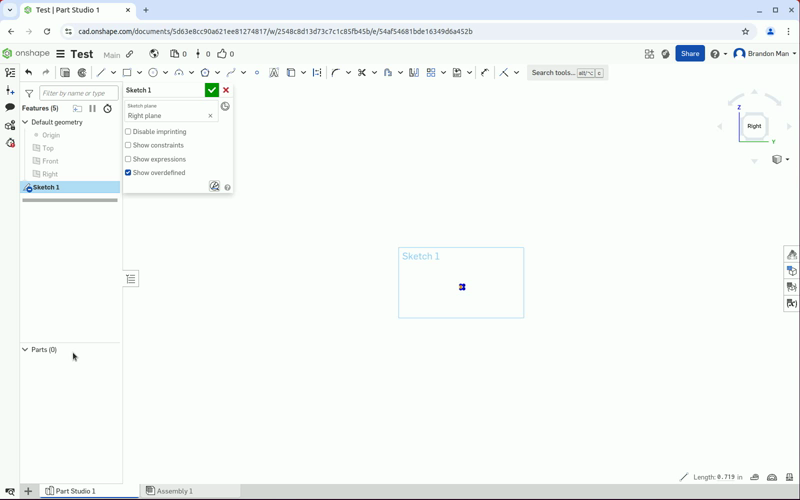
key(shift+e)
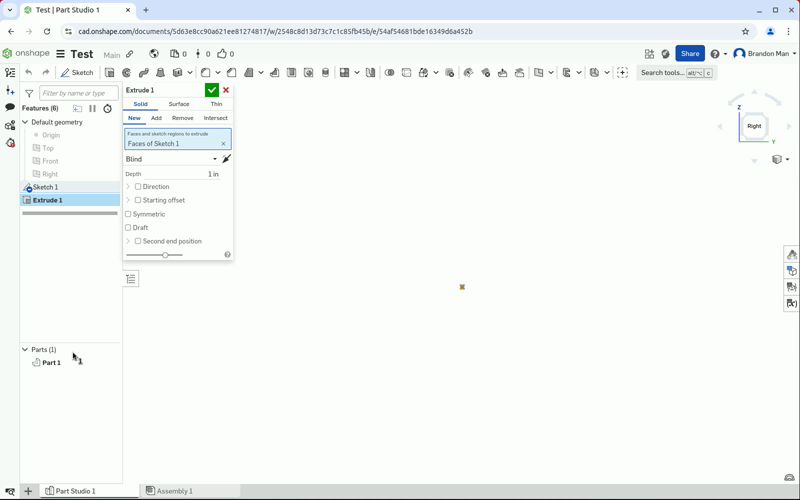
mouse_move(143, 106)
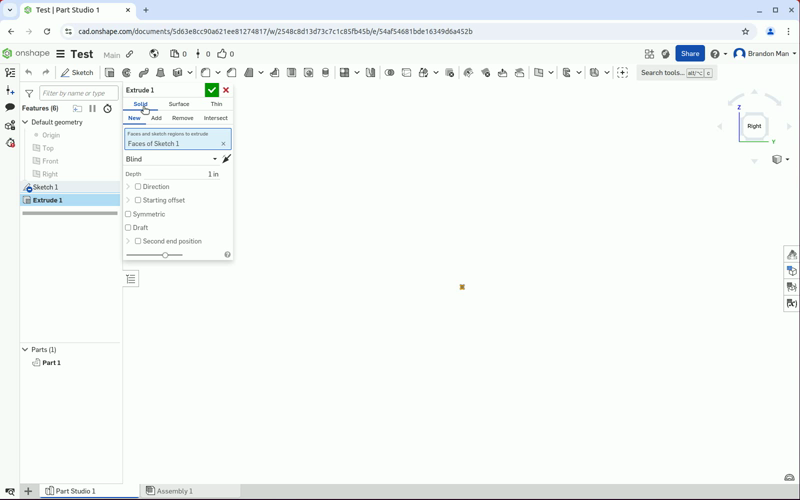
click(143, 106)
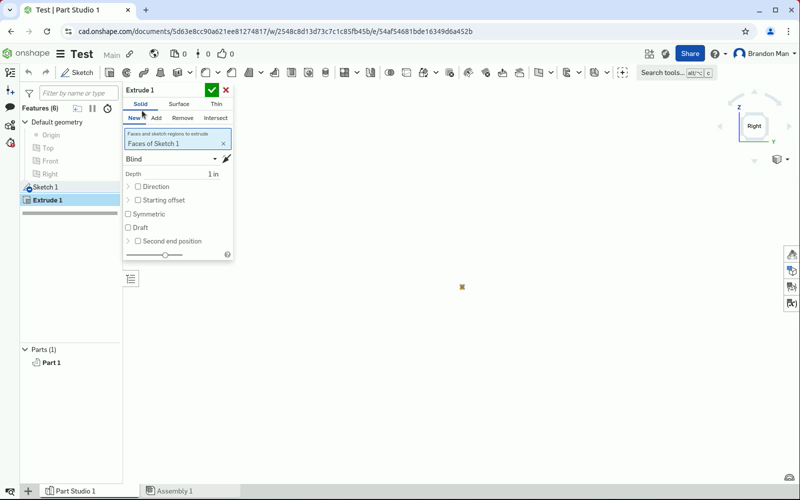
mouse_move(137, 120)
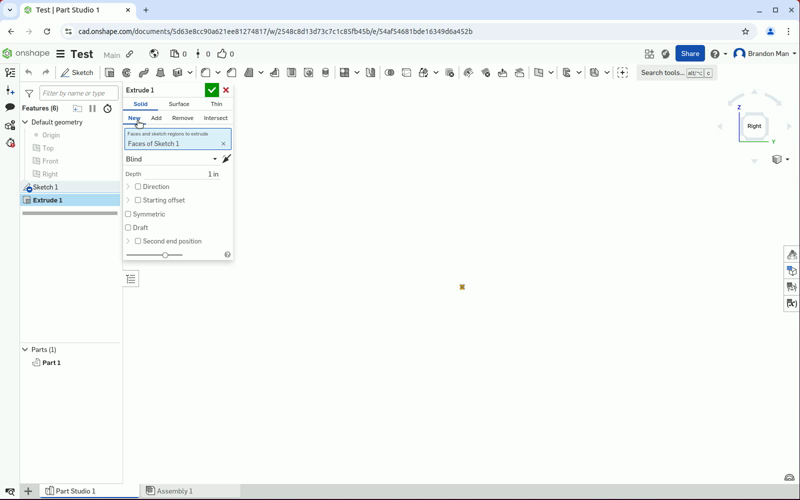
click(137, 120)
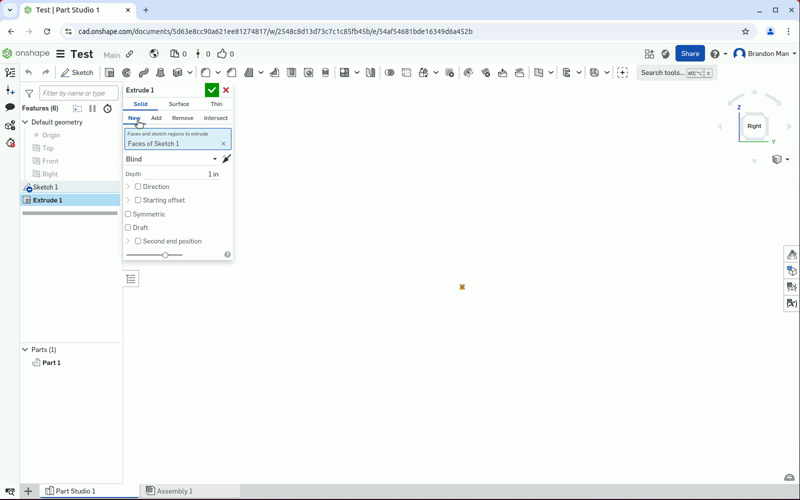
key(tab, 4)
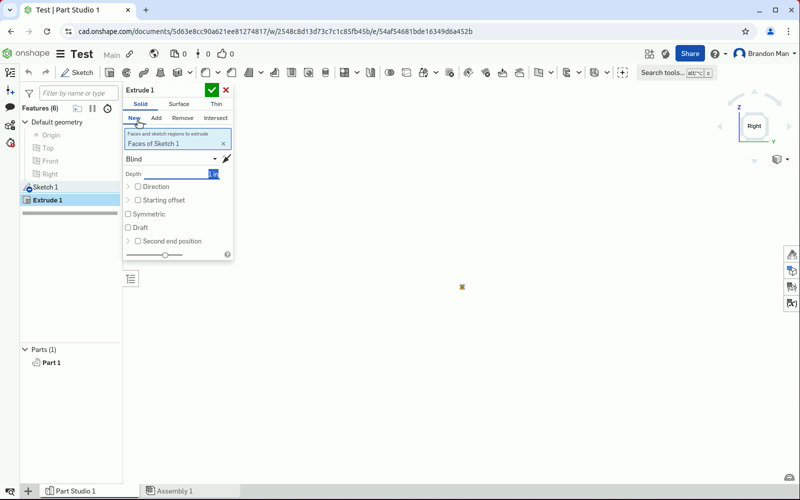
text(4.574)
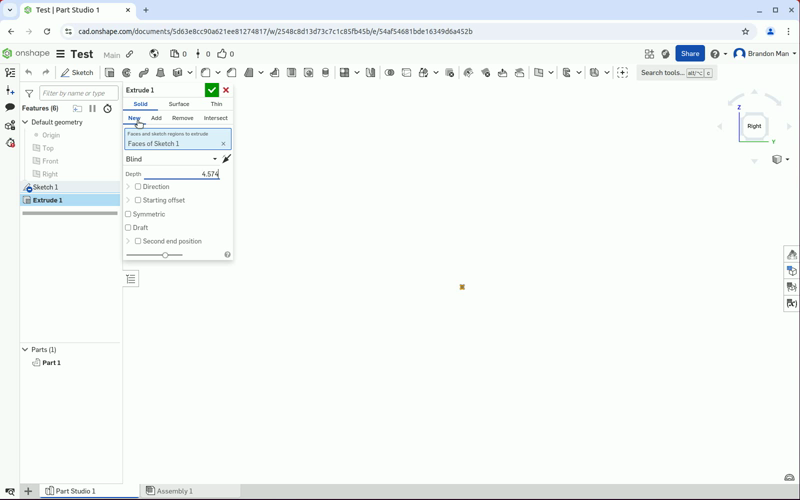
key(enter)
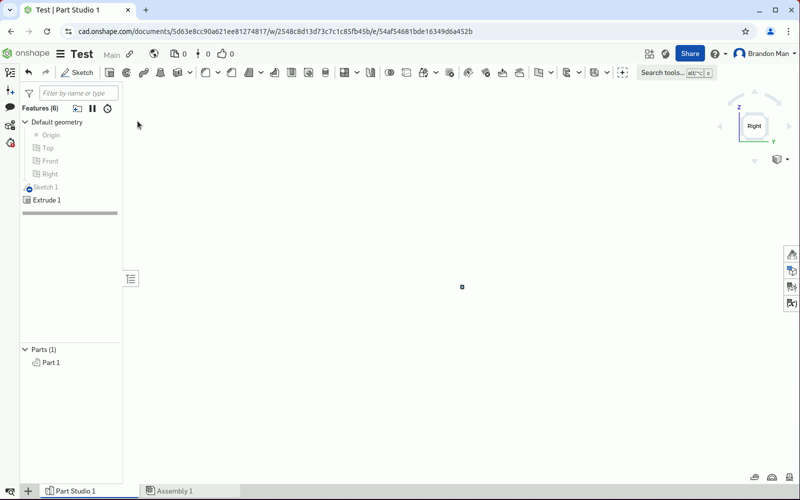
key(shift+h)
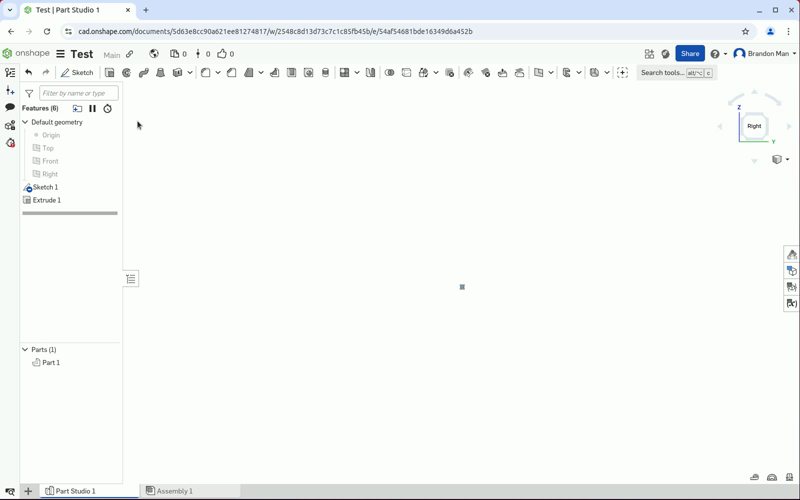
key(shift+h)
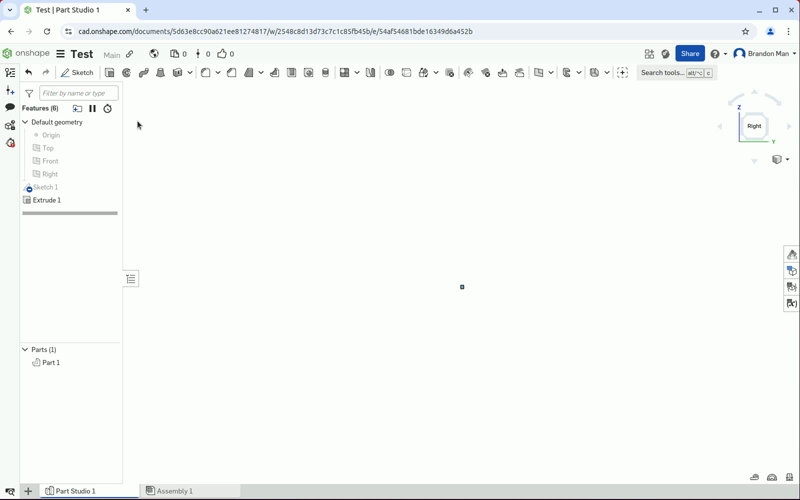
mouse_move(73, 189)
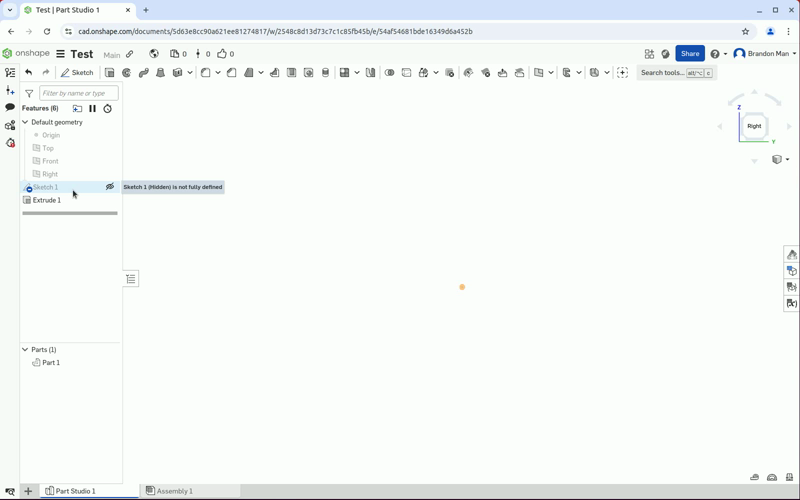
click(73, 189)
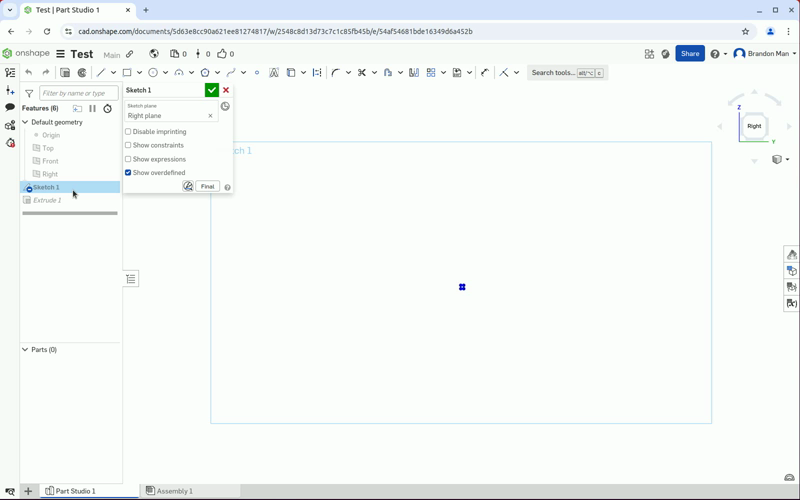
mouse_move(229, 92)
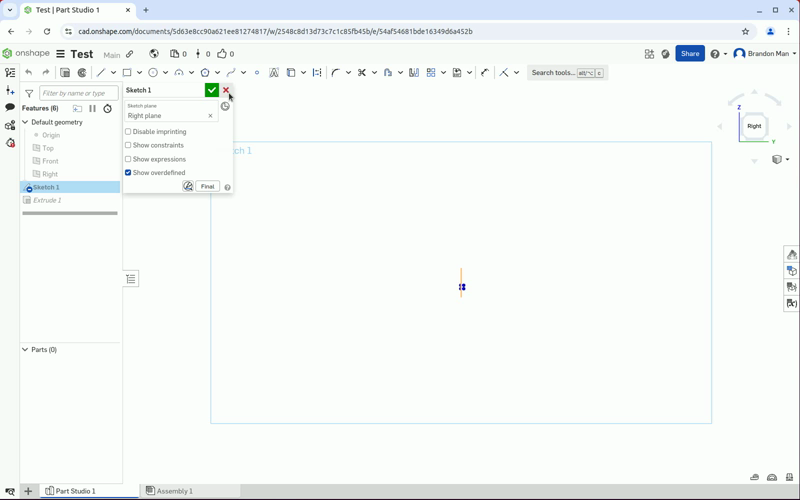
click(229, 92)
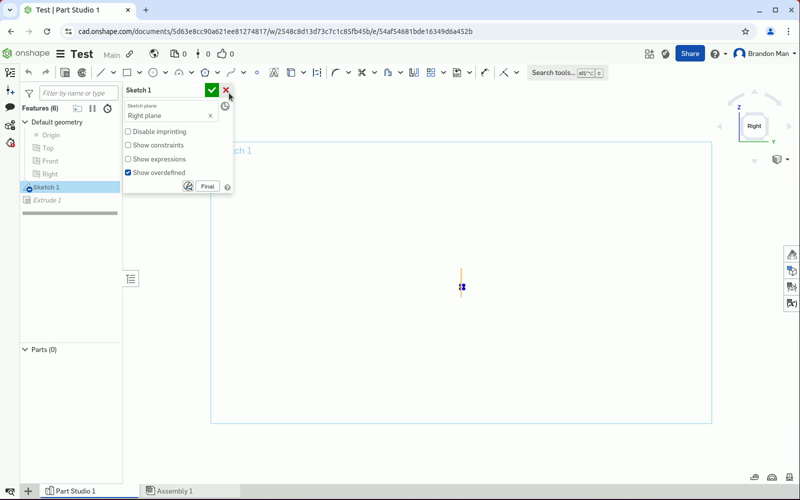
key(shift+s)
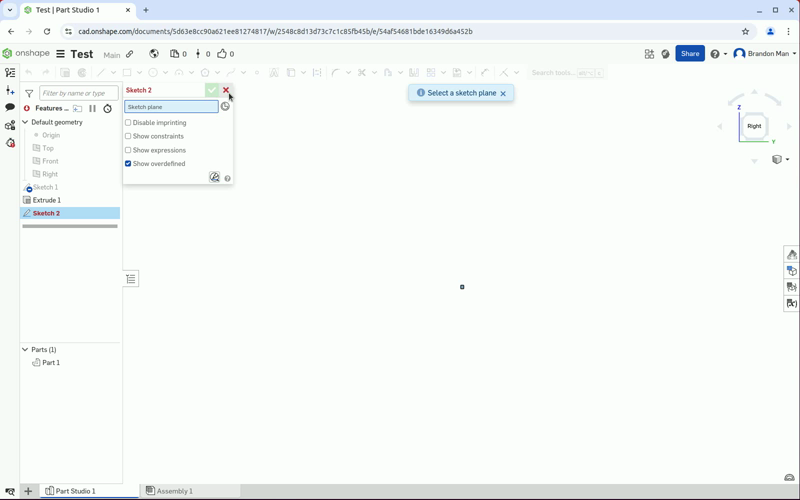
mouse_move(73, 176)
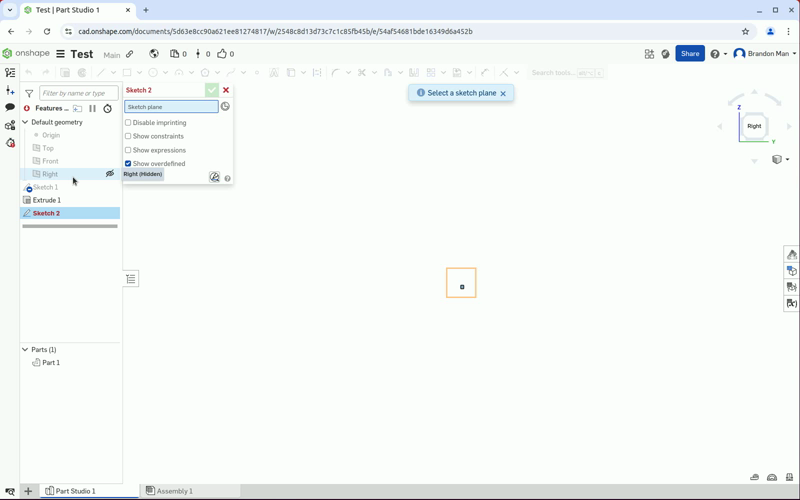
click(73, 176)
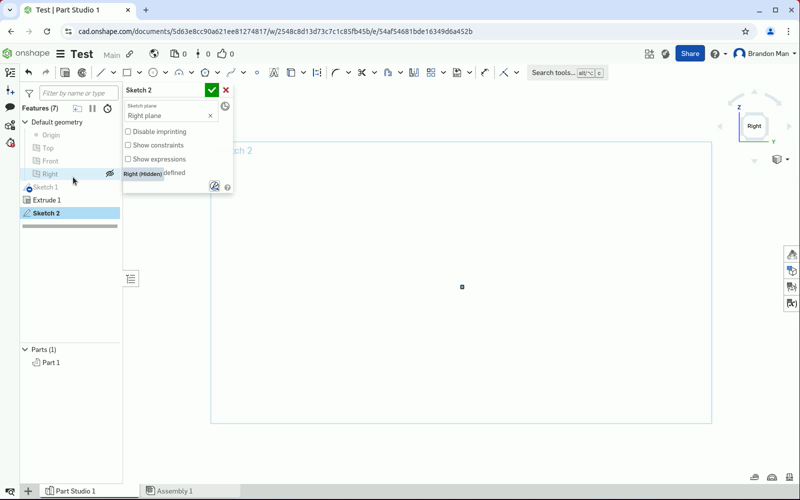
mouse_move(73, 352)
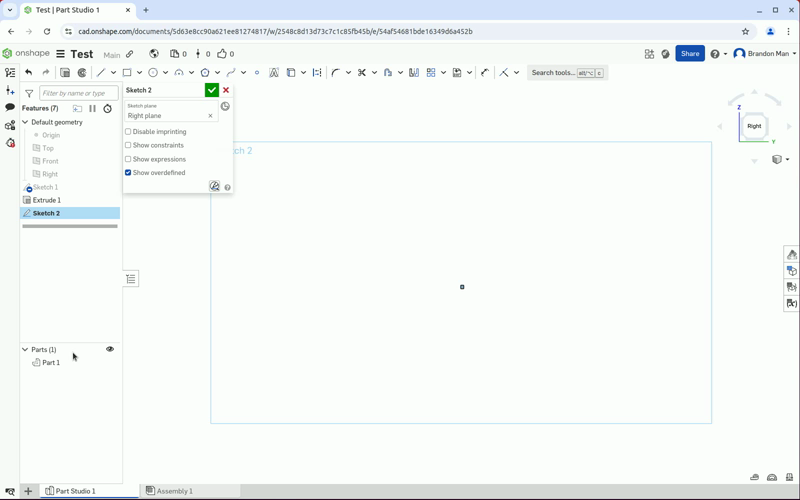
key(y)
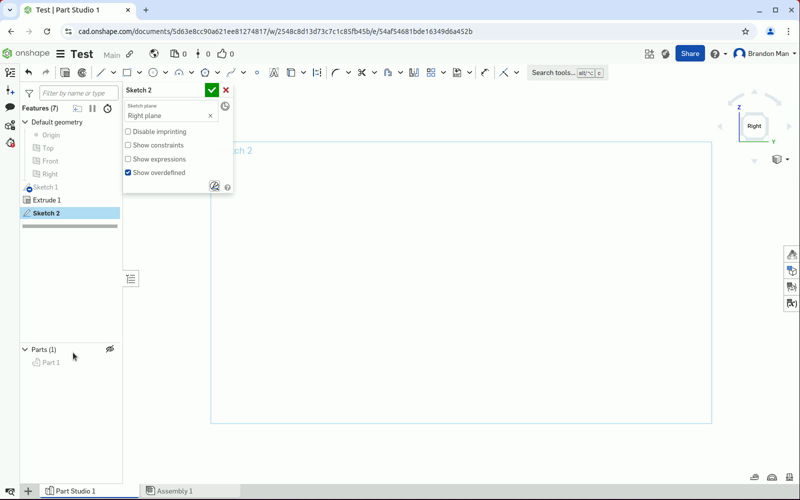
key(l)
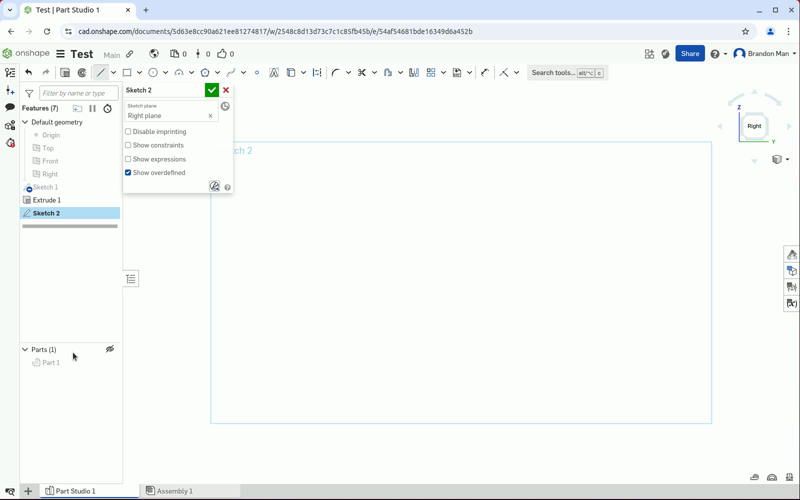
key_down(shift)
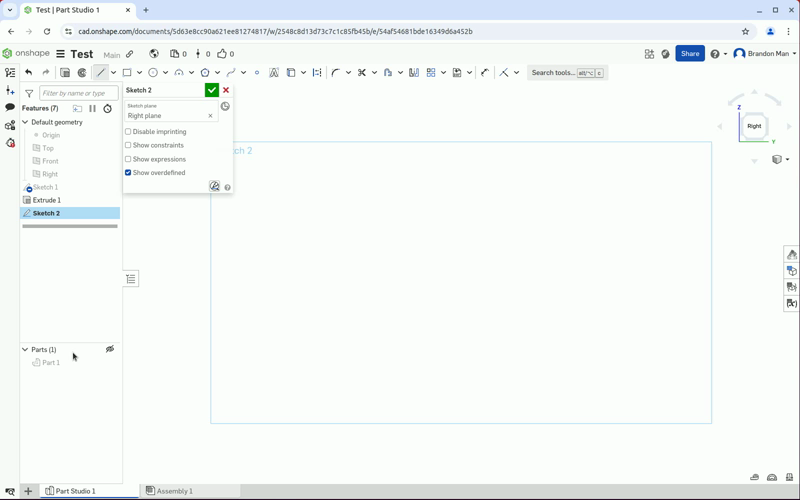
mouse_move(460, 292)
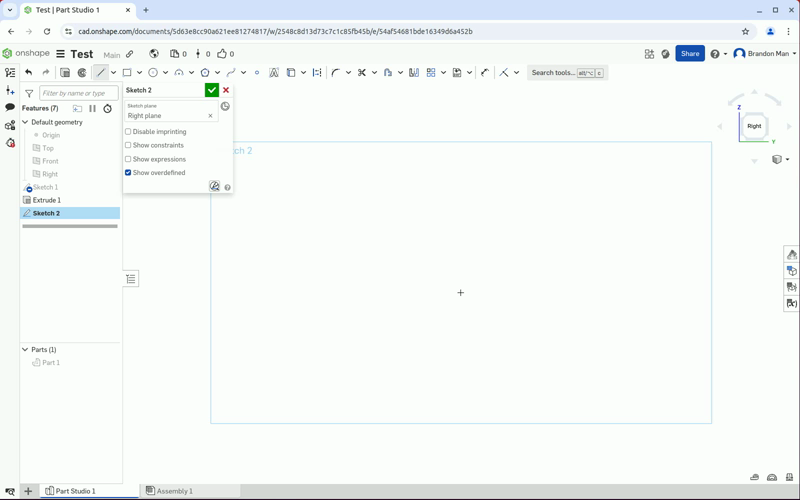
click(460, 292)
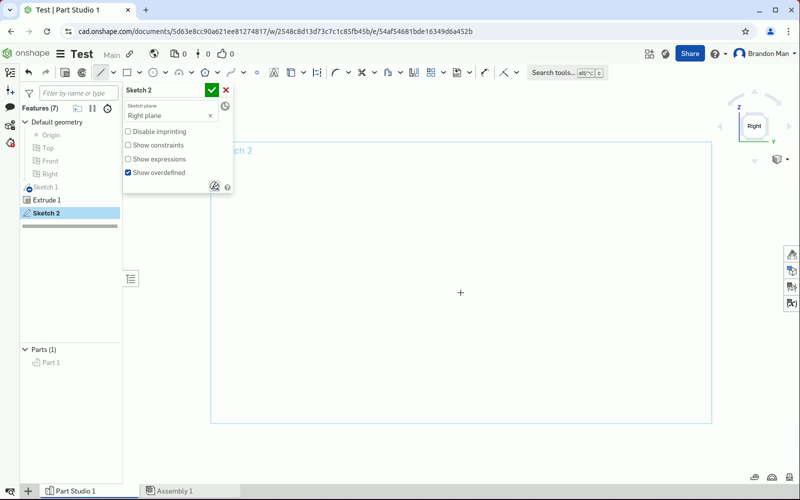
key_up(shift)
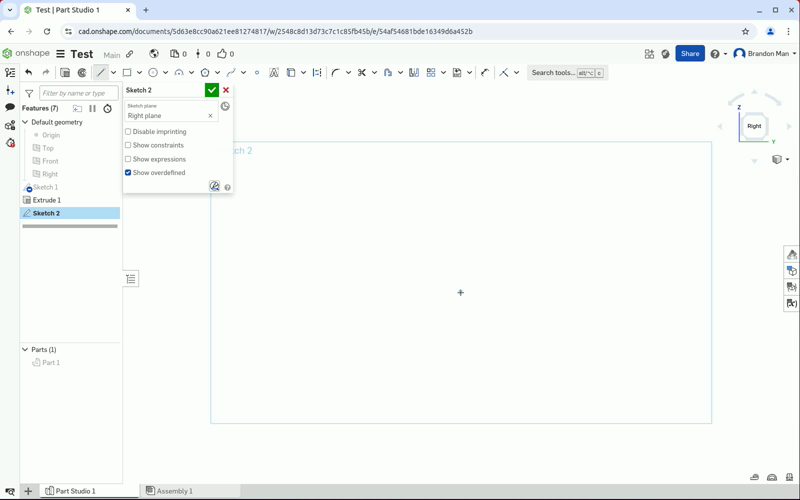
key_down(shift)
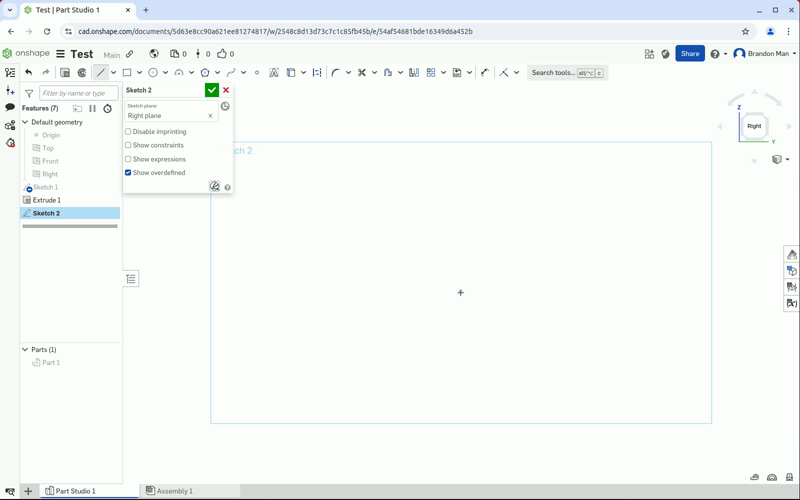
mouse_move(490, 292)
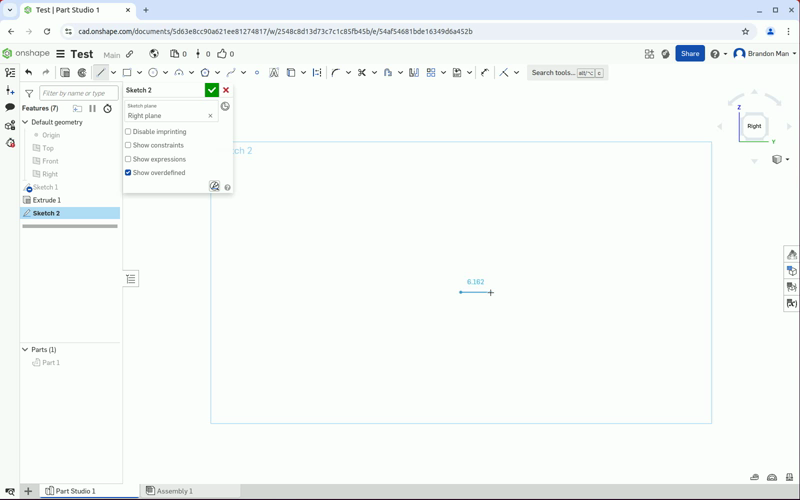
mouse_move(462, 292)
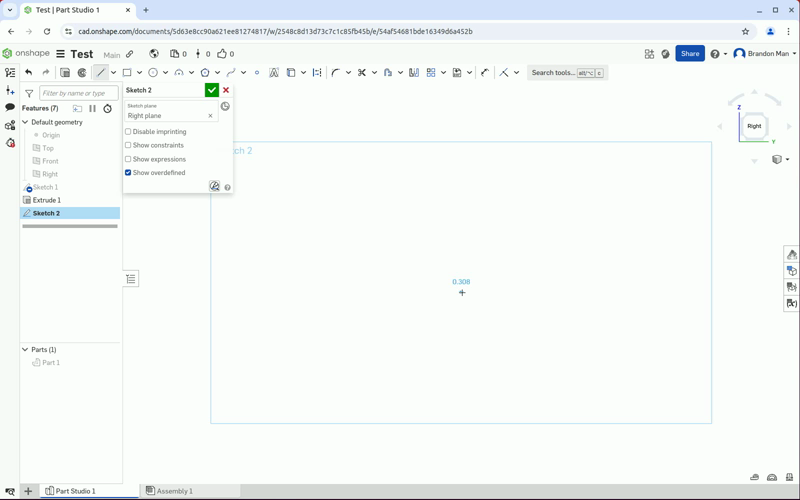
scroll(6)
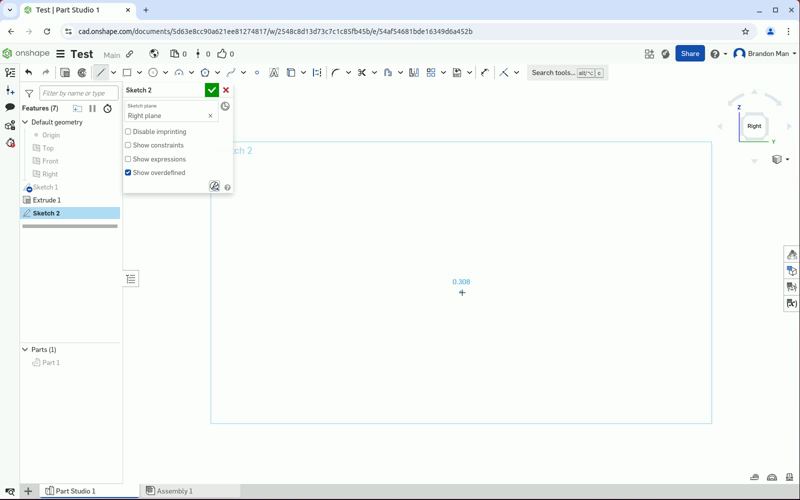
scroll(6)
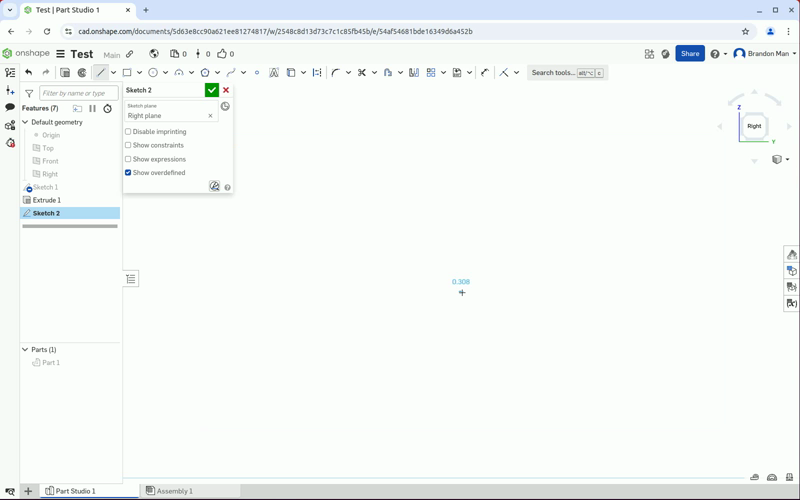
scroll(6)
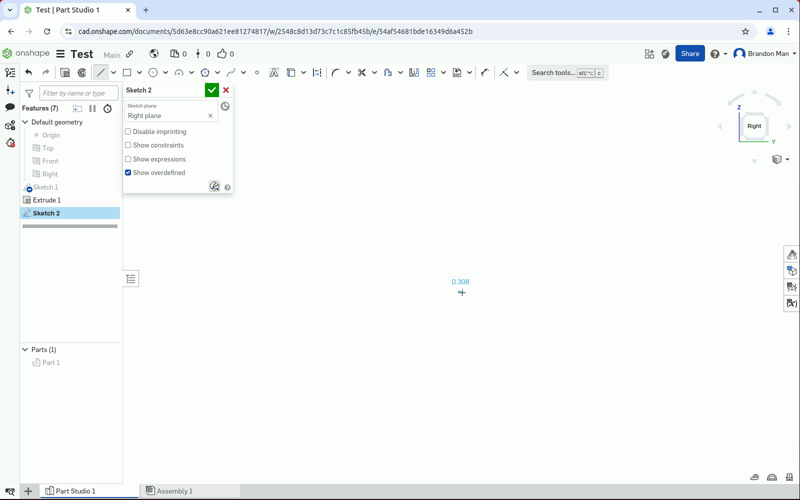
scroll(6)
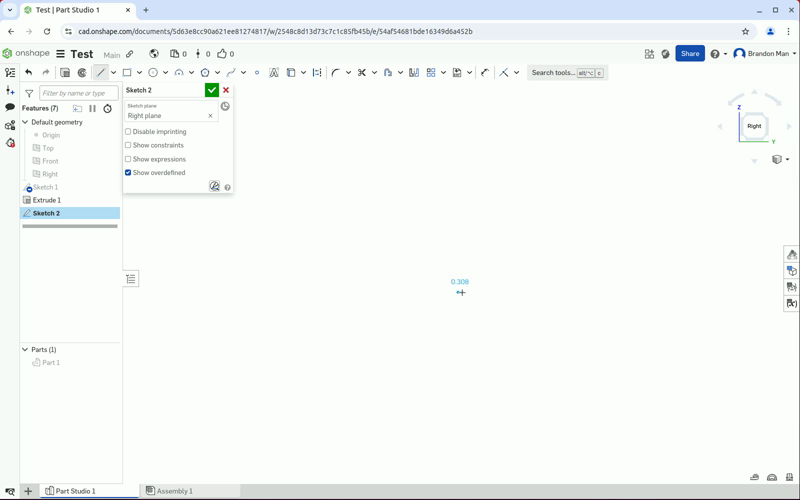
scroll(6)
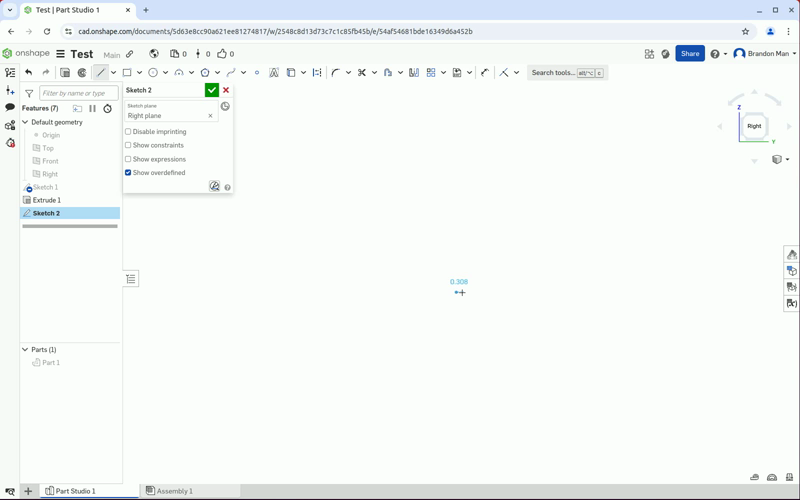
scroll(6)
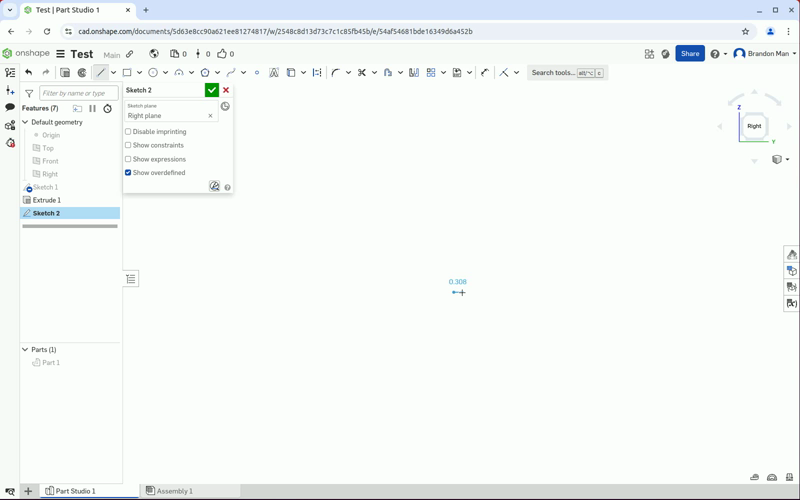
scroll(6)
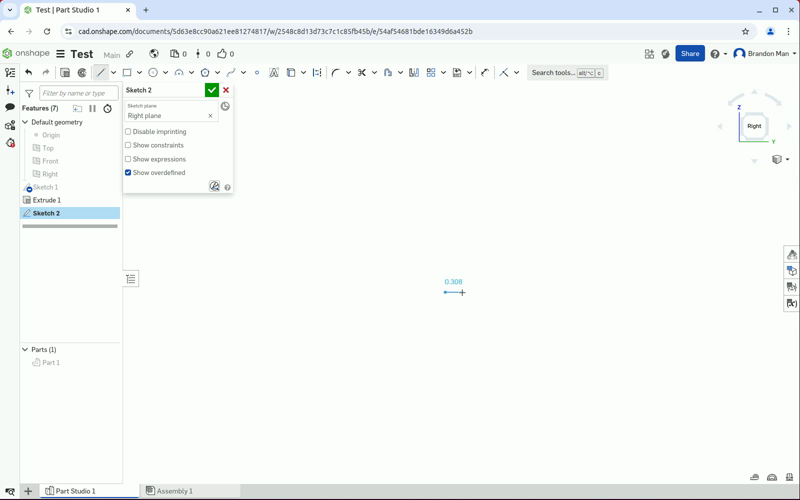
click(462, 292)
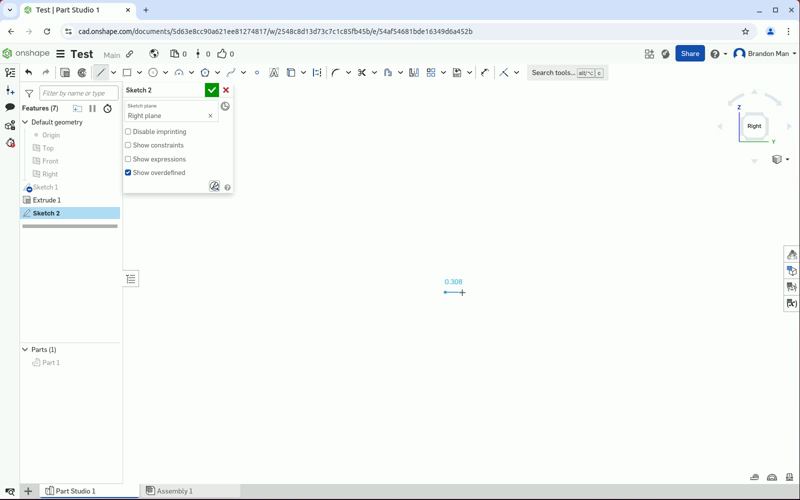
scroll(-6)
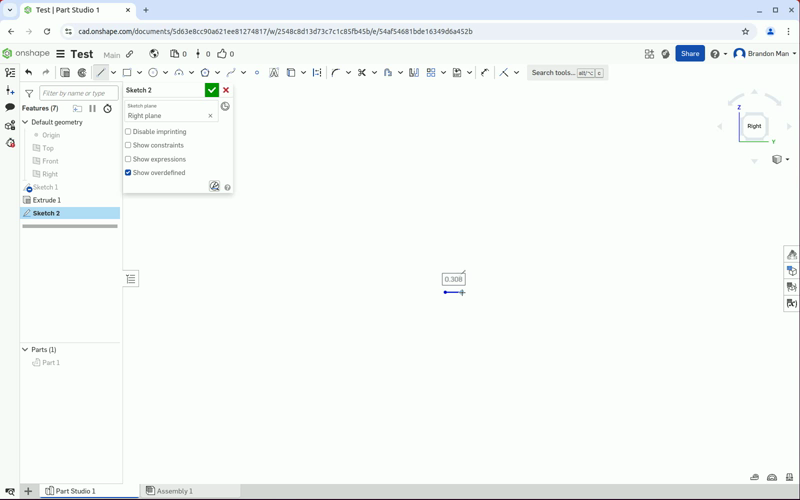
scroll(-6)
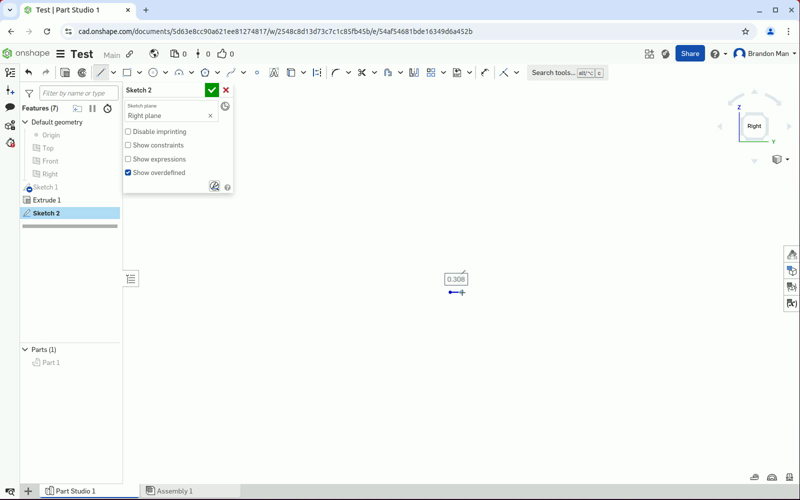
scroll(-6)
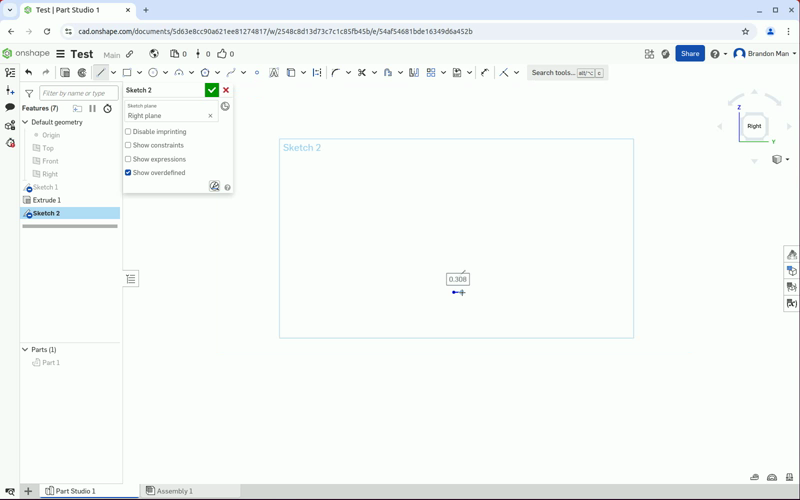
scroll(-6)
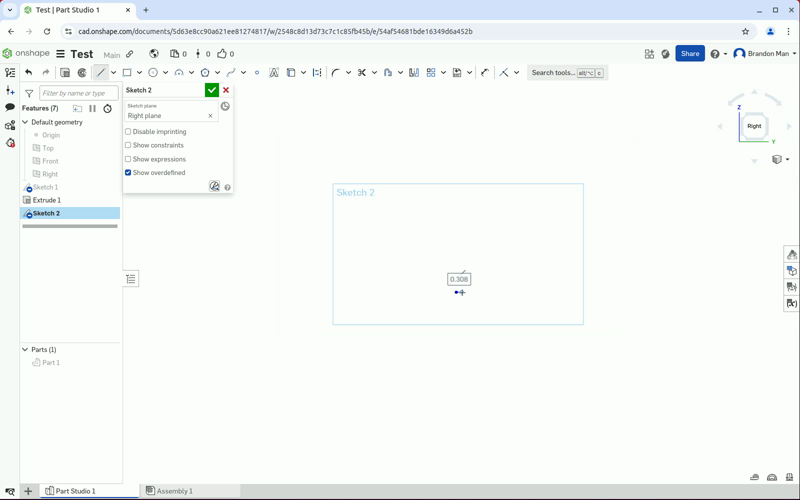
scroll(-6)
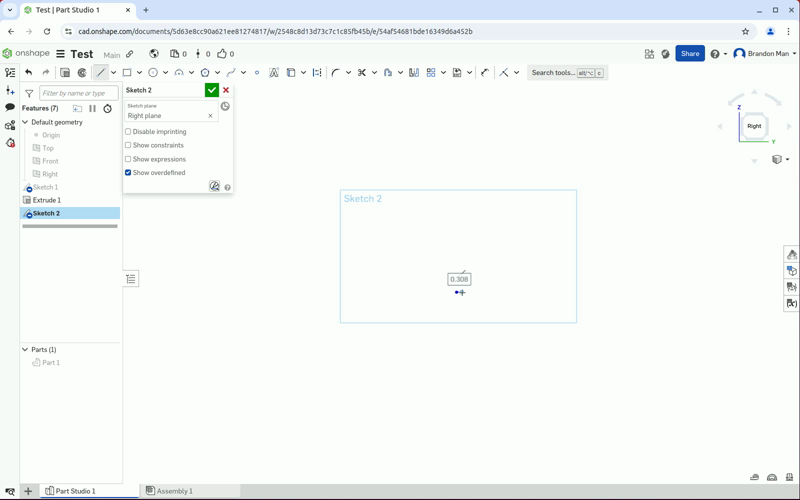
scroll(-6)
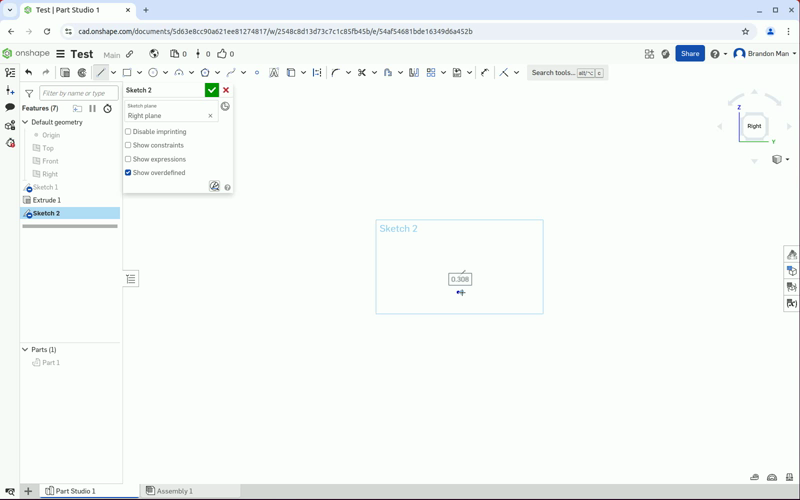
scroll(-6)
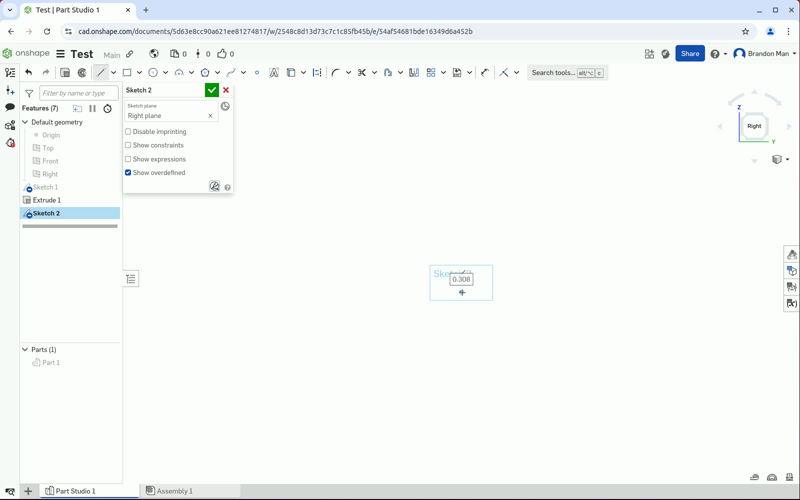
key_up(shift)
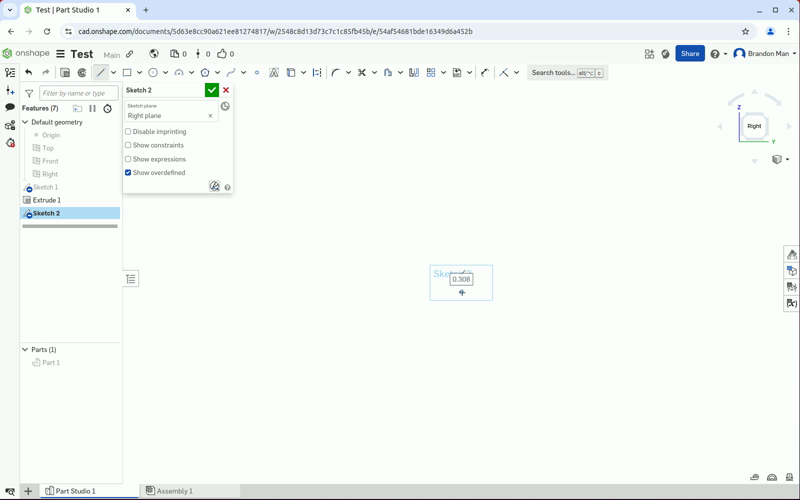
key_down(shift)
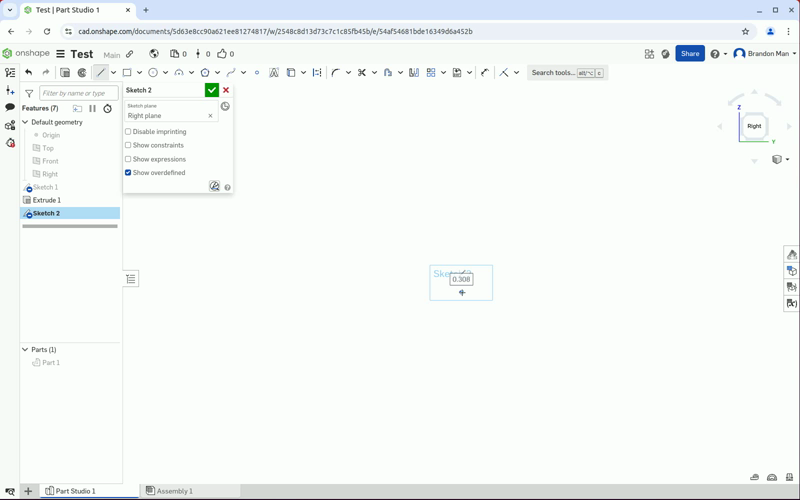
mouse_move(492, 292)
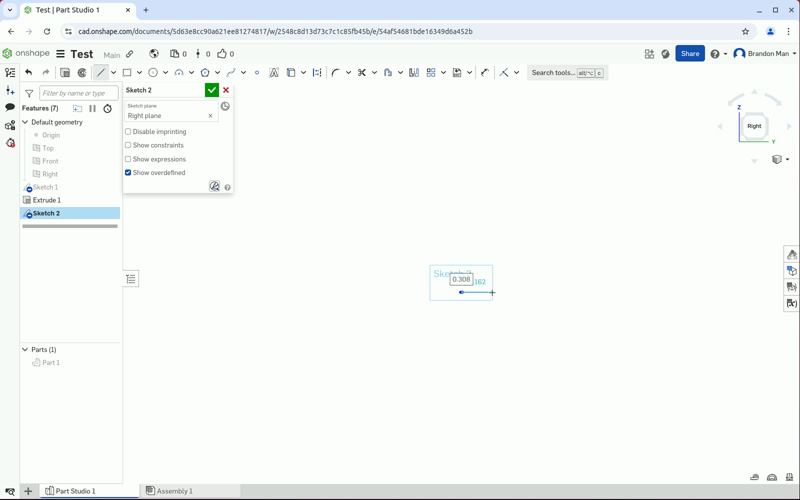
mouse_move(462, 287)
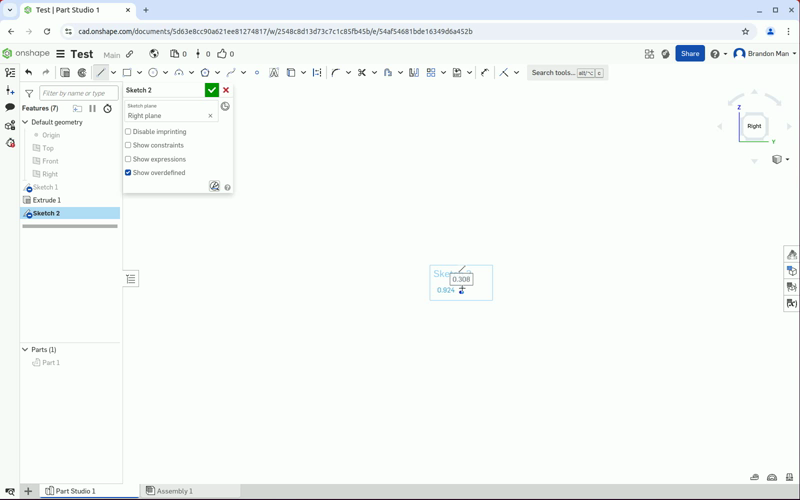
scroll(6)
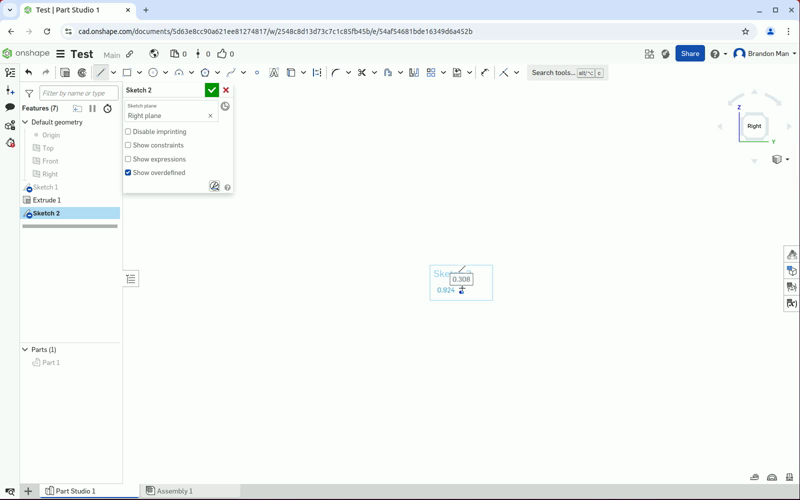
scroll(6)
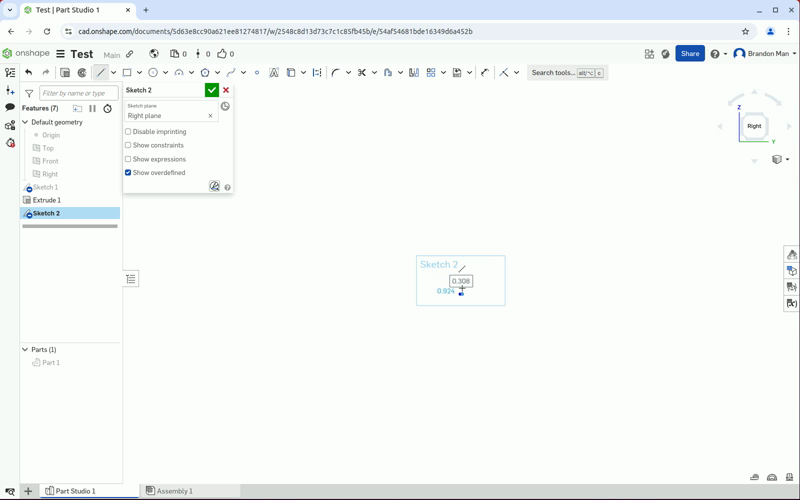
scroll(6)
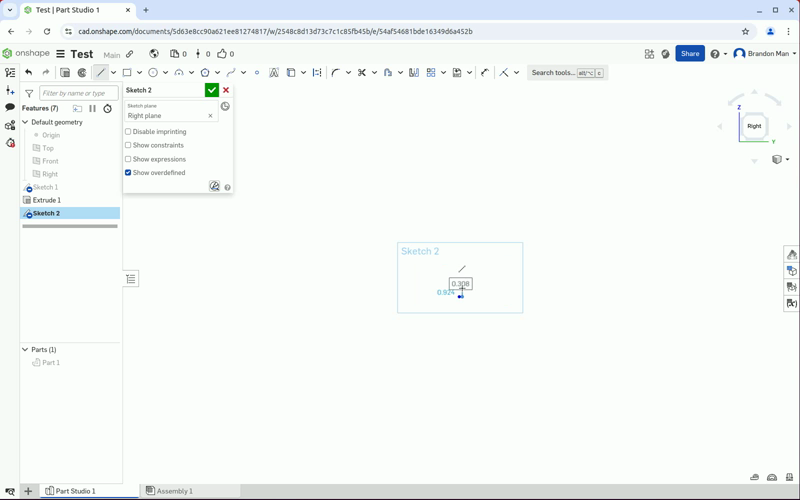
scroll(6)
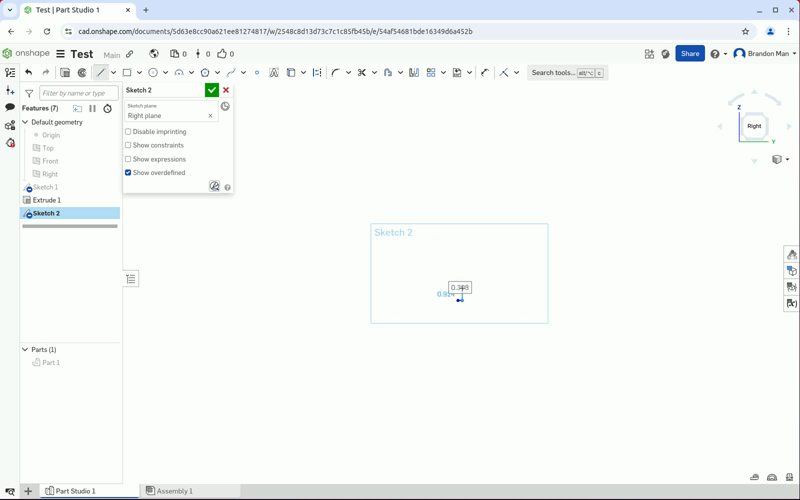
scroll(6)
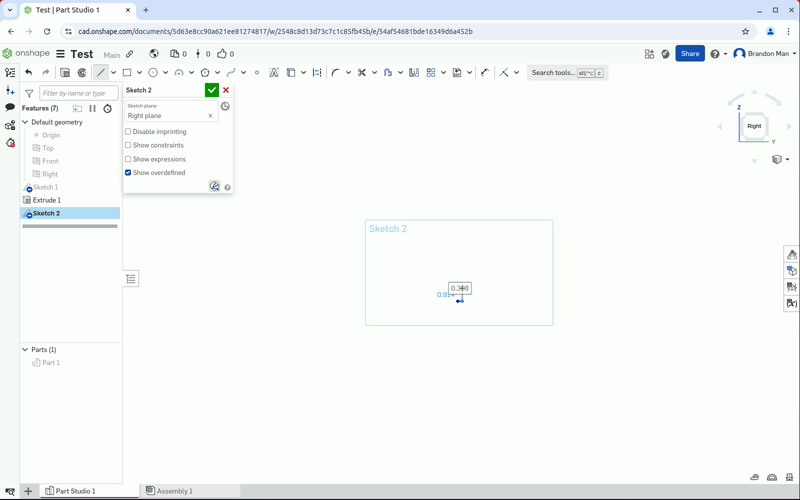
scroll(6)
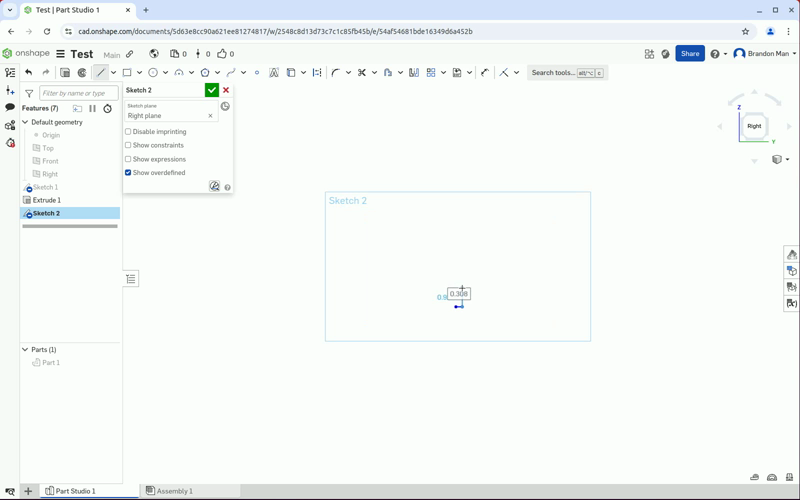
scroll(6)
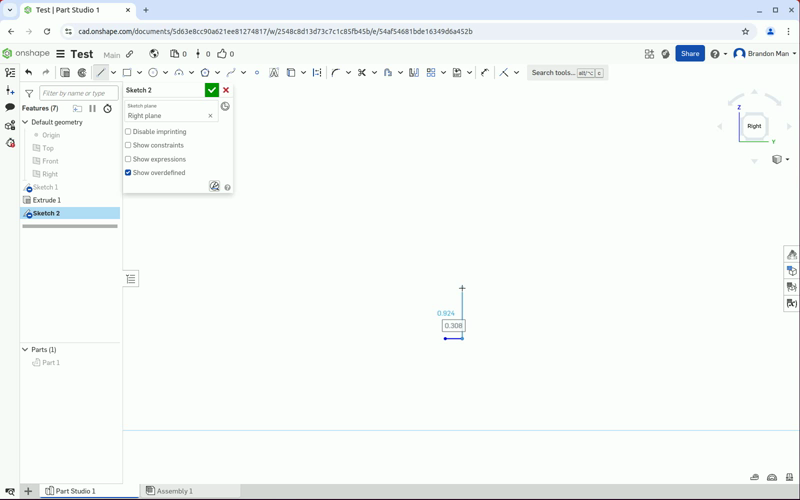
click(462, 287)
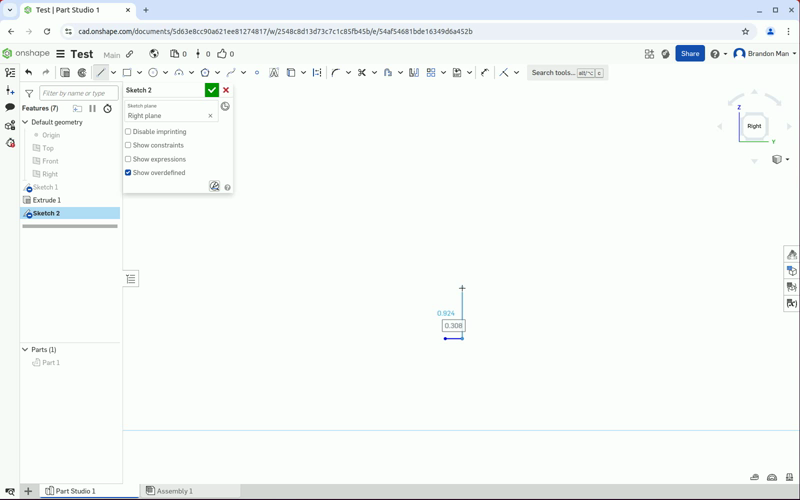
scroll(-6)
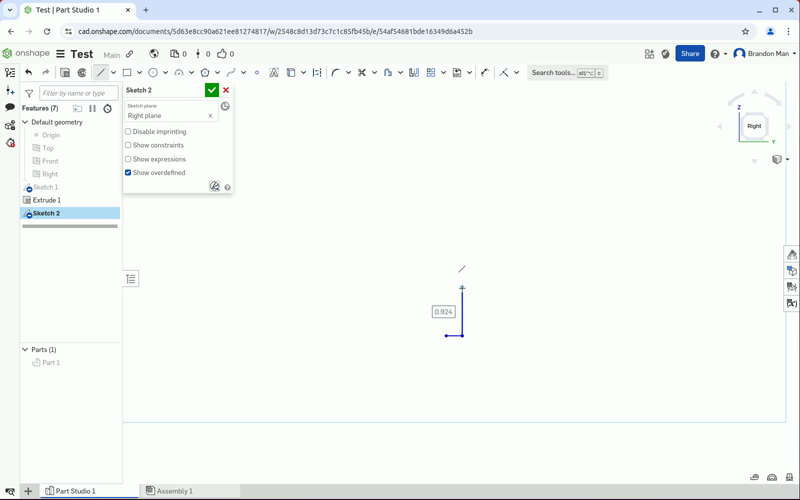
scroll(-6)
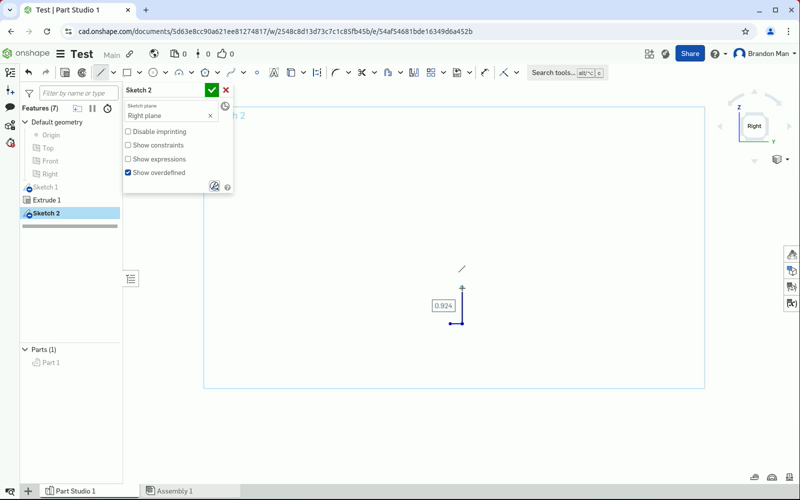
scroll(-6)
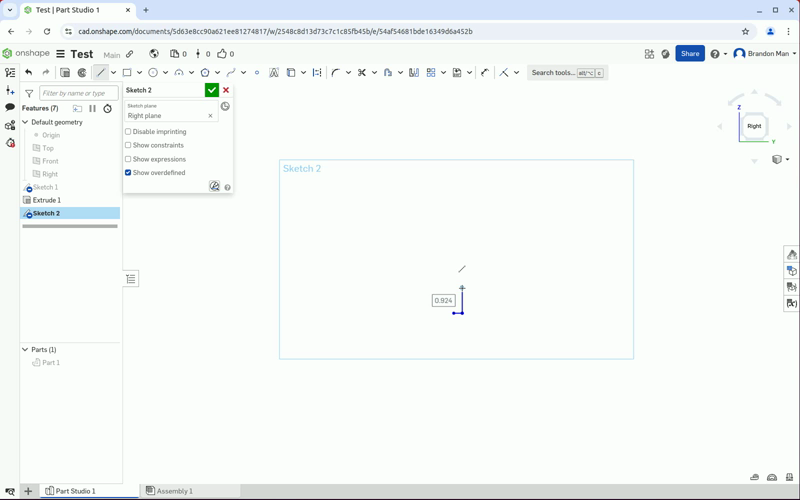
scroll(-6)
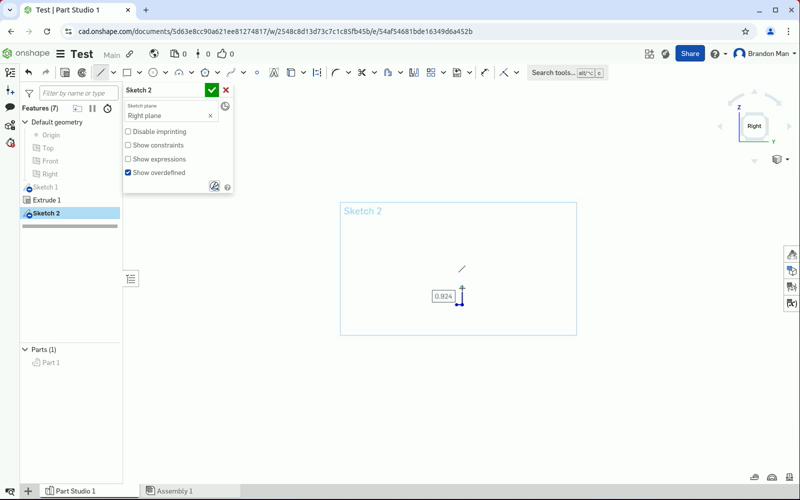
scroll(-6)
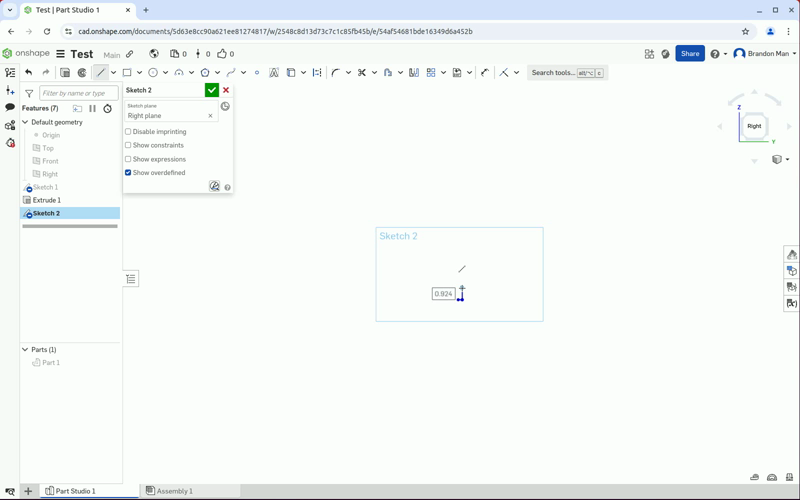
scroll(-6)
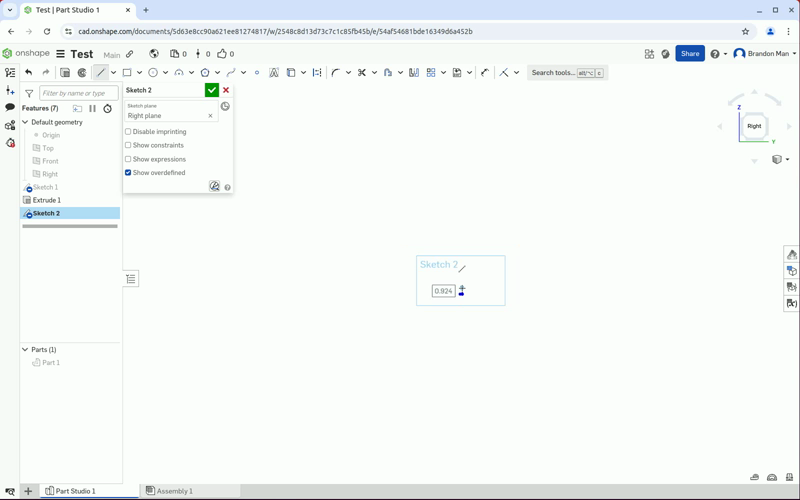
scroll(-6)
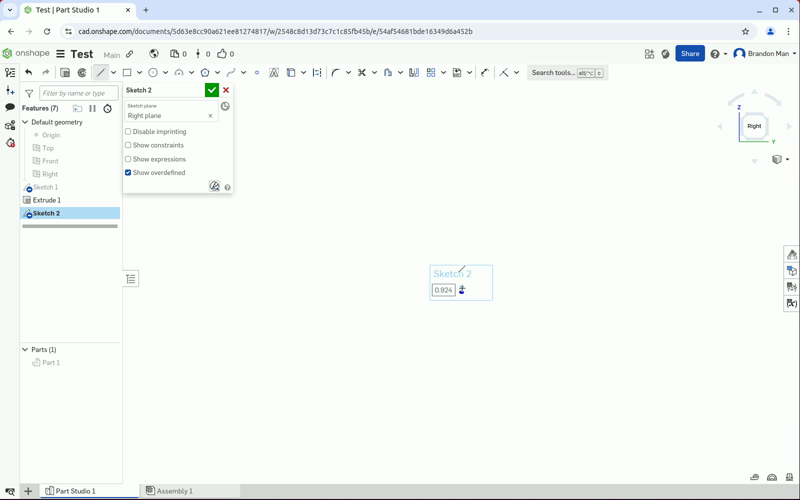
key_up(shift)
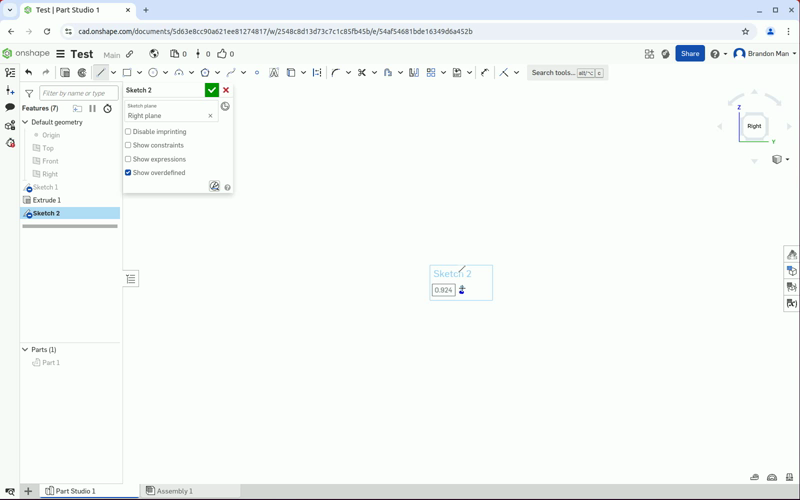
key_down(shift)
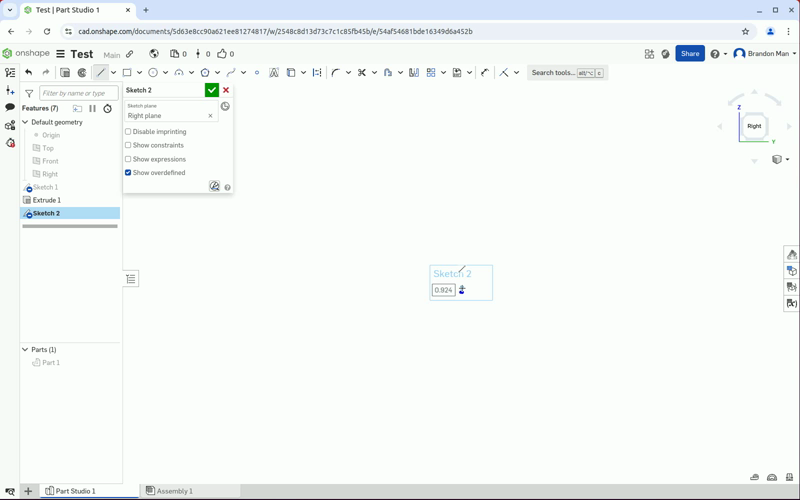
mouse_move(492, 287)
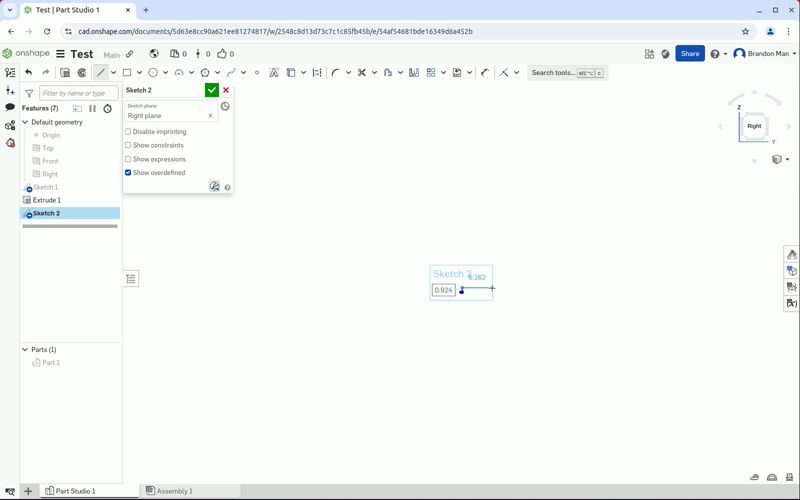
mouse_move(460, 287)
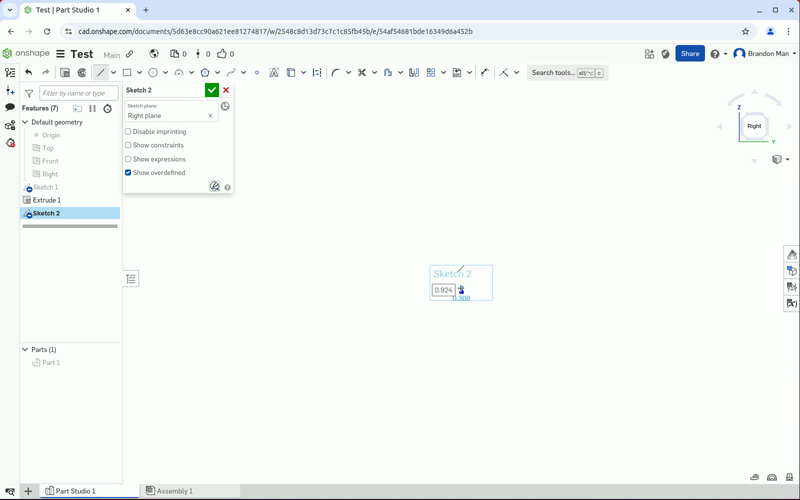
scroll(6)
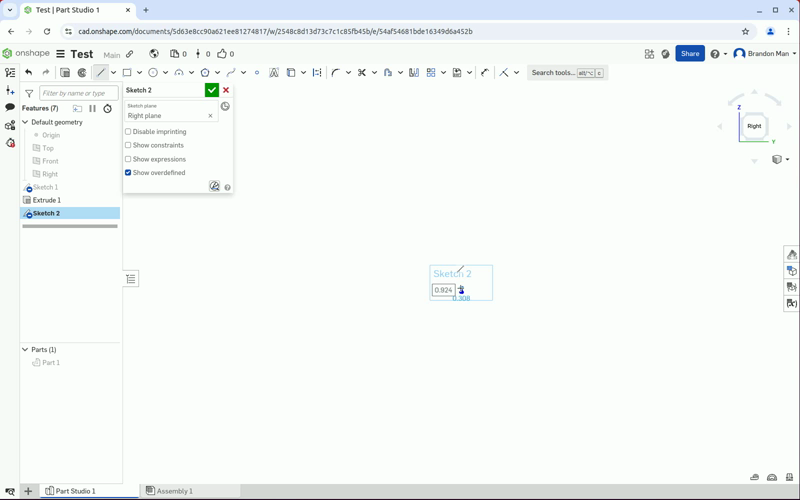
scroll(6)
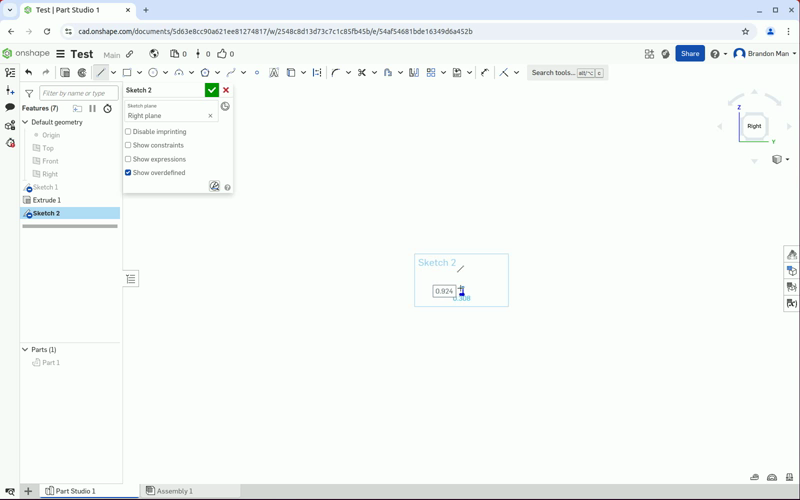
scroll(6)
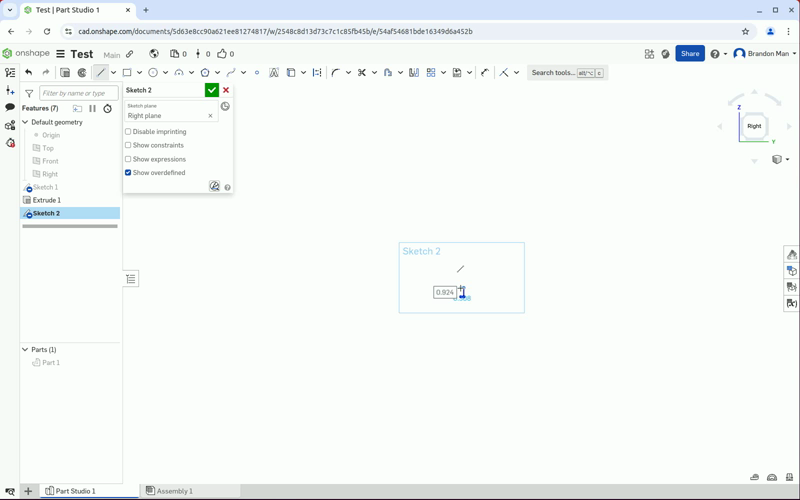
scroll(6)
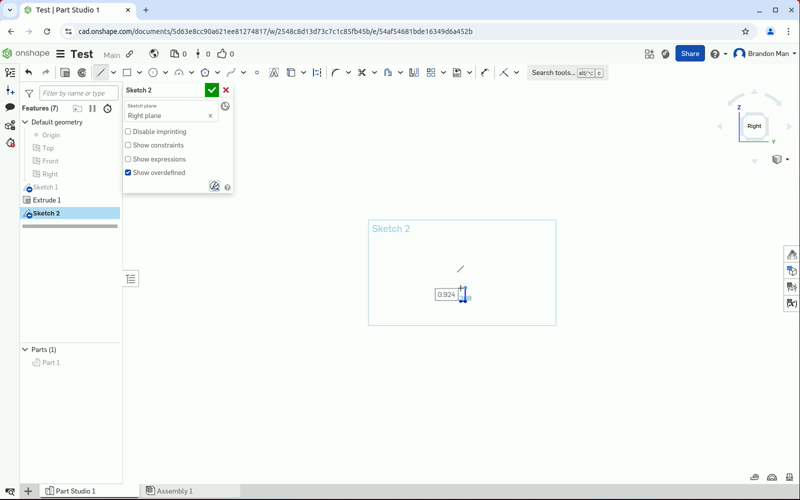
scroll(6)
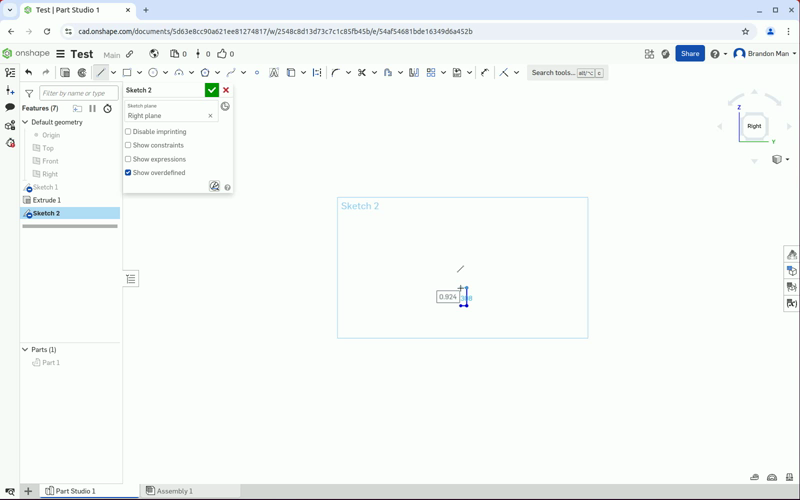
scroll(6)
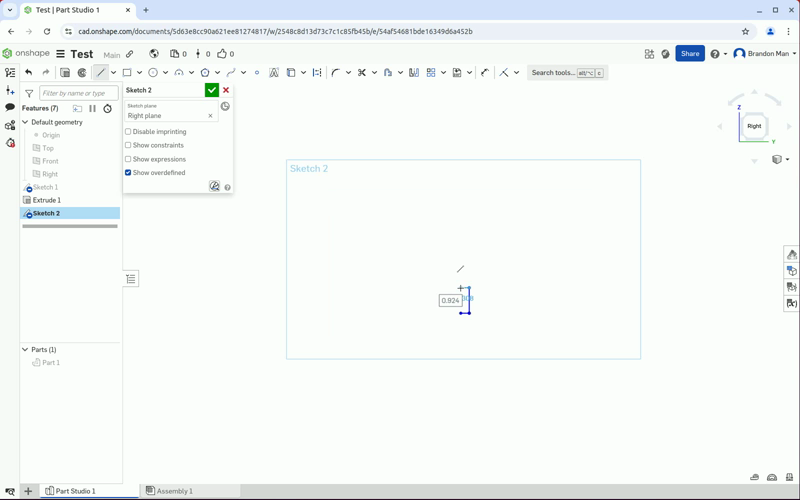
scroll(6)
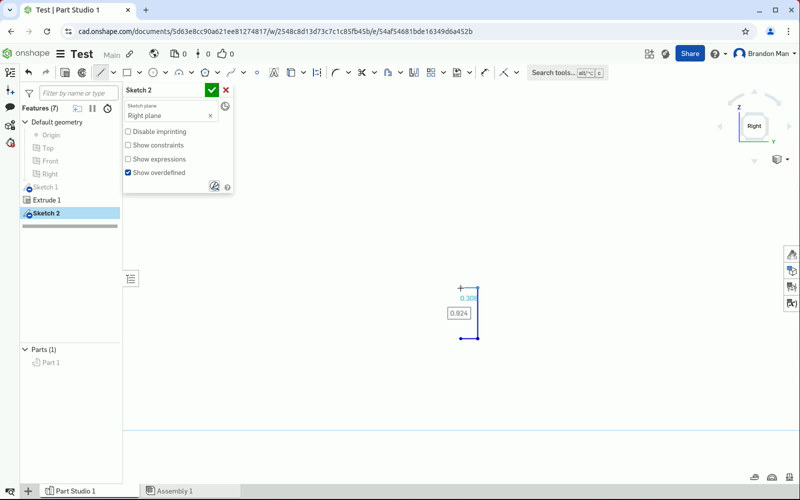
click(460, 287)
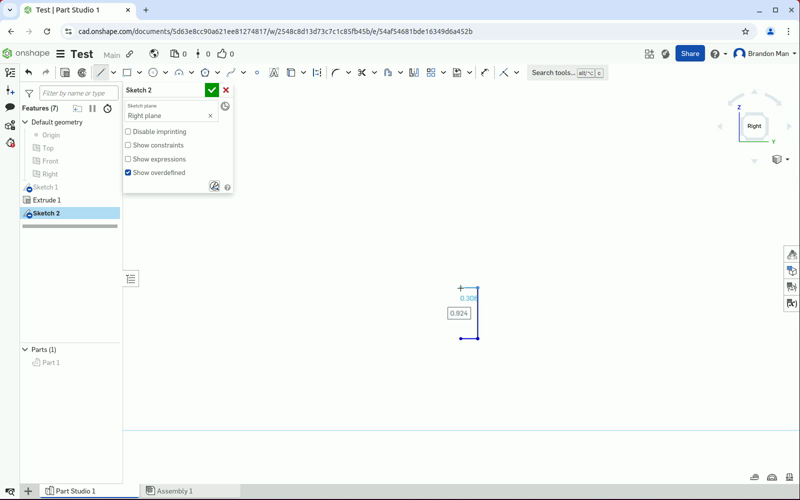
scroll(-6)
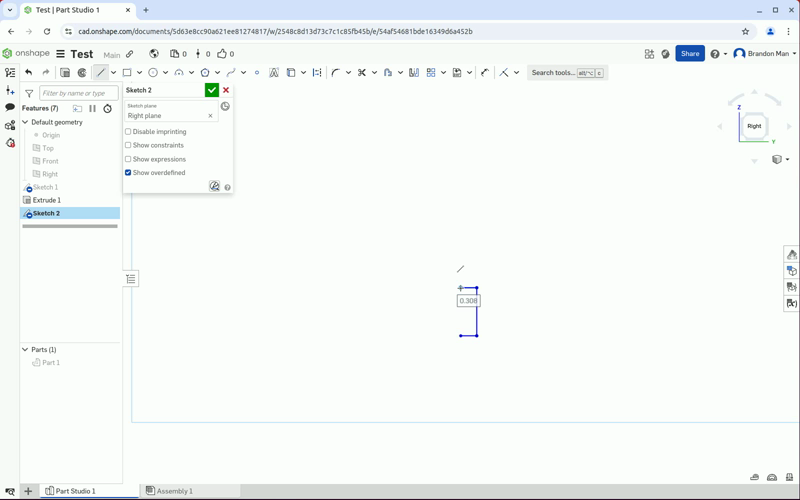
scroll(-6)
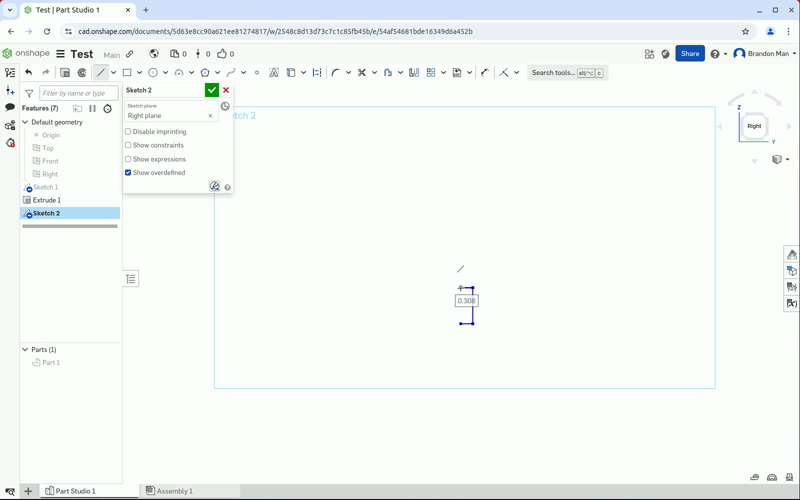
scroll(-6)
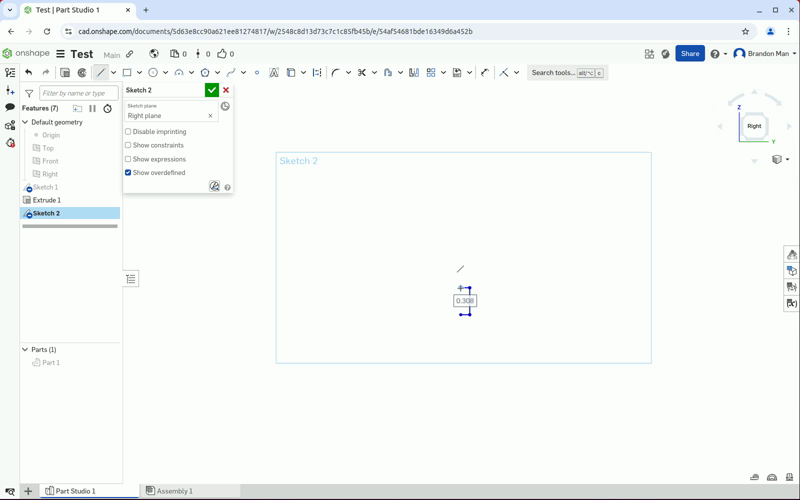
scroll(-6)
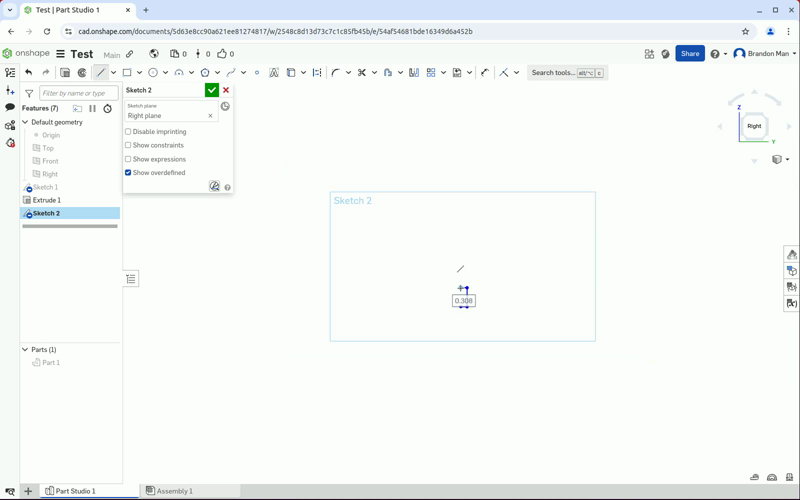
scroll(-6)
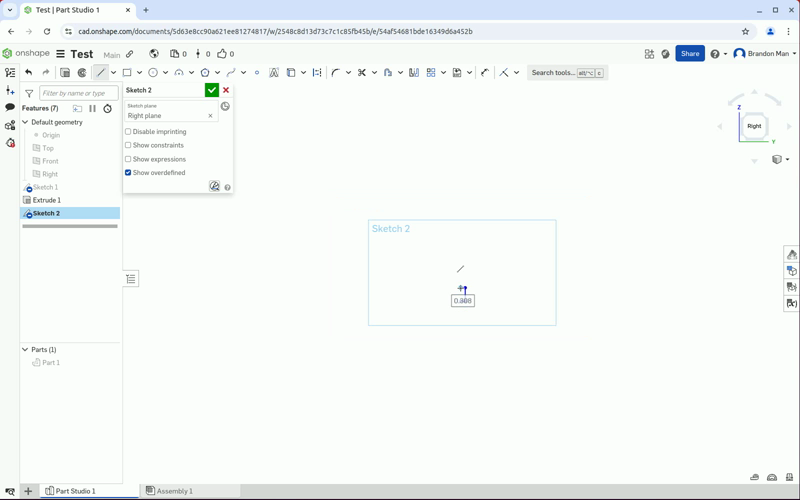
scroll(-6)
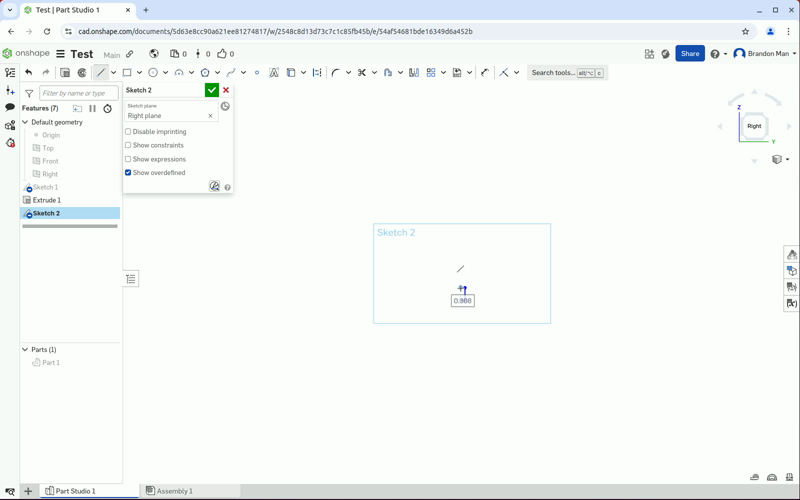
scroll(-6)
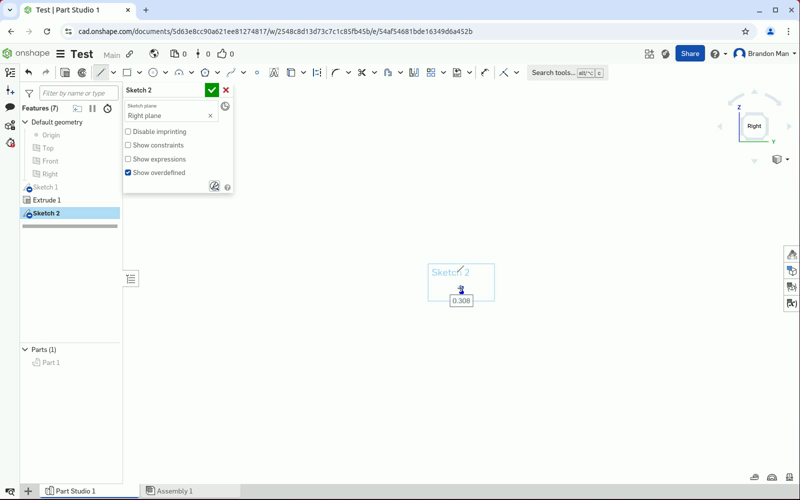
key_up(shift)
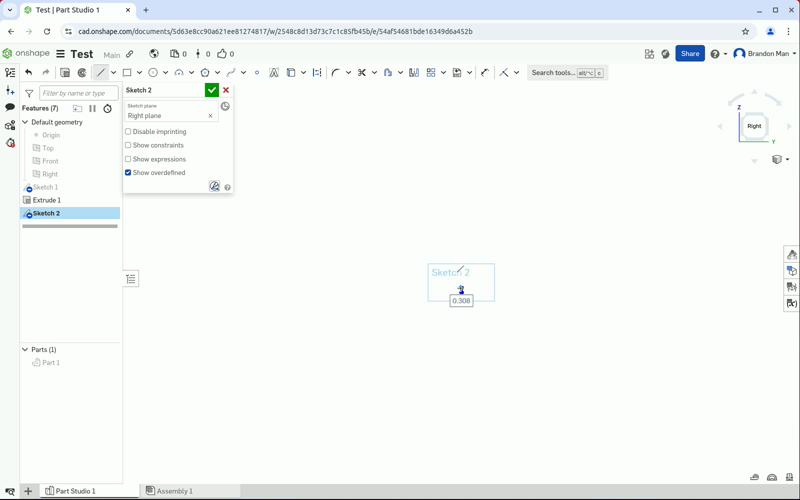
mouse_move(490, 287)
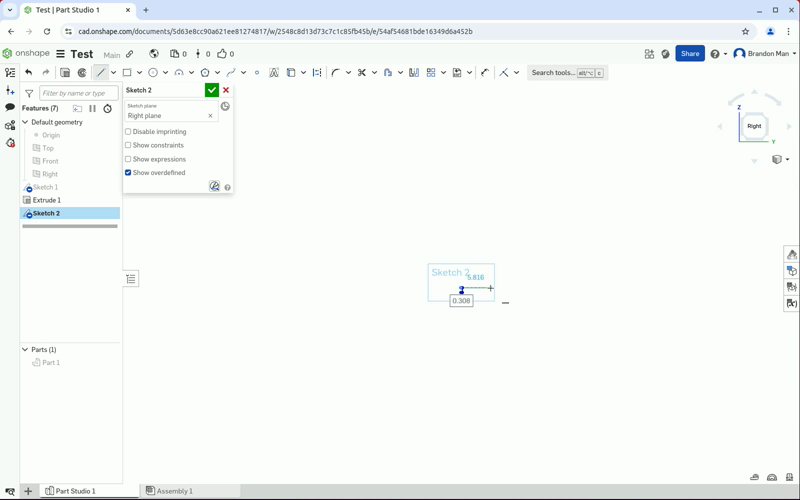
key_down(shift)
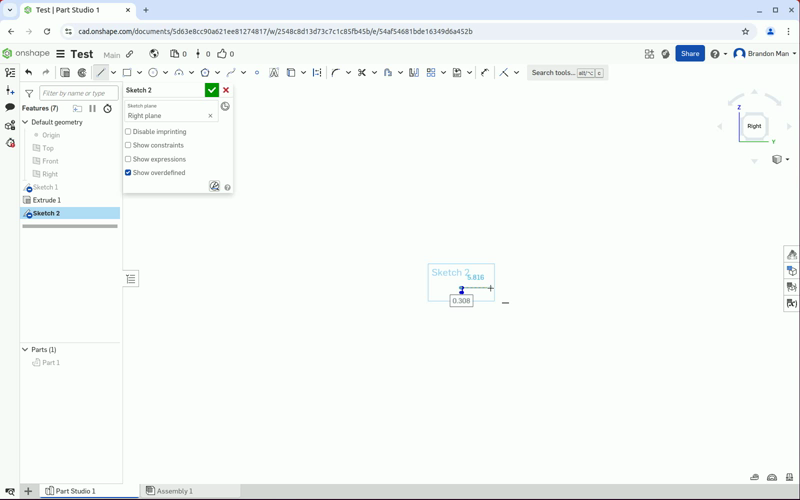
mouse_move(460, 292)
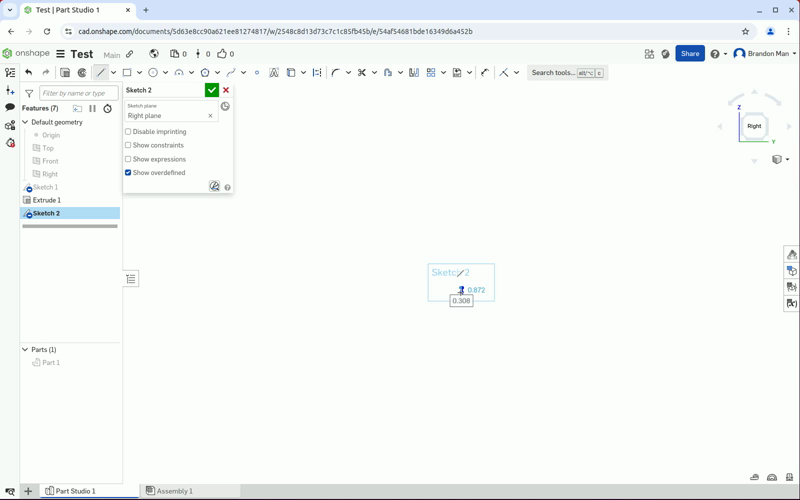
scroll(6)
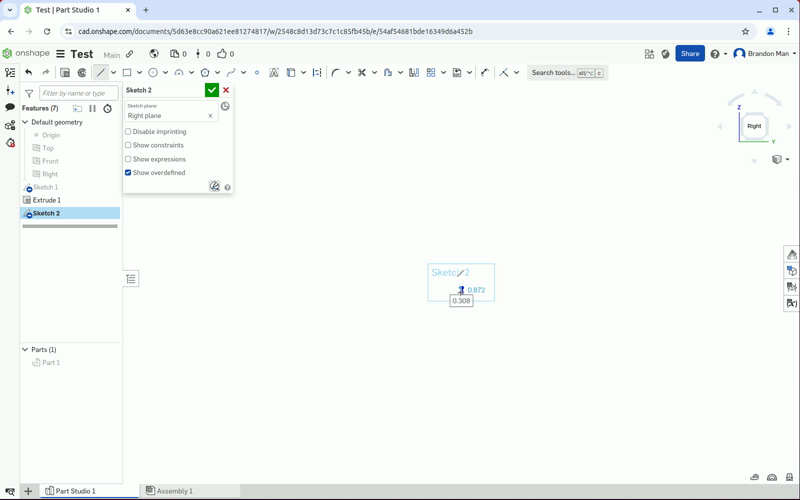
scroll(6)
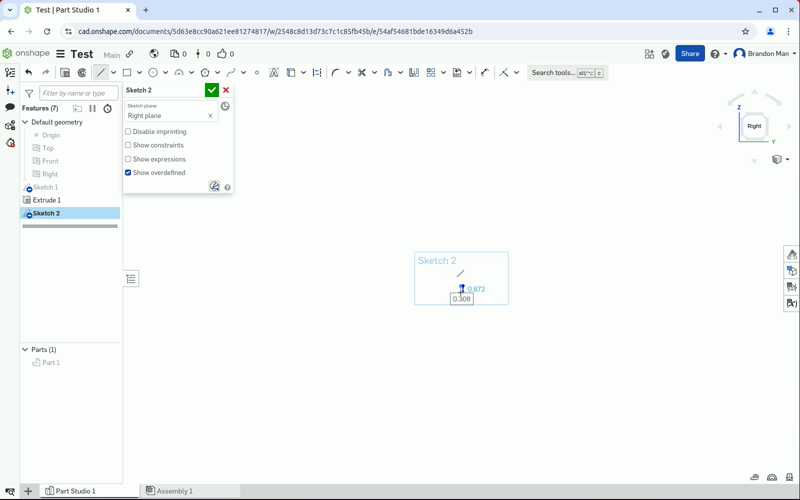
scroll(6)
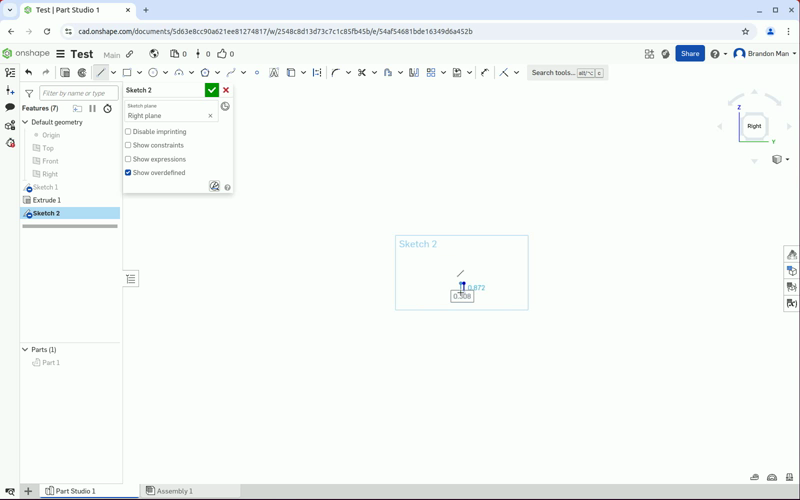
scroll(6)
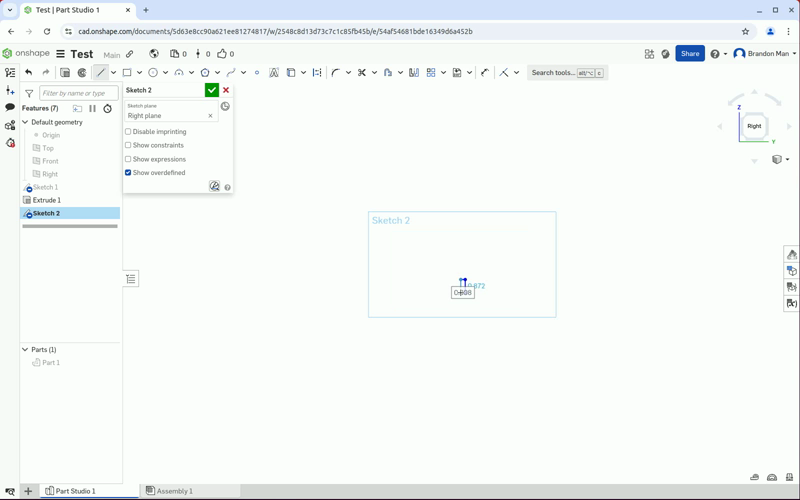
scroll(6)
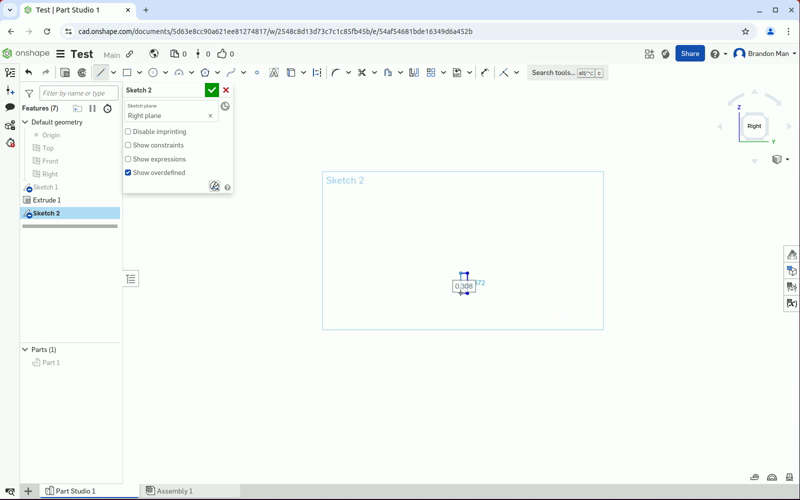
scroll(6)
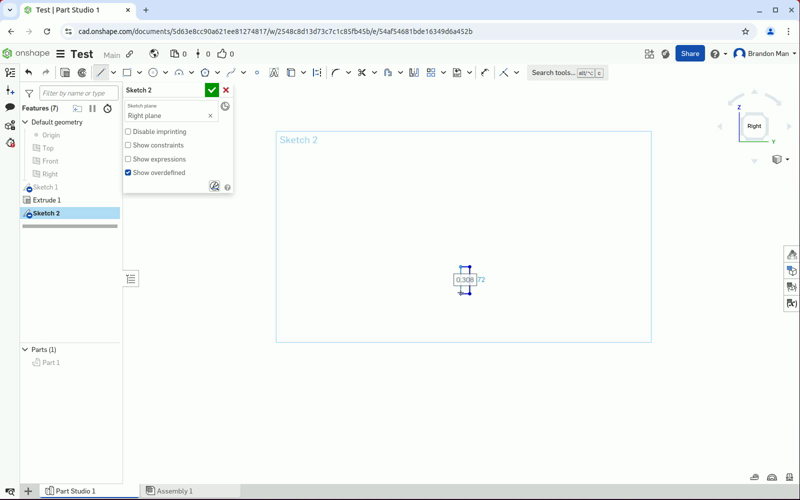
scroll(6)
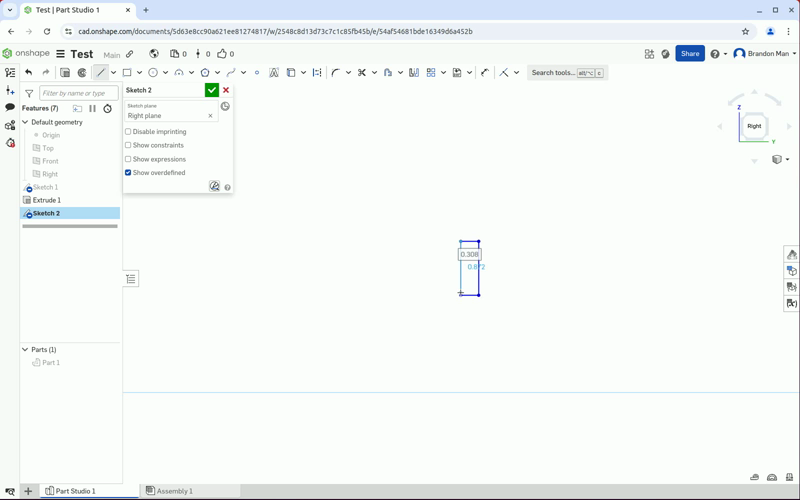
key_up(shift)
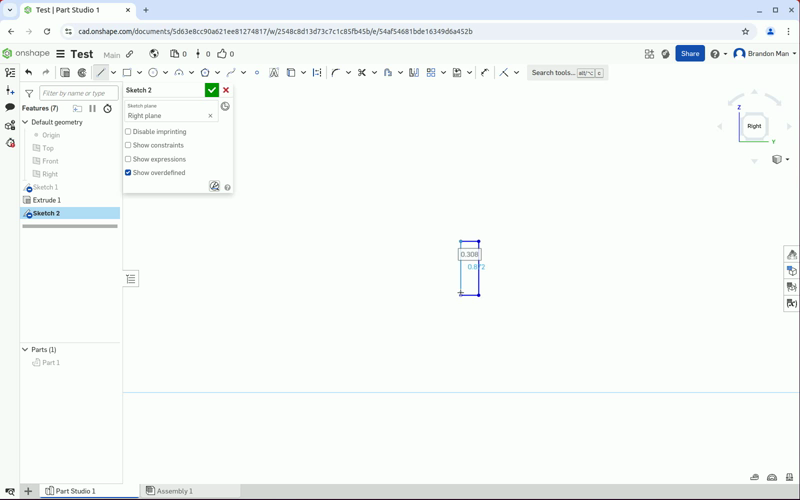
click(460, 292)
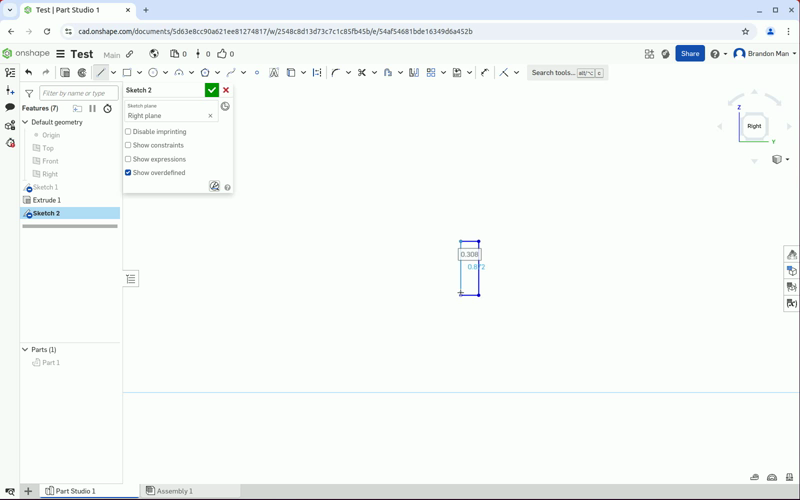
scroll(-6)
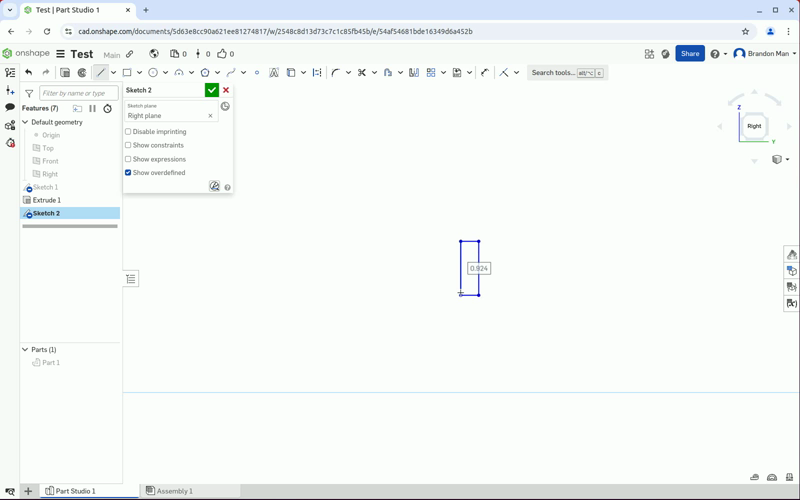
scroll(-6)
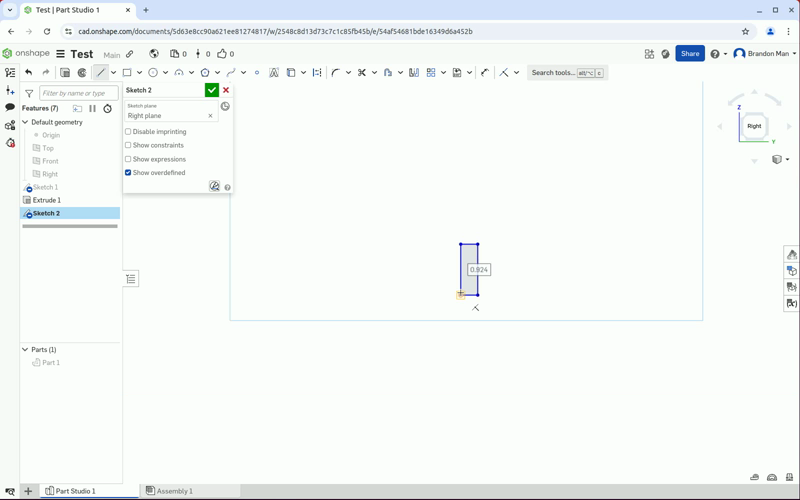
scroll(-6)
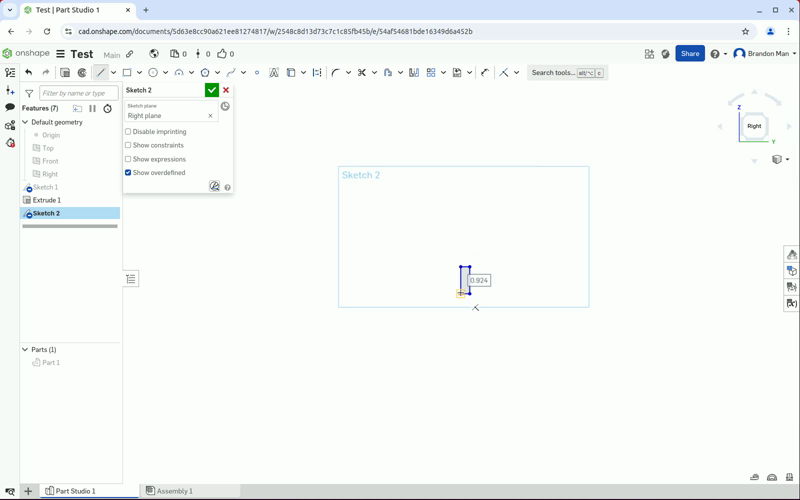
scroll(-6)
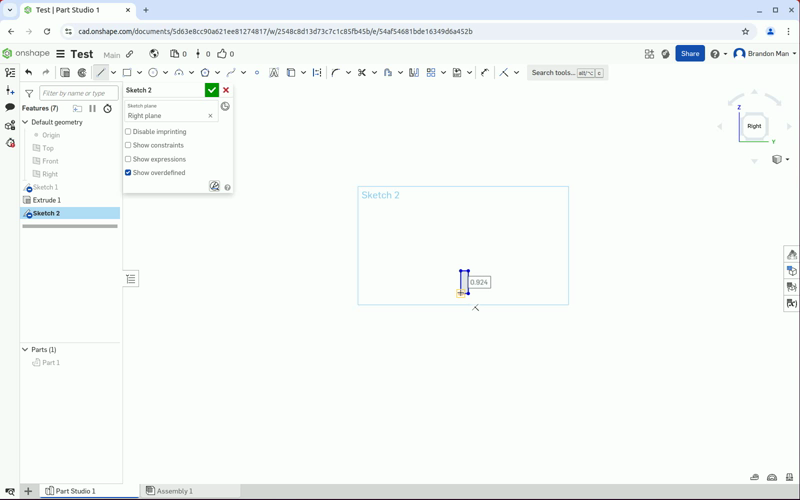
scroll(-6)
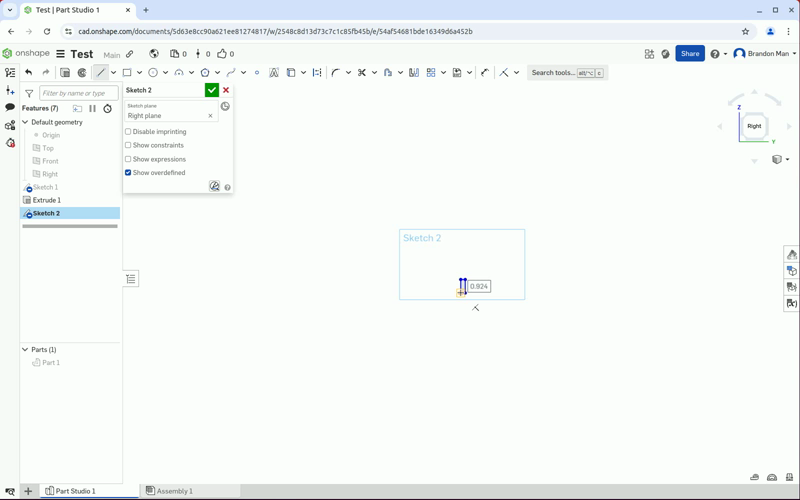
scroll(-6)
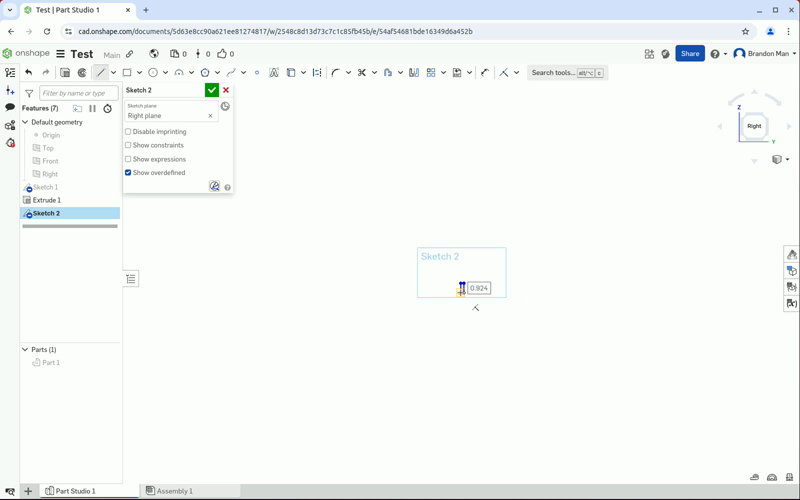
scroll(-6)
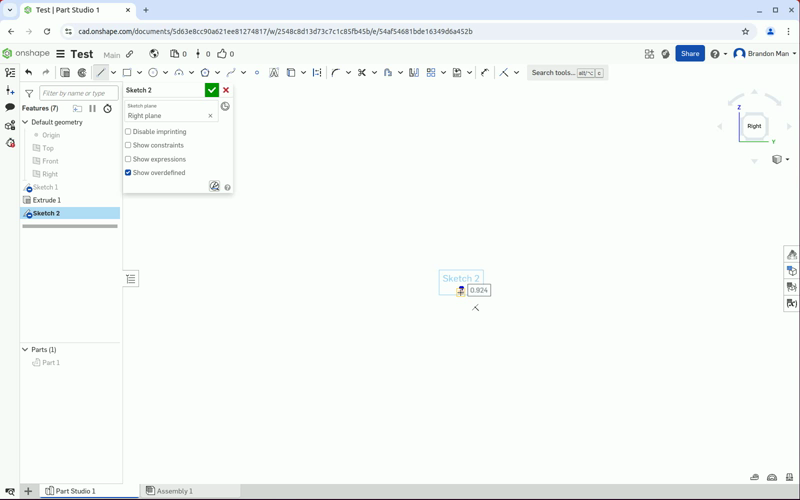
key(esc)
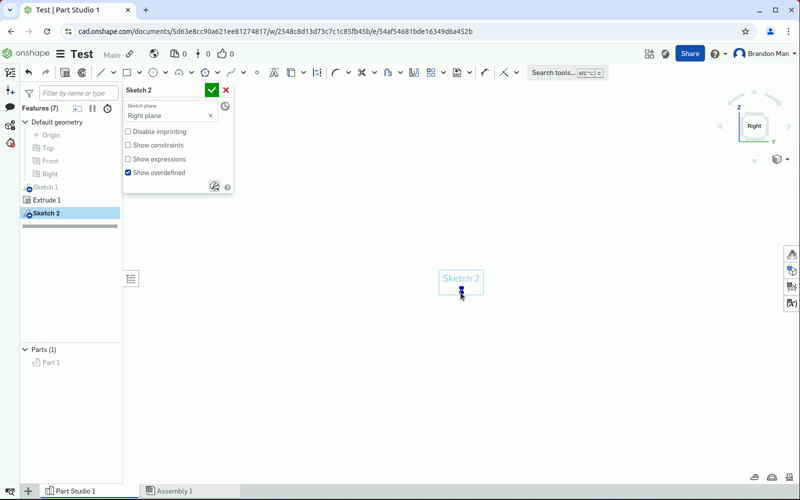
mouse_move(461, 291)
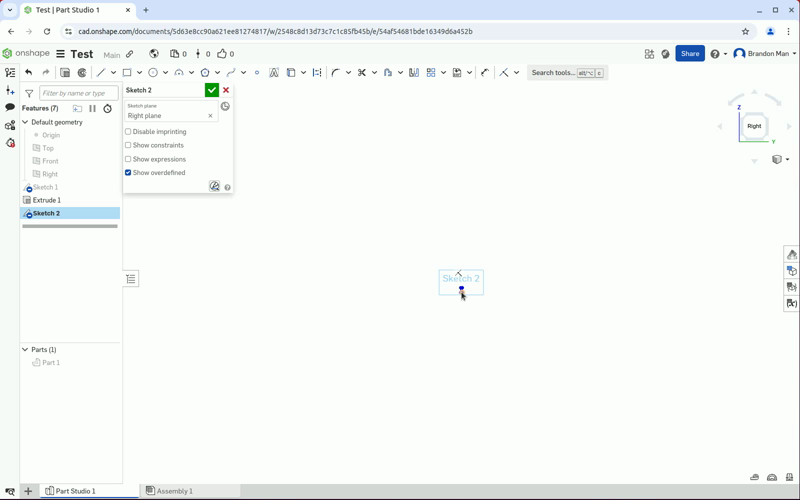
scroll(6)
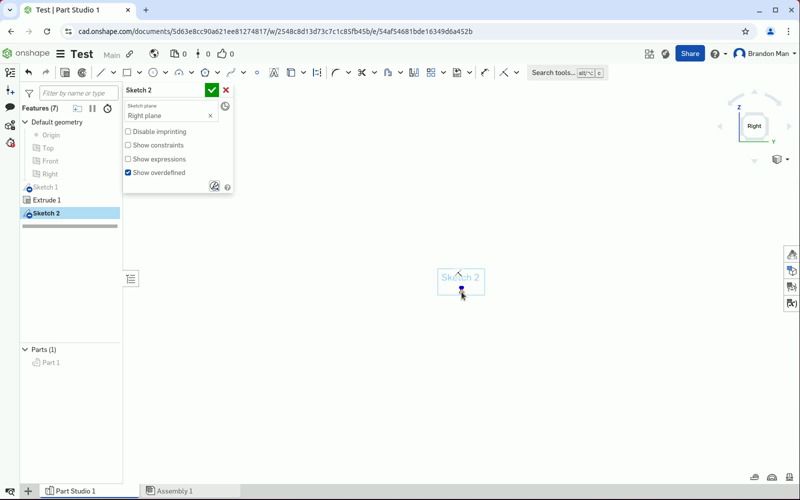
scroll(6)
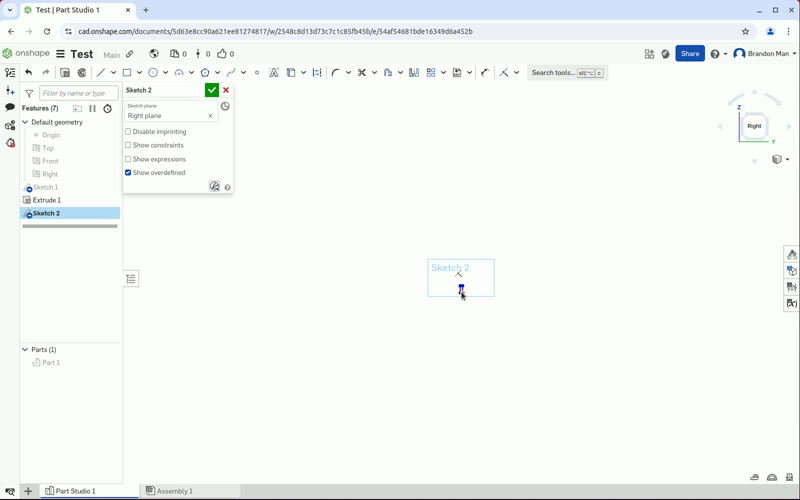
scroll(6)
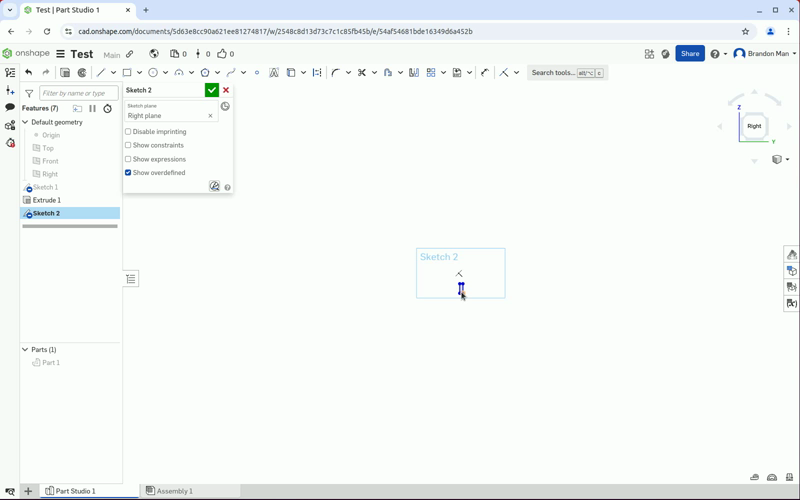
scroll(6)
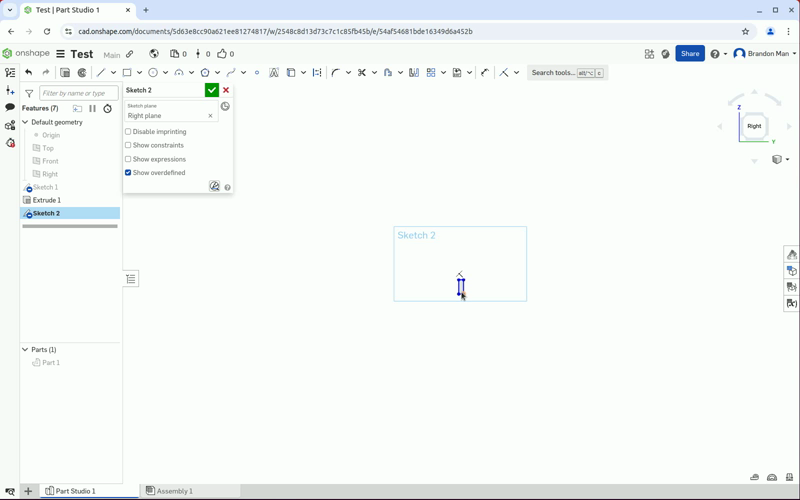
scroll(6)
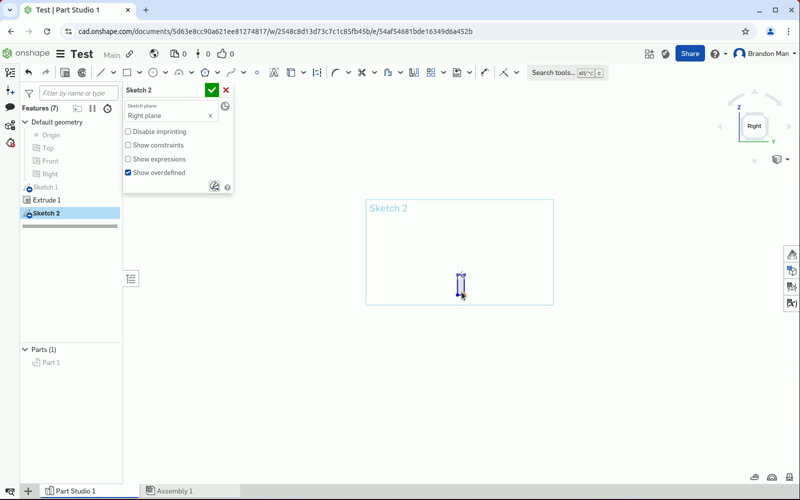
scroll(6)
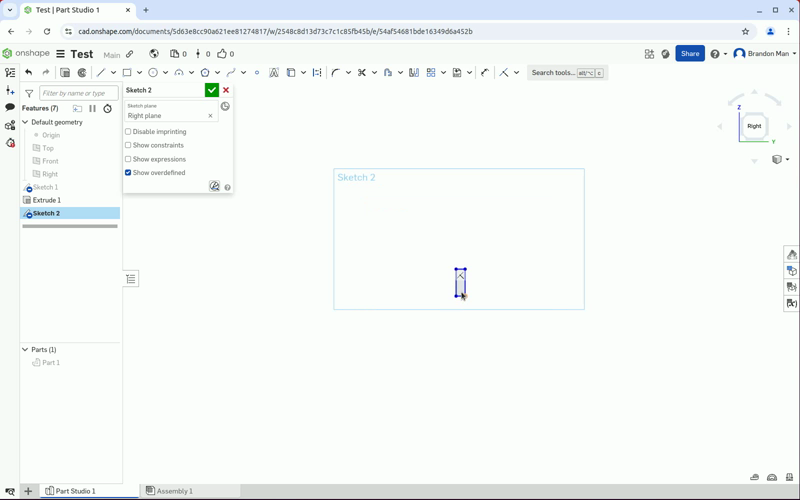
scroll(6)
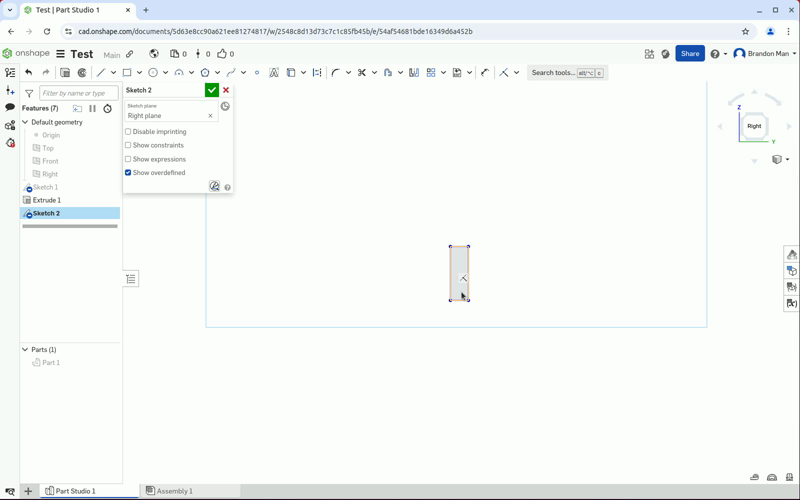
click(461, 291)
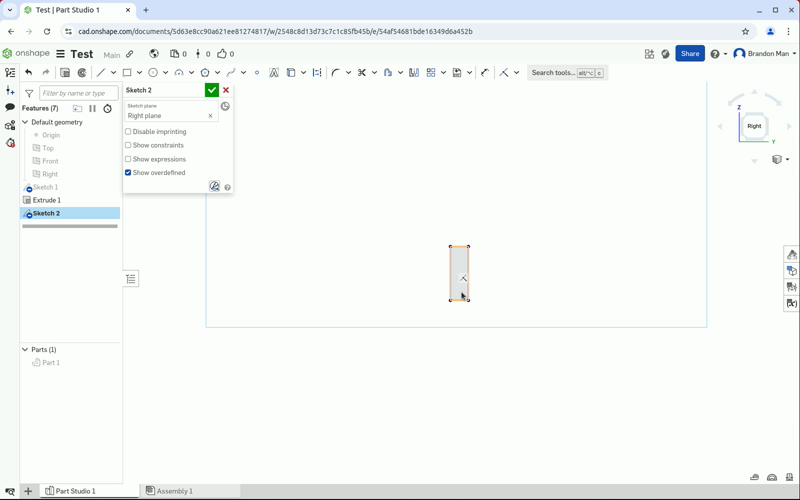
scroll(-6)
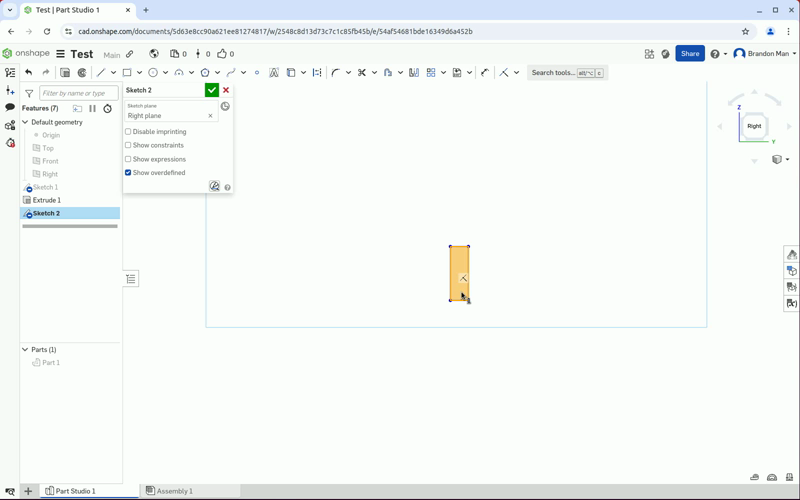
scroll(-6)
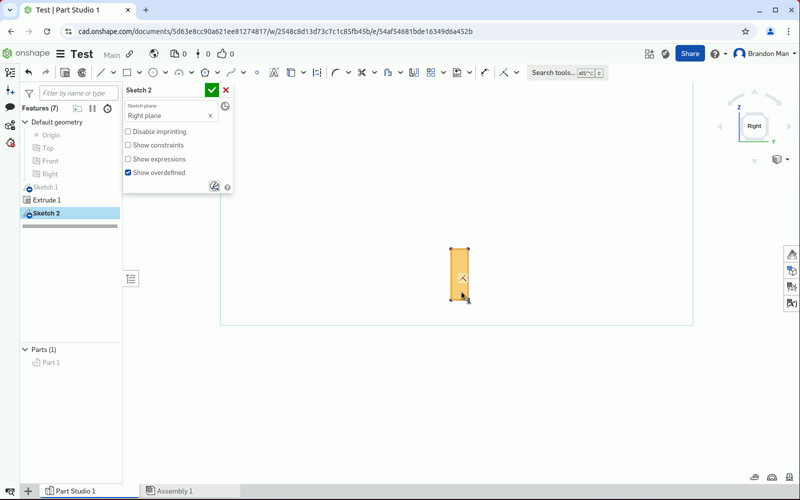
scroll(-6)
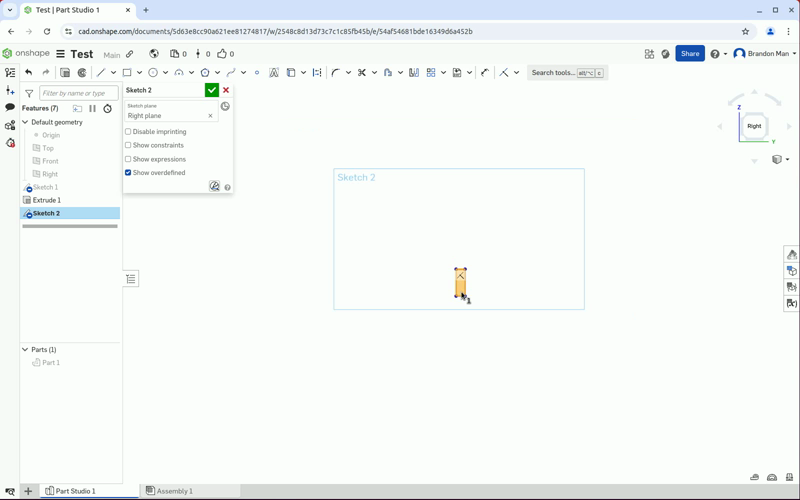
scroll(-6)
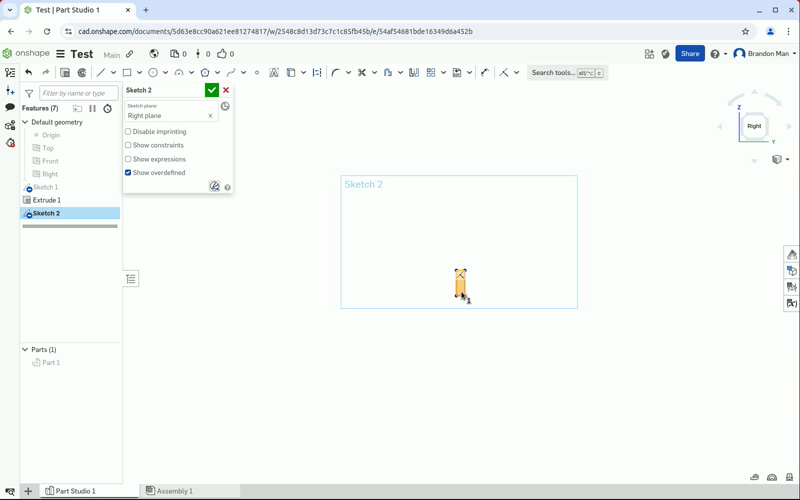
scroll(-6)
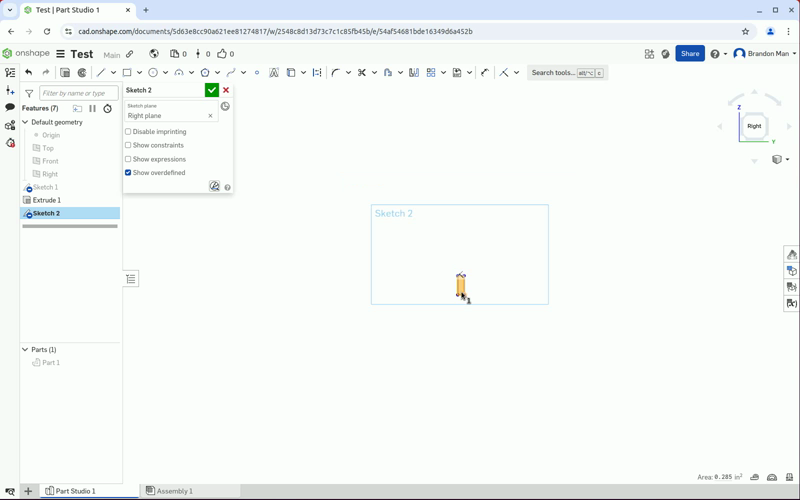
scroll(-6)
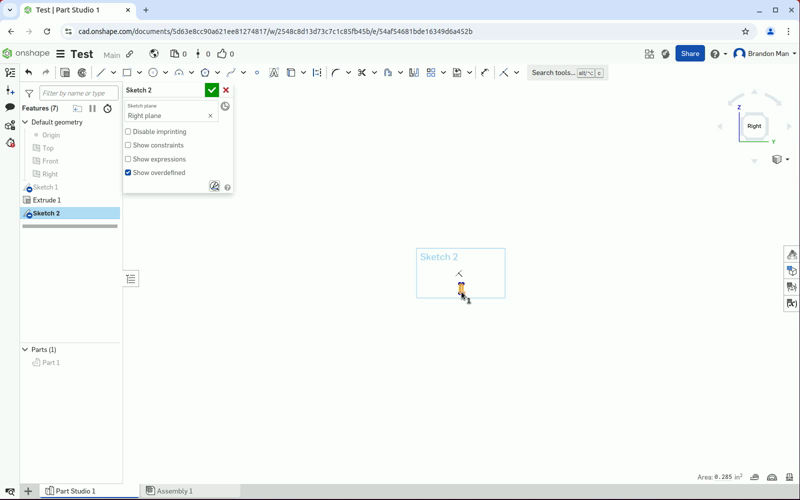
scroll(-6)
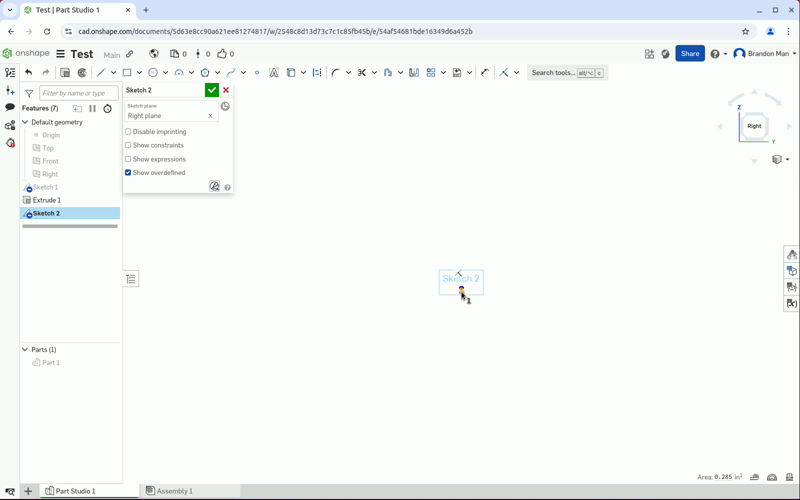
mouse_move(73, 352)
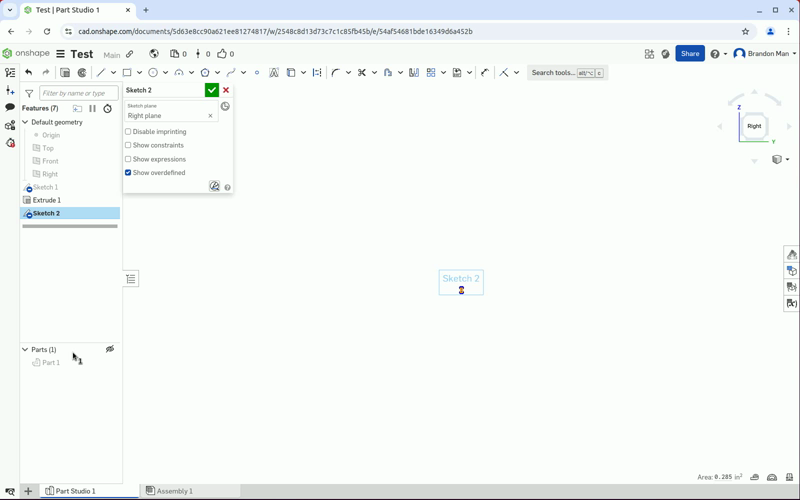
key(shift+y)
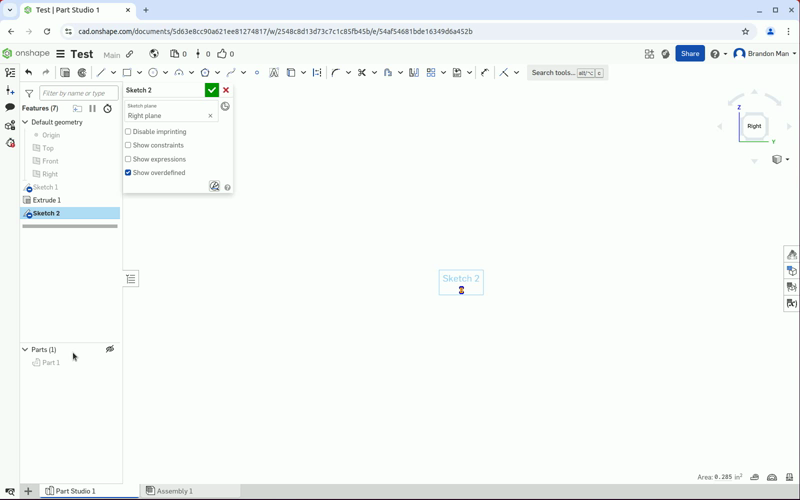
key(shift+e)
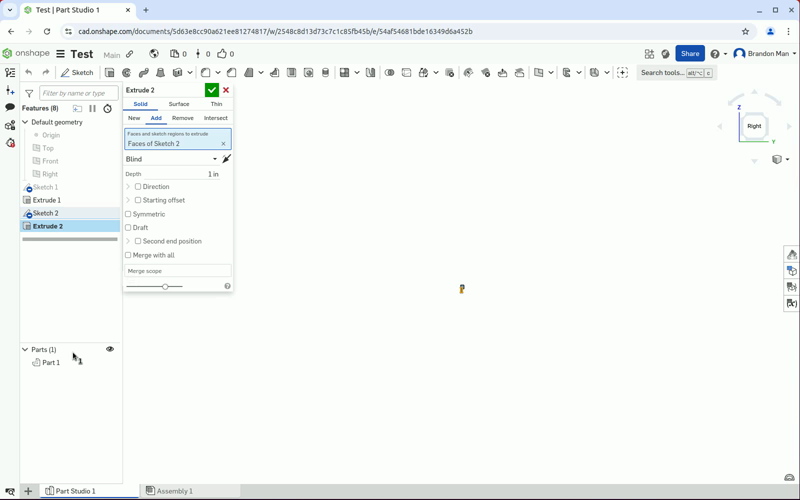
mouse_move(143, 106)
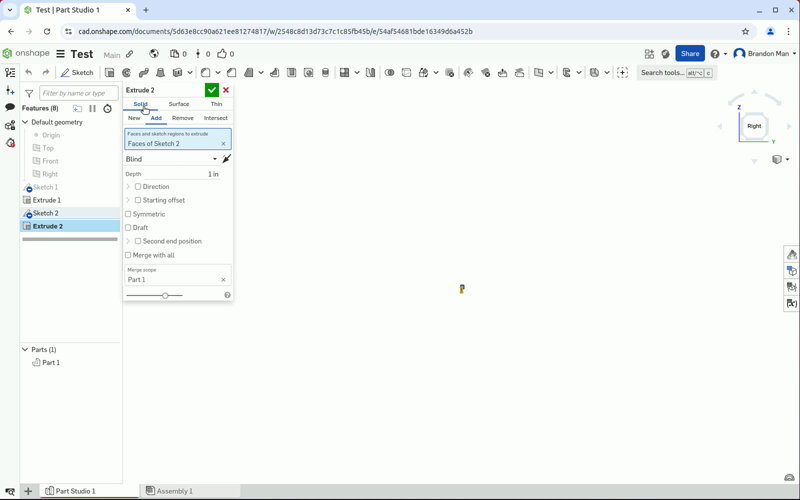
click(143, 106)
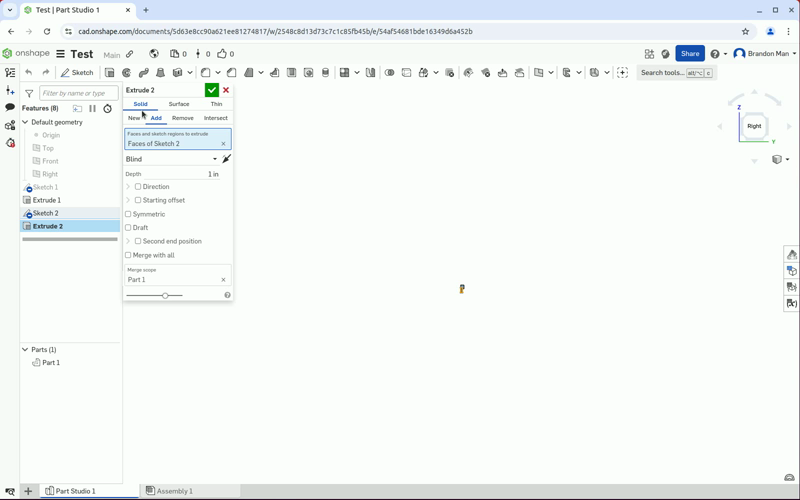
mouse_move(137, 120)
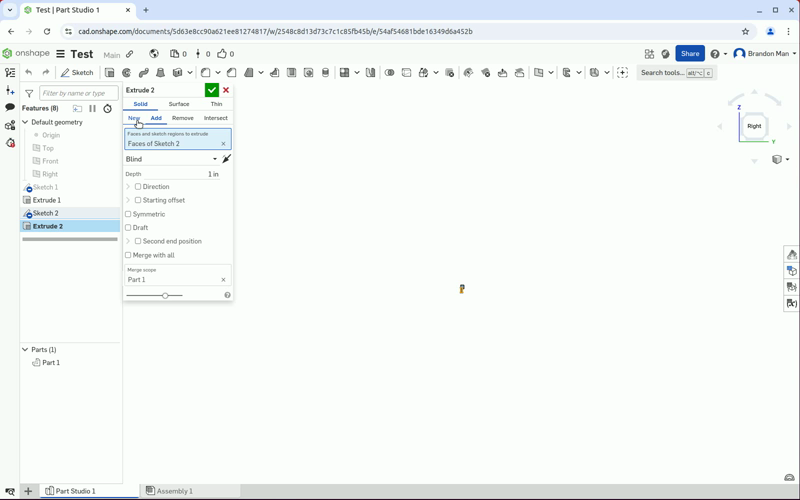
click(137, 120)
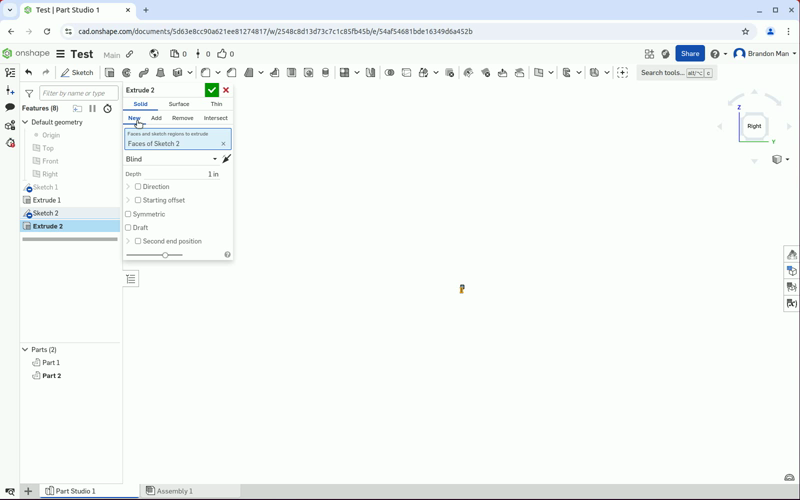
key(tab, 4)
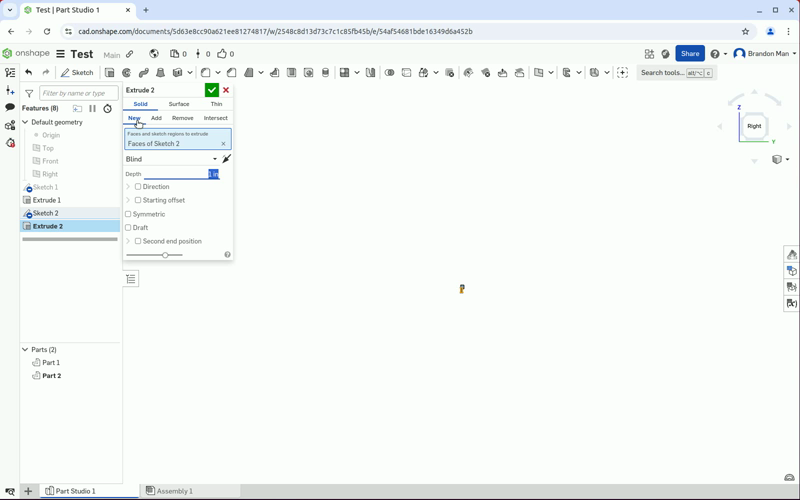
text(4.574)
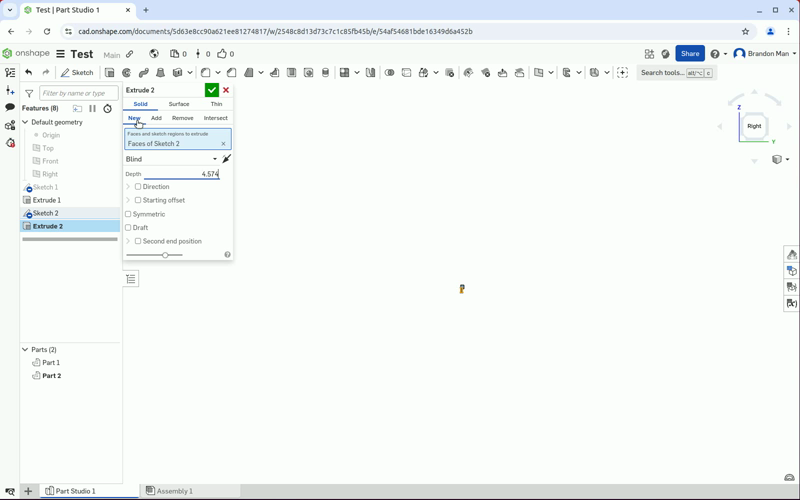
key(enter)
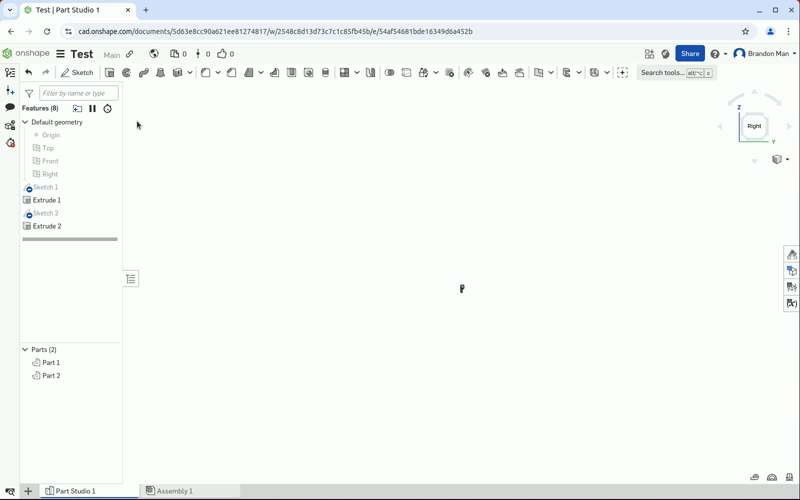
key(shift+h)
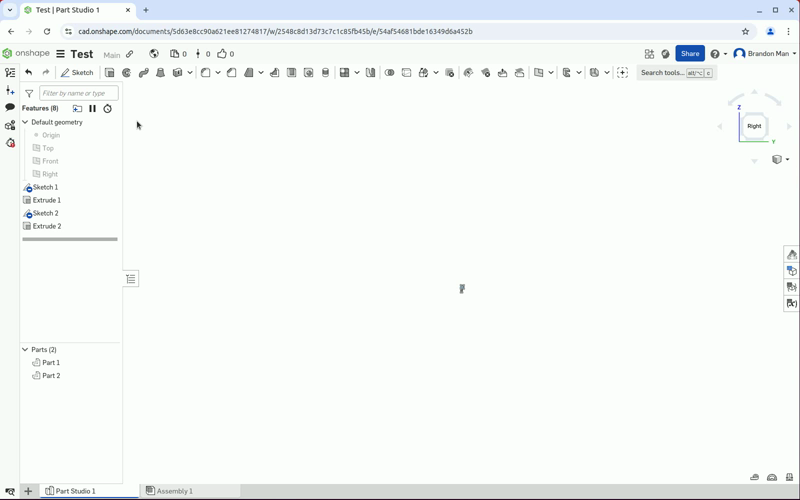
key(shift+h)
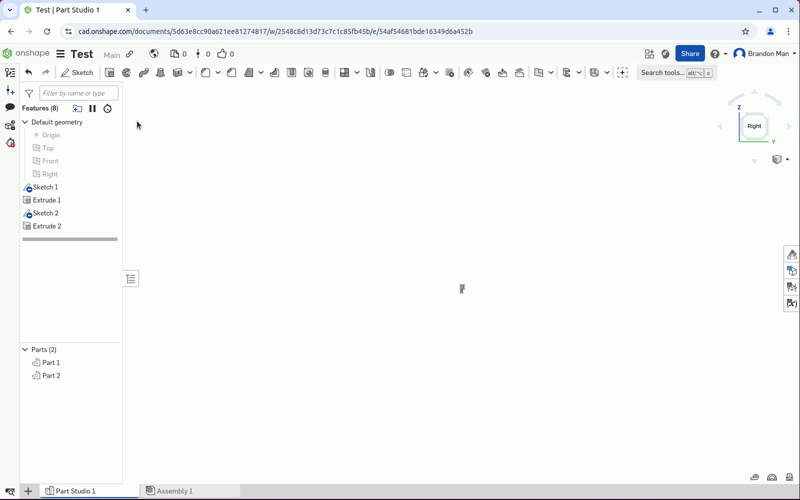
key(shift+7)
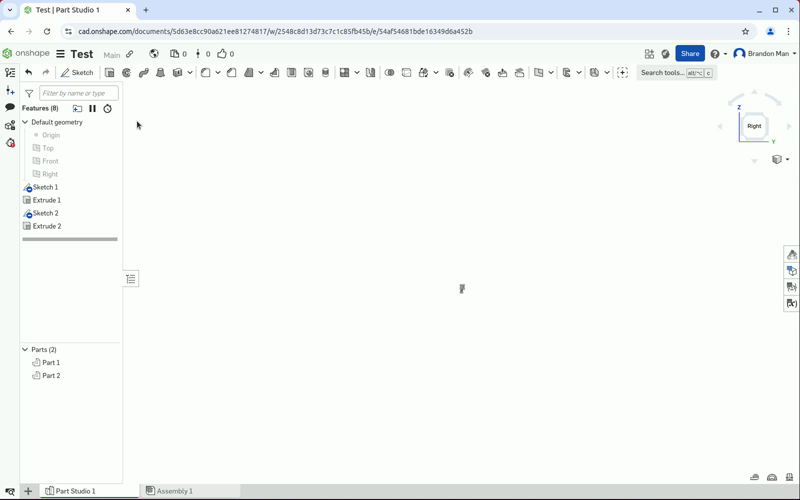
key(right, 2)
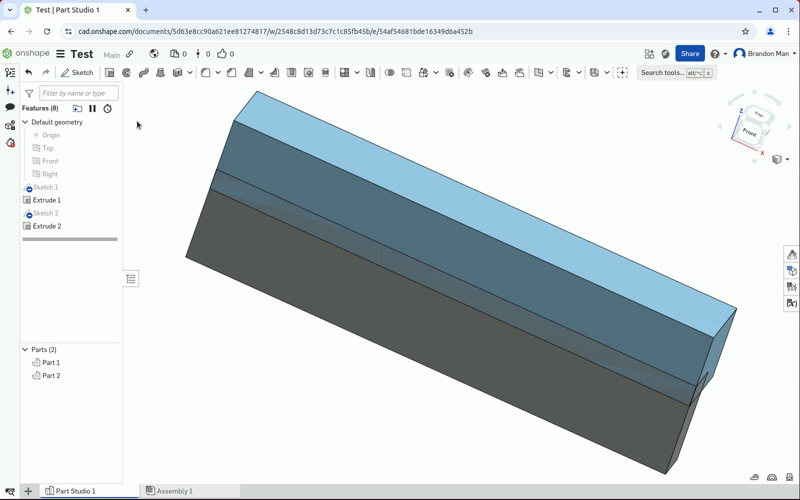
key(down, 2)
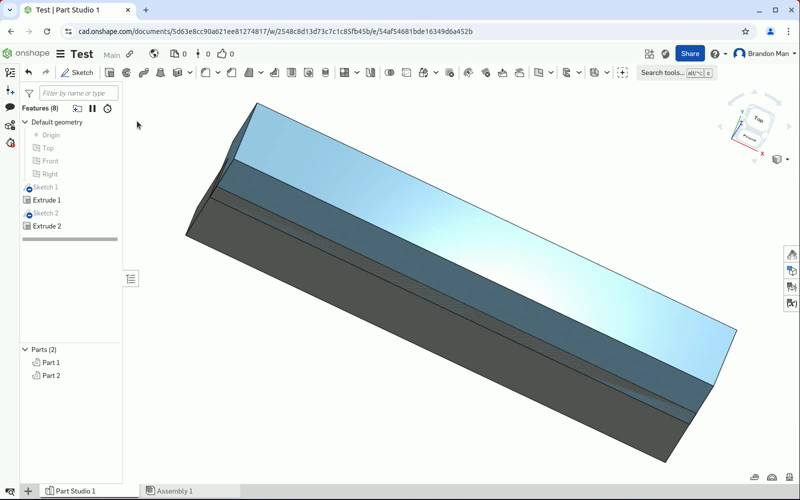
key(up, 2)
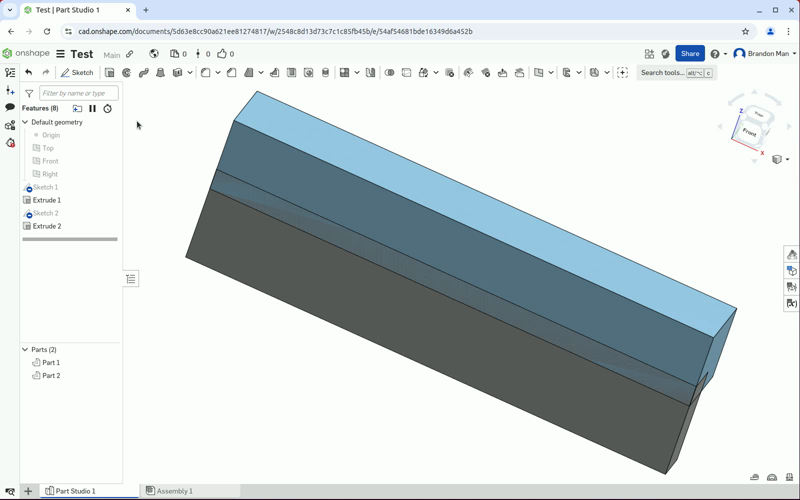
key(left, 2)
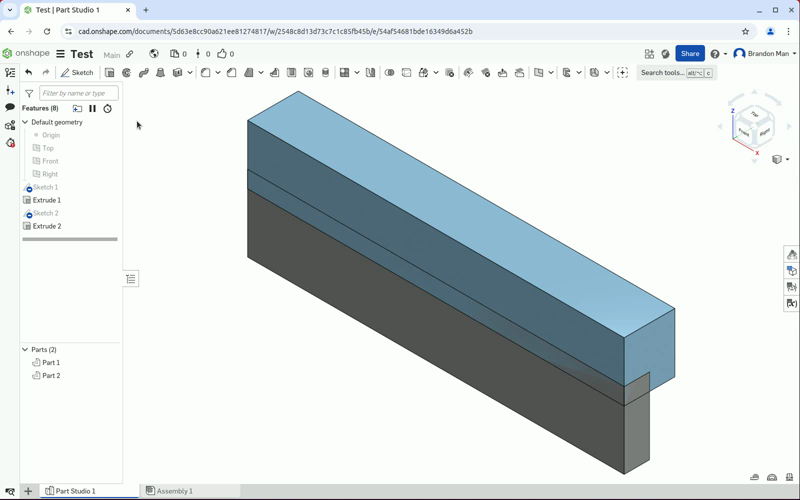
mouse_move(73, 189)
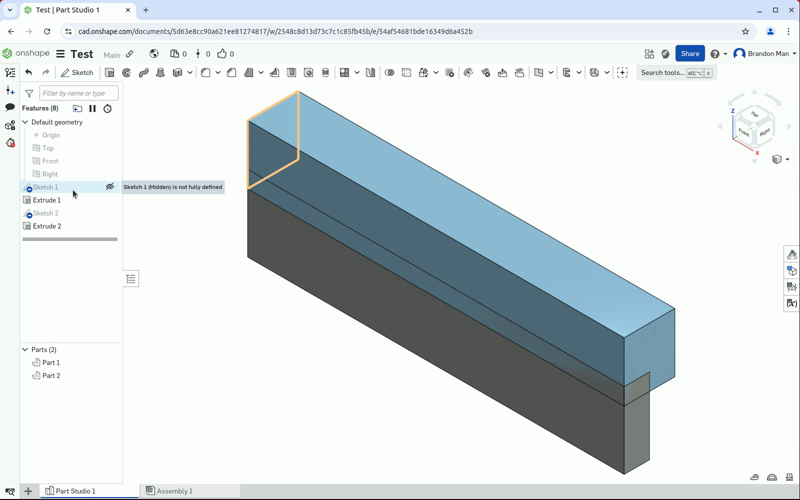
click(73, 189)